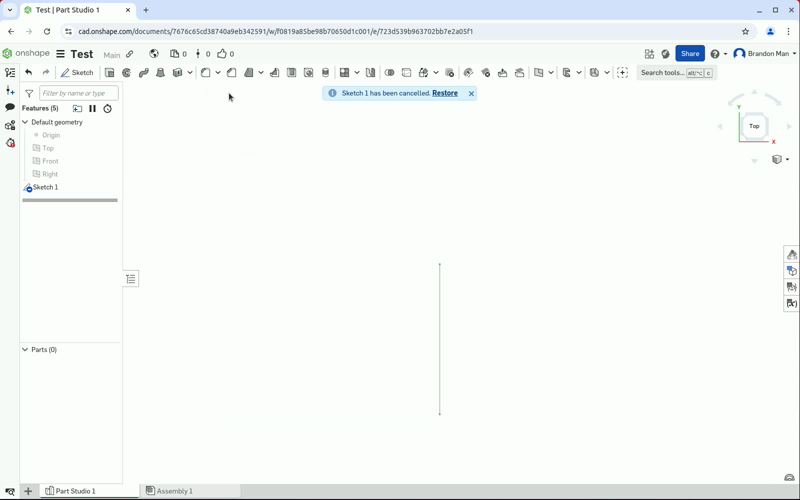
key(shift+h)
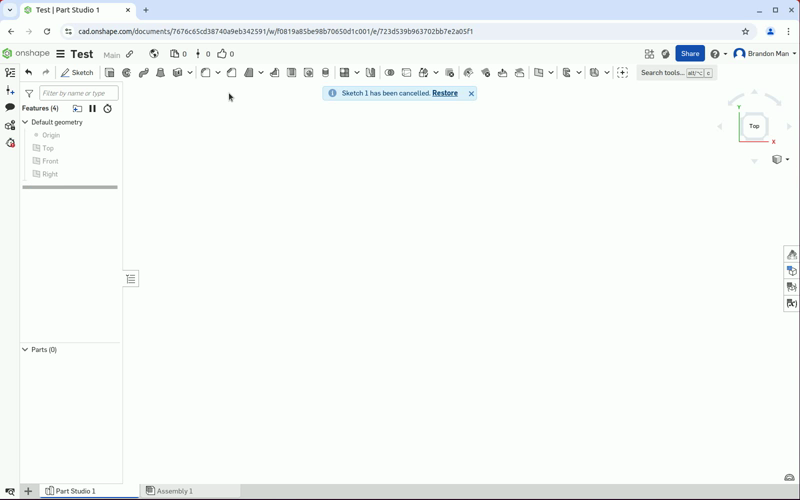
mouse_move(73, 352)
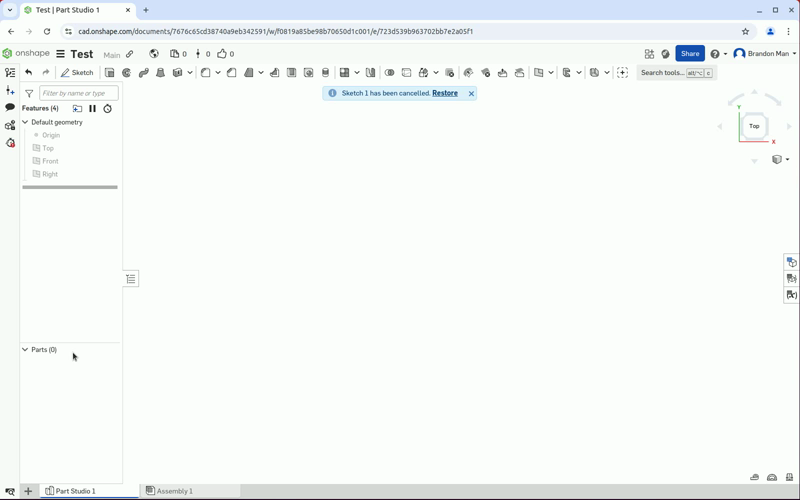
key(y)
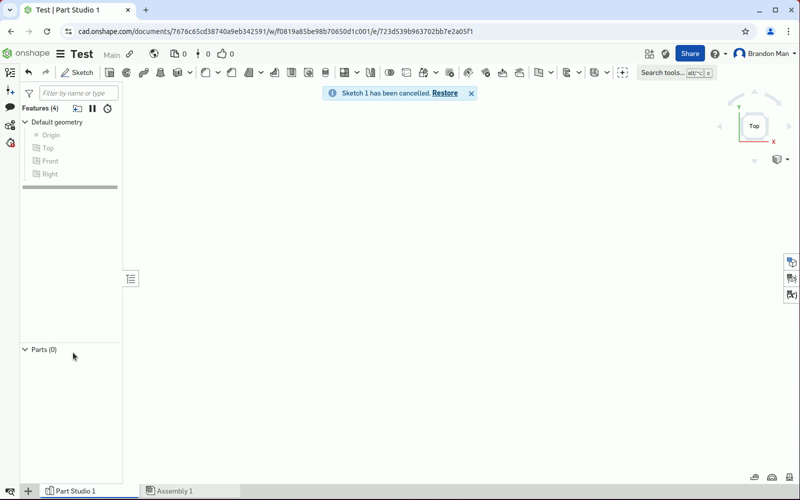
key(shift+p)
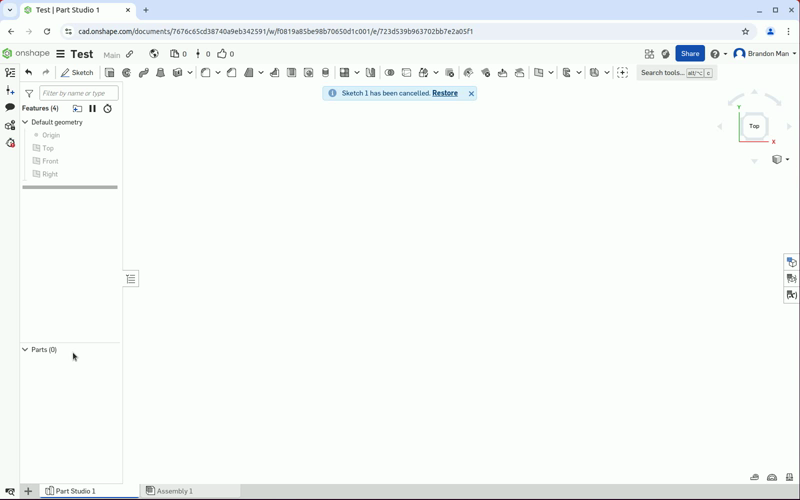
key(space)
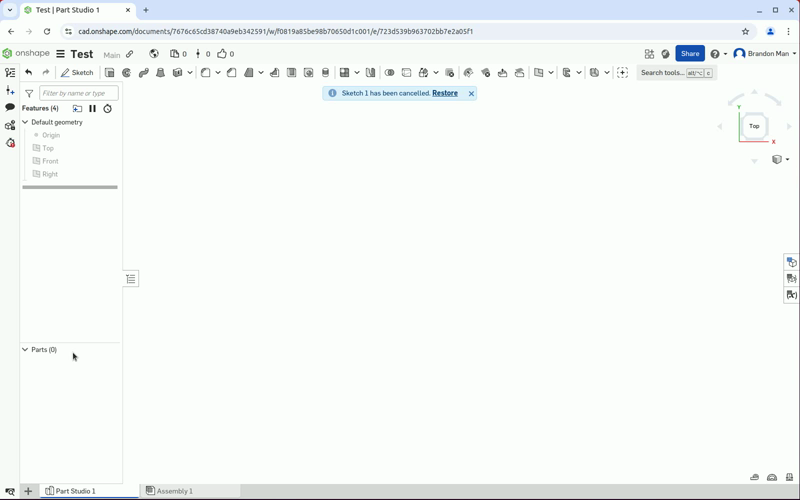
key_down(shift)
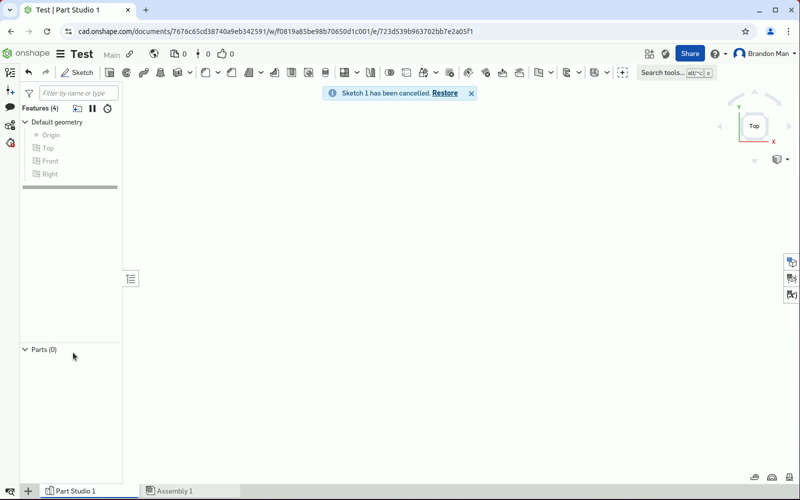
key(up)
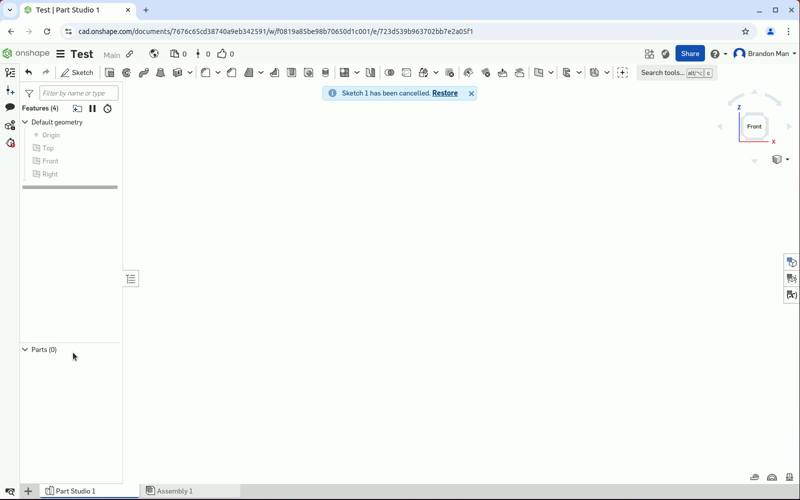
key_up(shift)
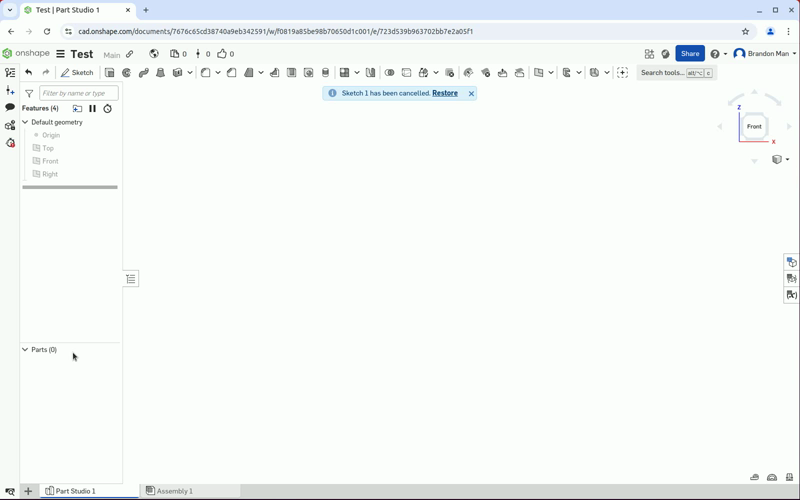
mouse_move(73, 352)
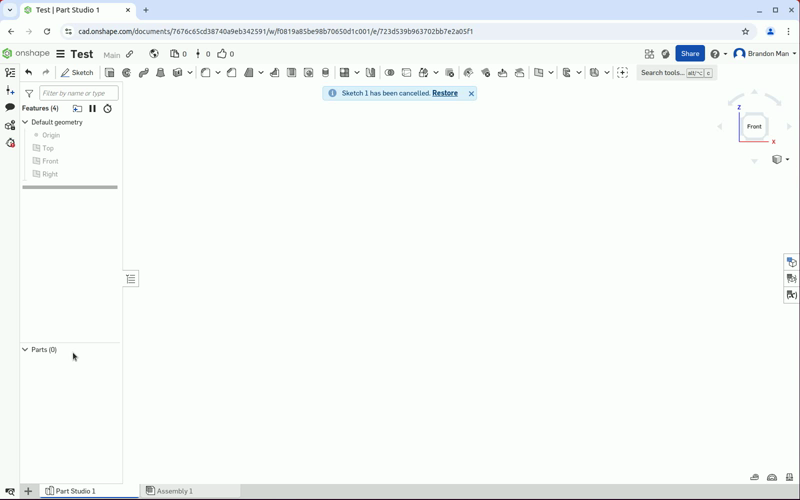
key(shift+y)
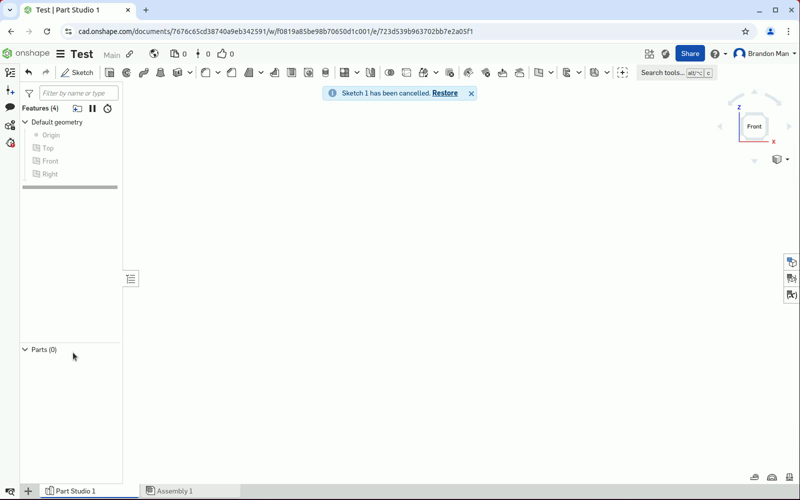
key(shift+s)
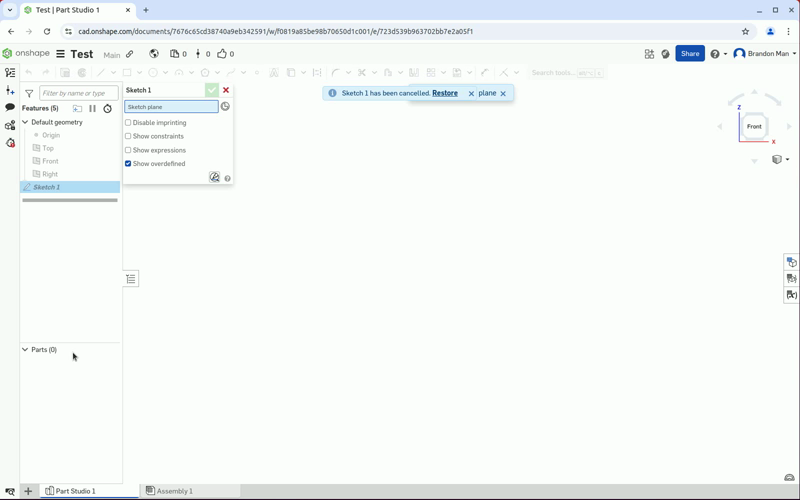
mouse_move(73, 163)
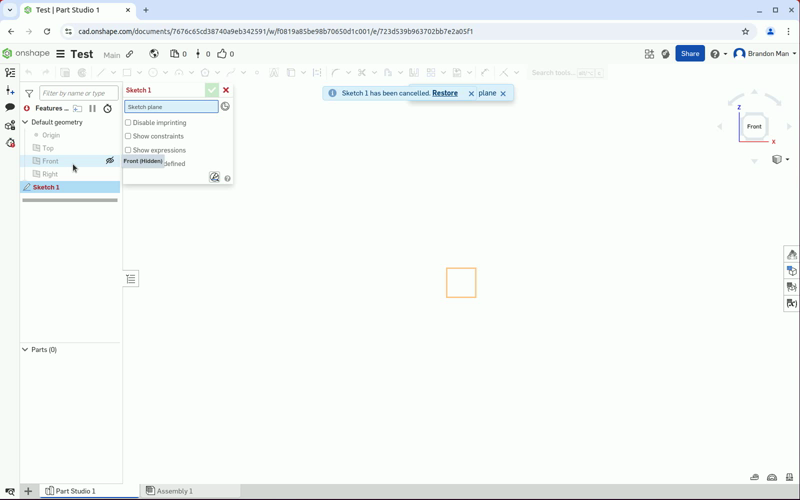
click(73, 163)
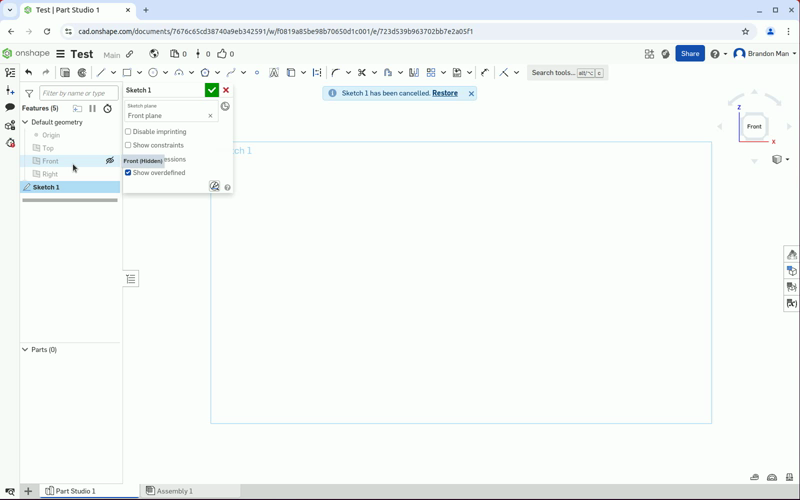
mouse_move(73, 352)
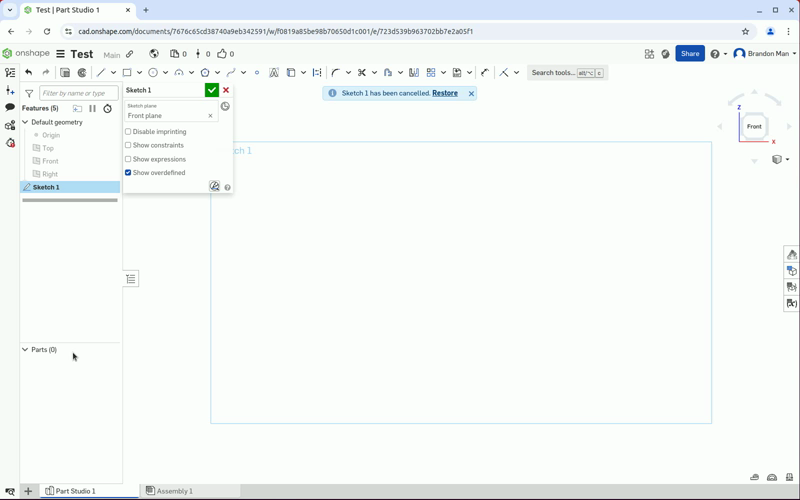
key(y)
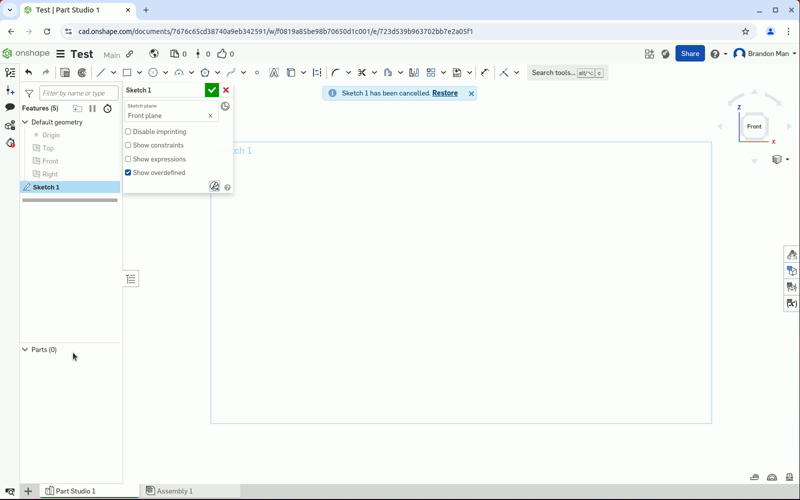
key(l)
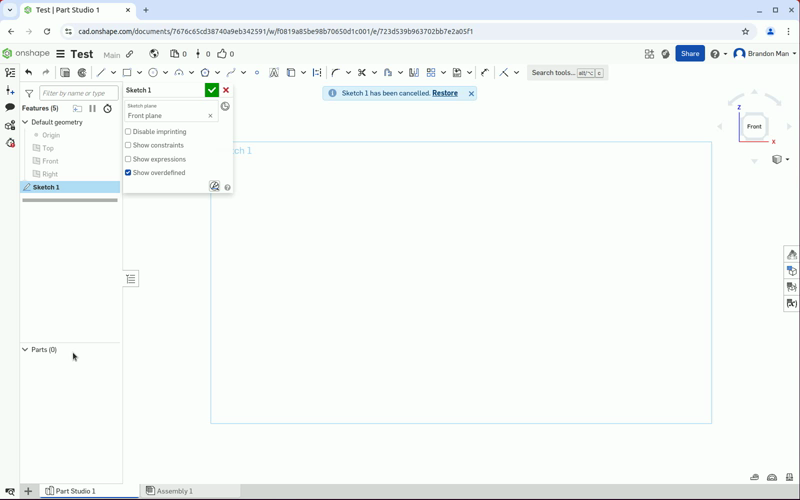
key_down(shift)
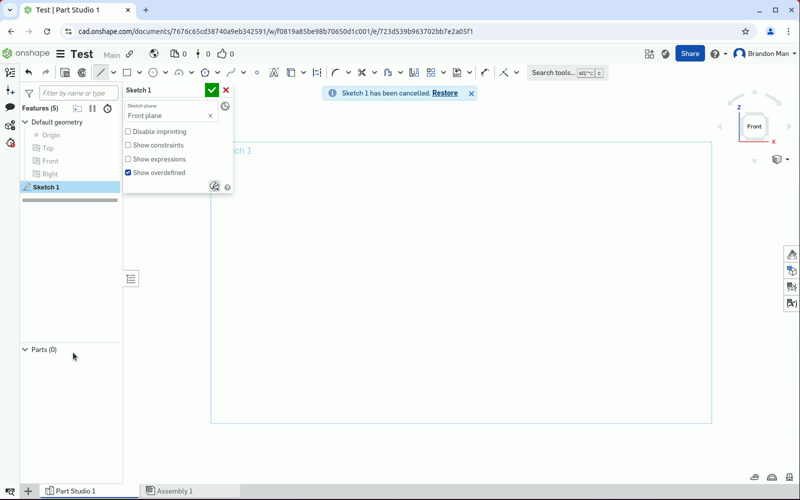
mouse_move(363, 395)
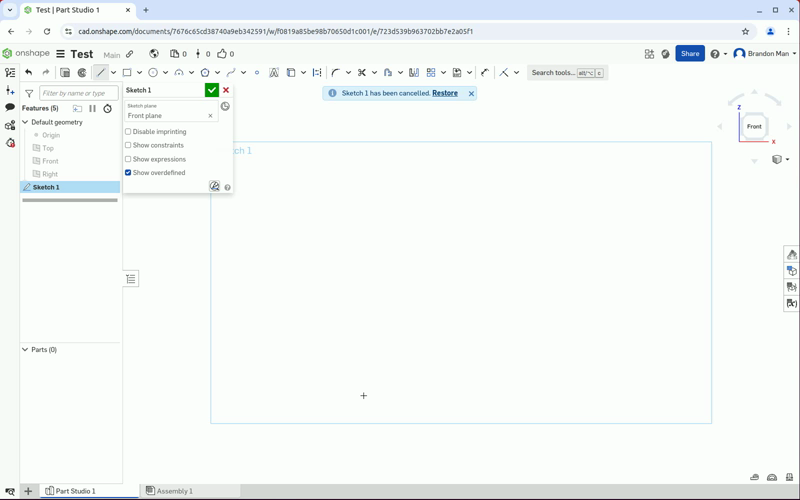
click(363, 395)
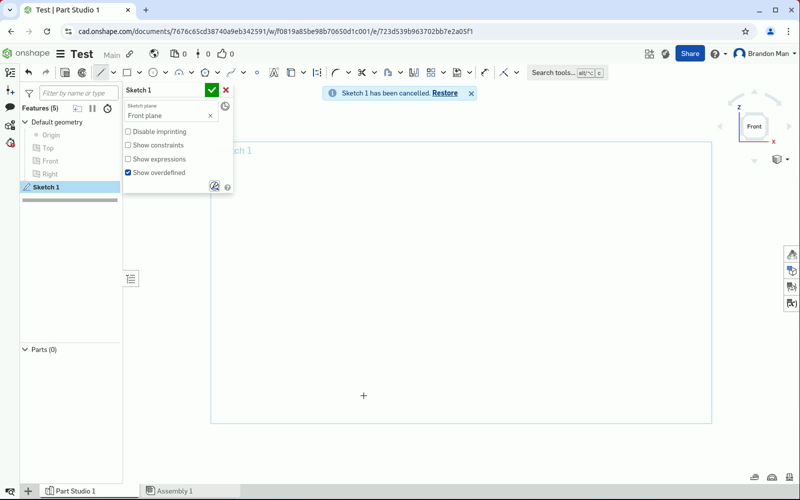
key_up(shift)
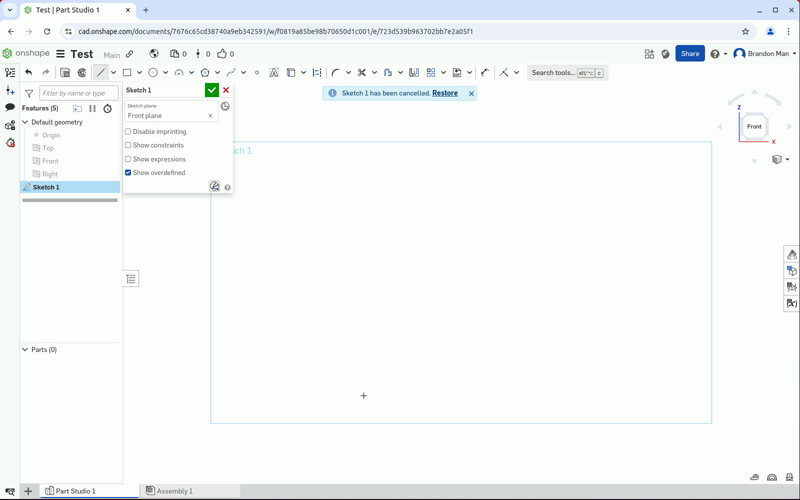
key_down(shift)
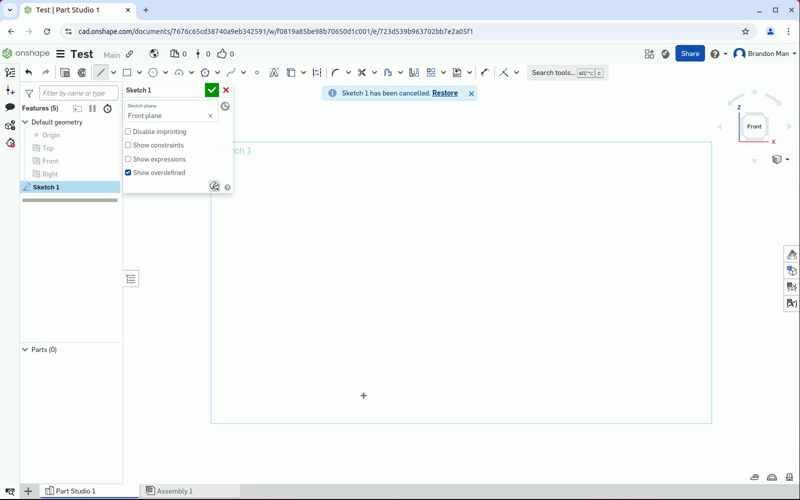
mouse_move(393, 395)
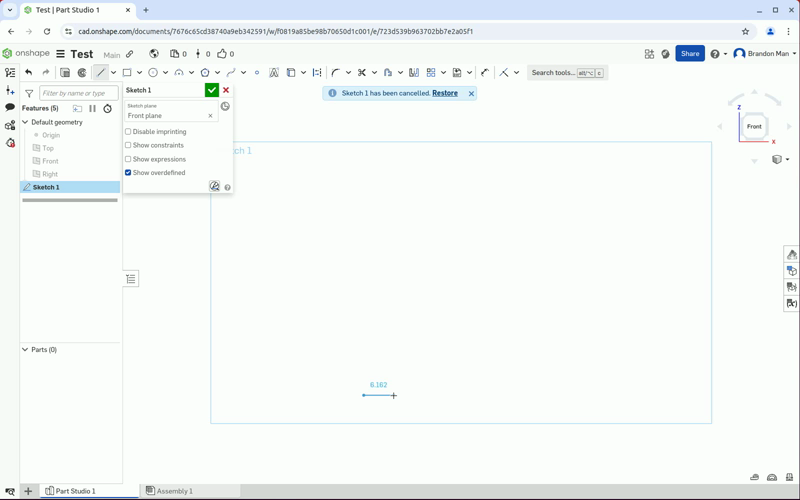
mouse_move(373, 395)
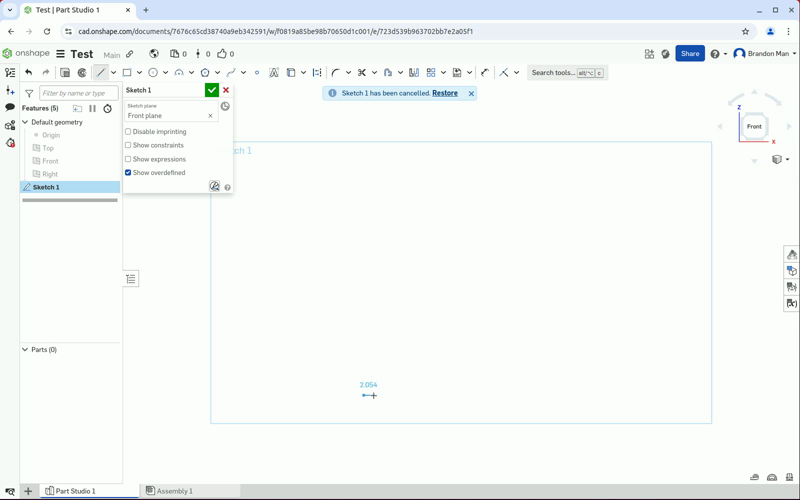
click(373, 395)
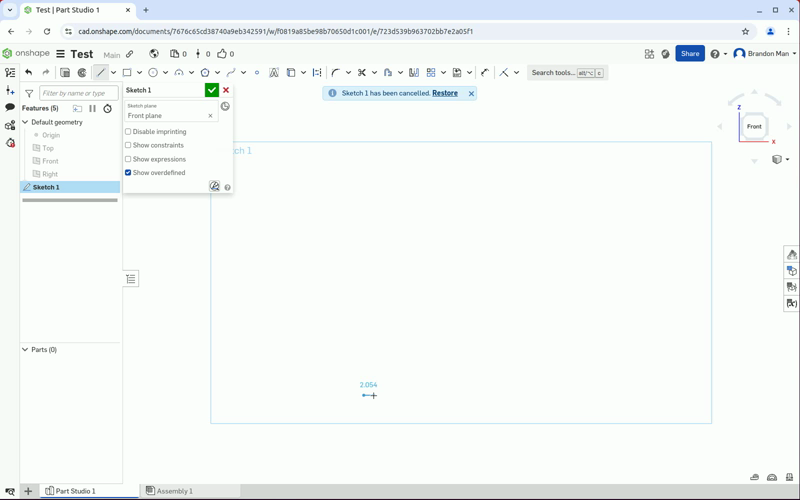
key_up(shift)
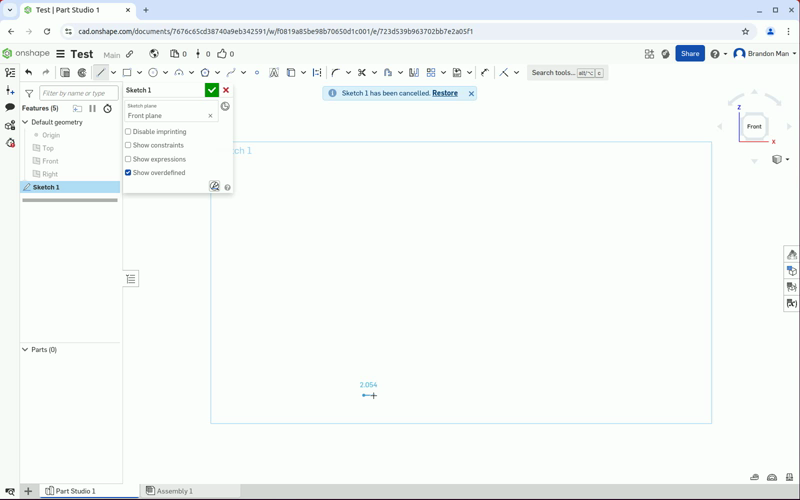
key_down(shift)
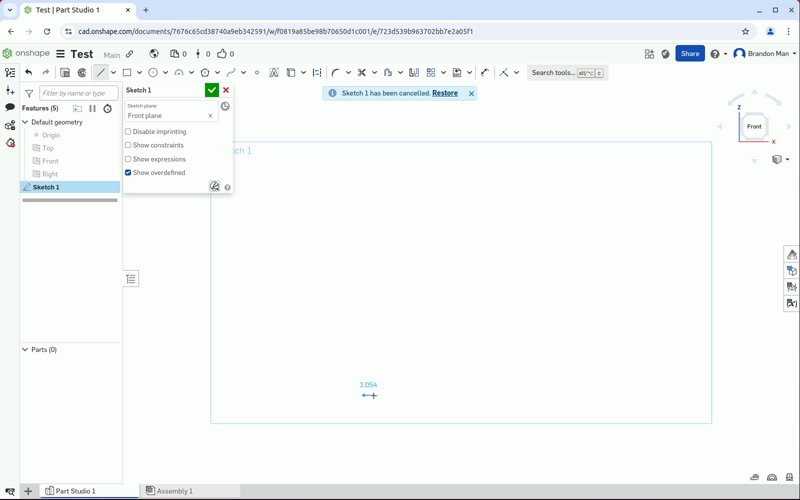
mouse_move(396, 235)
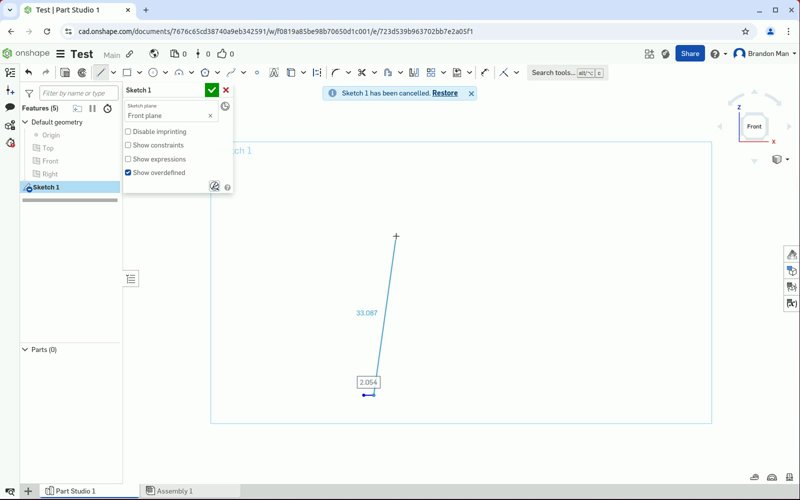
click(396, 235)
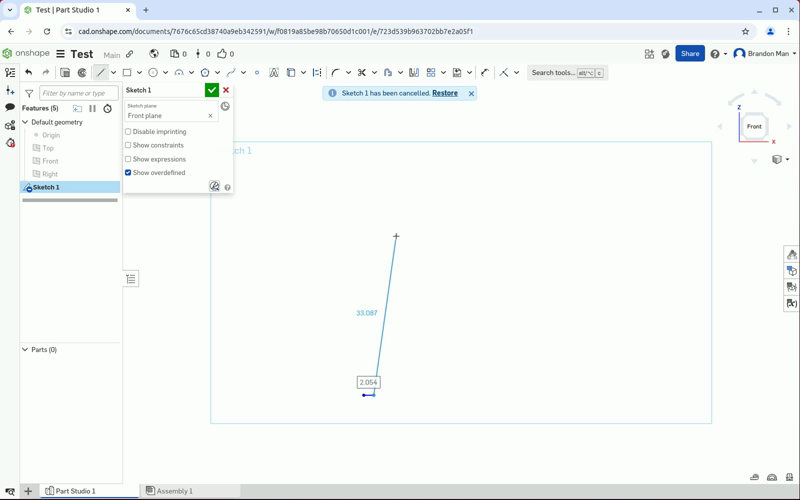
key_up(shift)
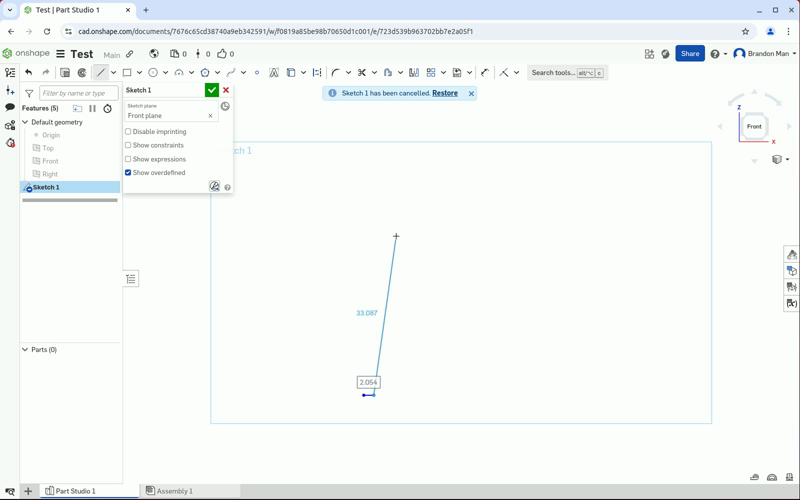
key_down(shift)
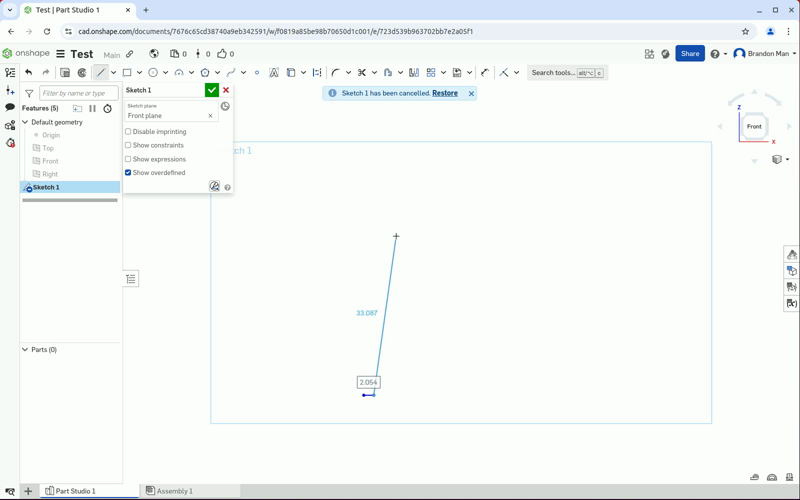
mouse_move(461, 235)
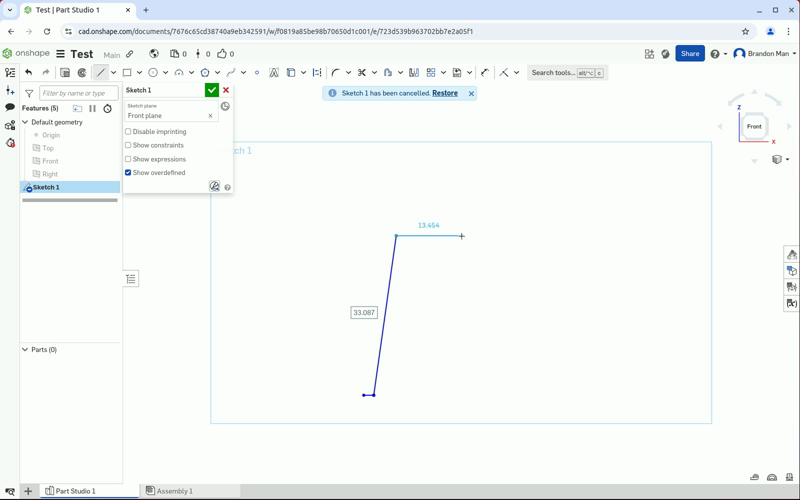
click(461, 235)
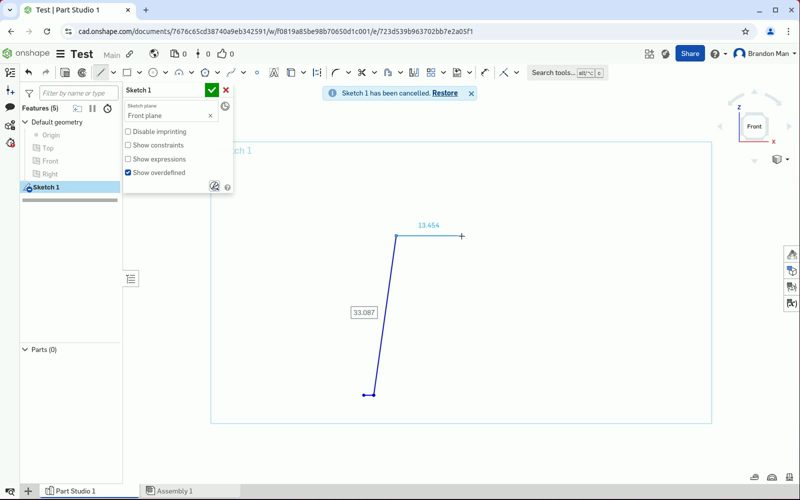
key_up(shift)
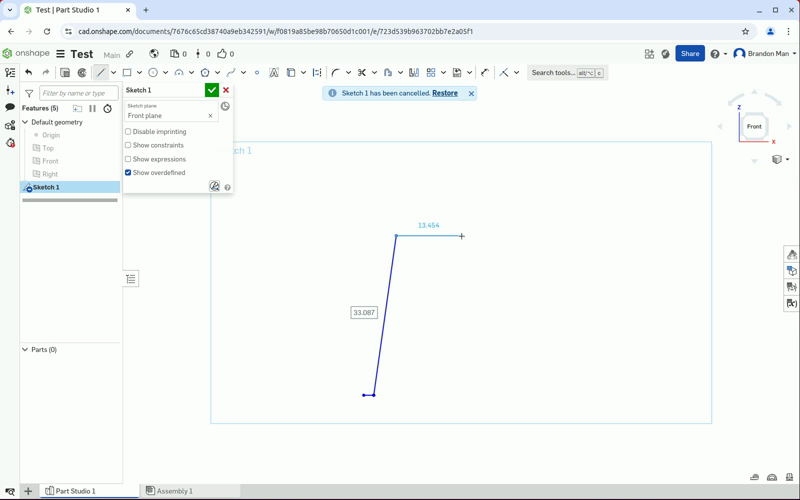
key_down(shift)
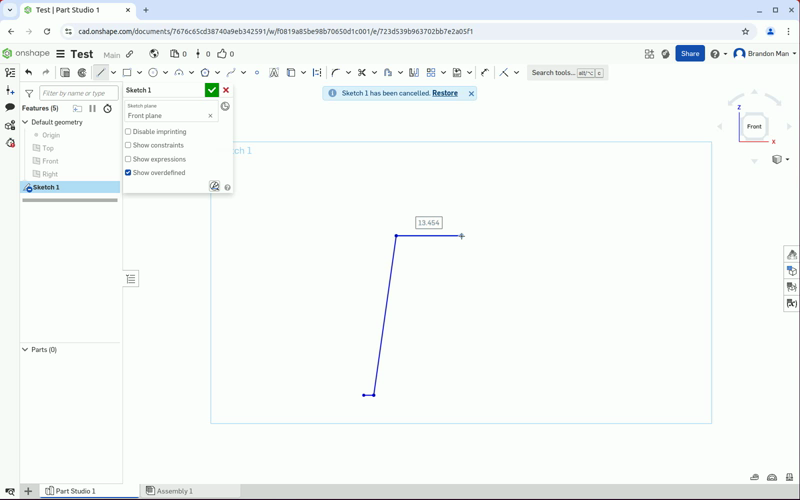
mouse_move(525, 235)
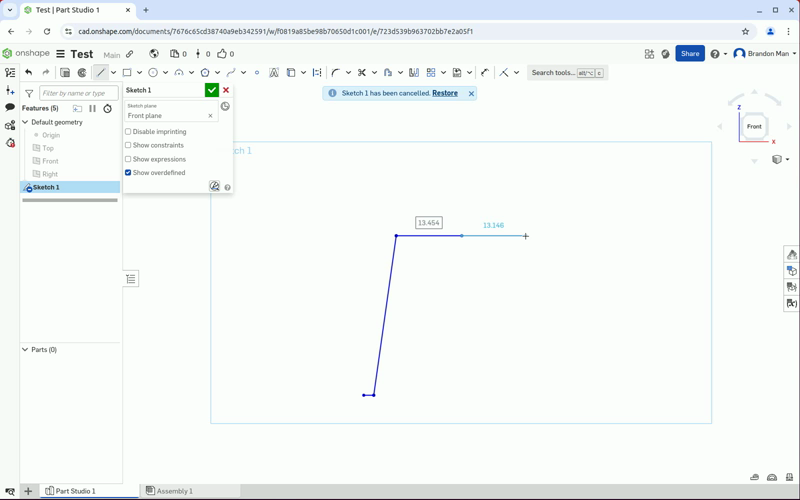
click(525, 235)
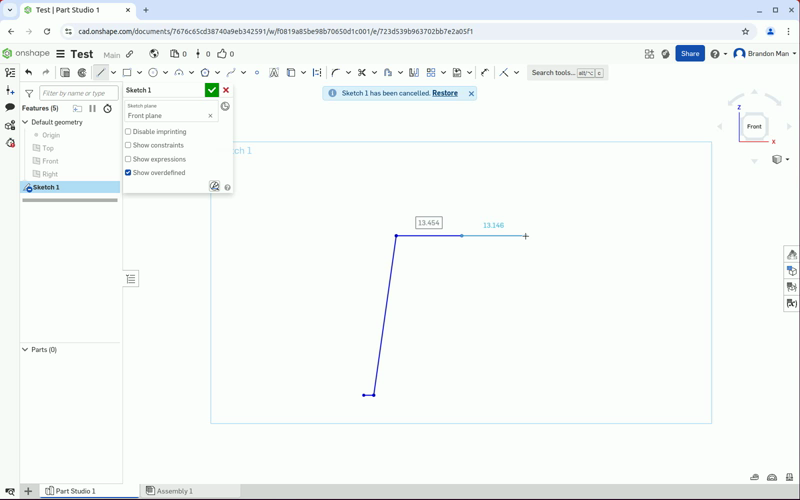
key_up(shift)
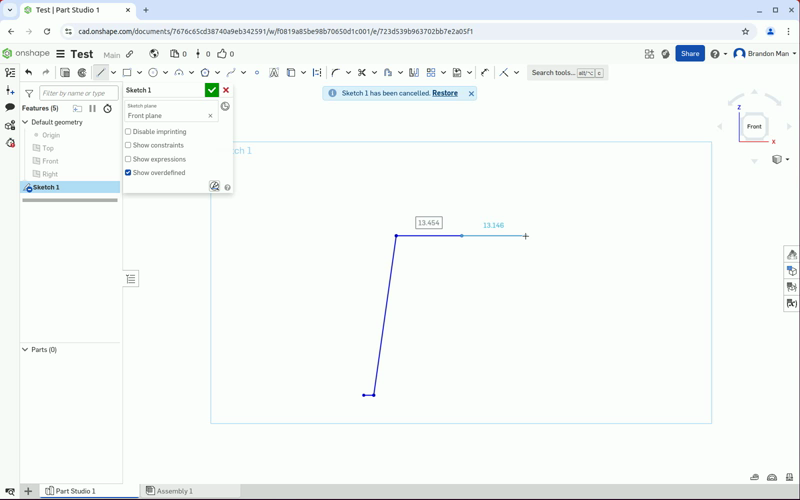
key_down(shift)
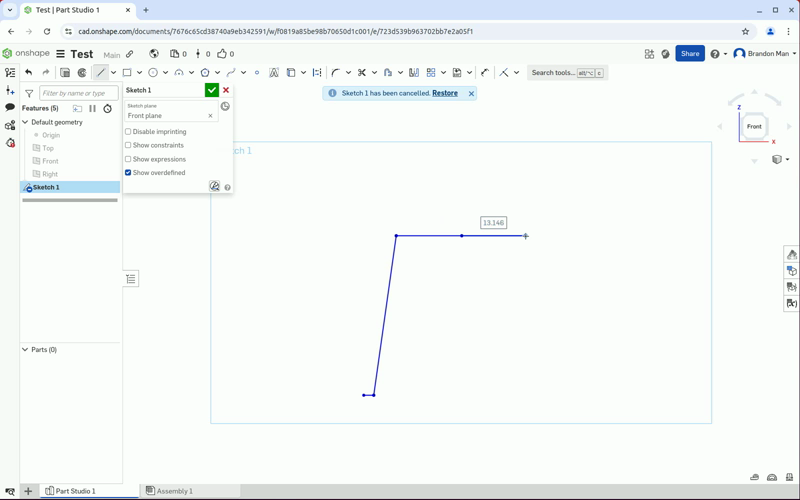
mouse_move(548, 395)
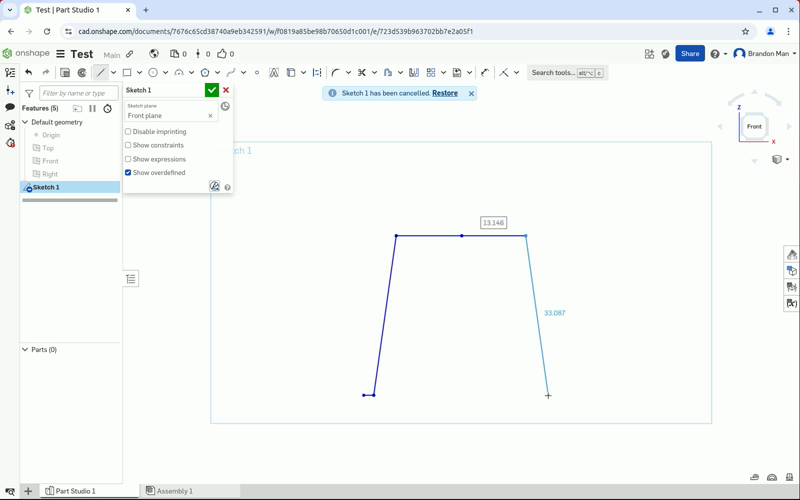
click(548, 395)
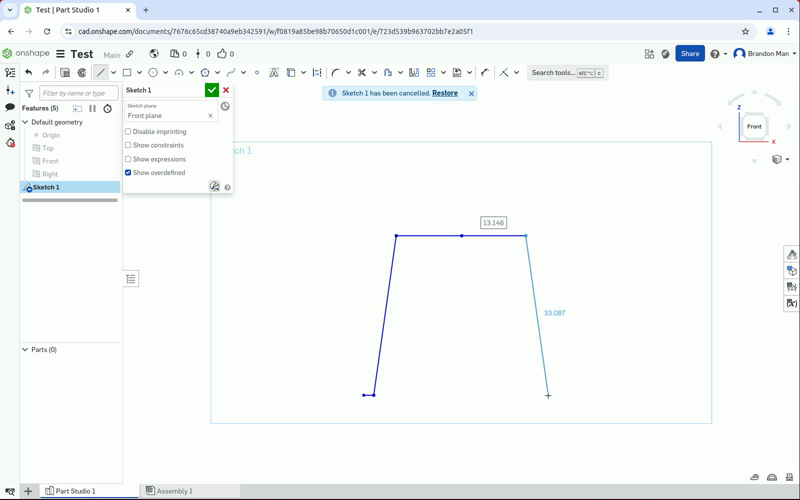
key_up(shift)
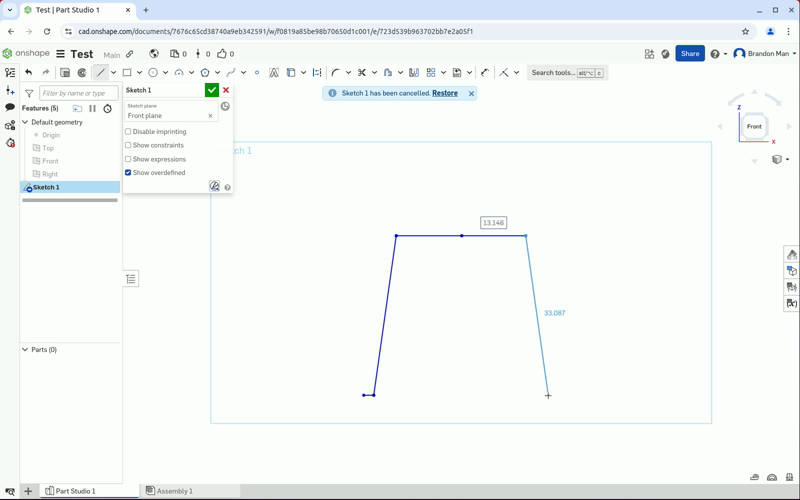
key_down(shift)
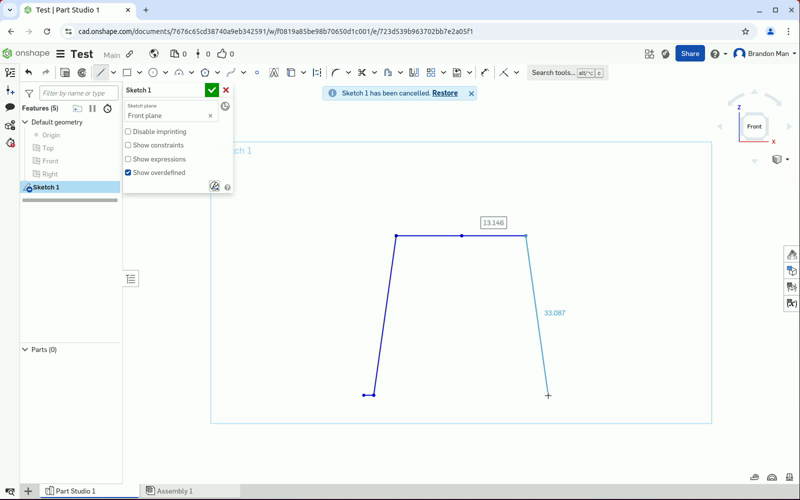
mouse_move(578, 395)
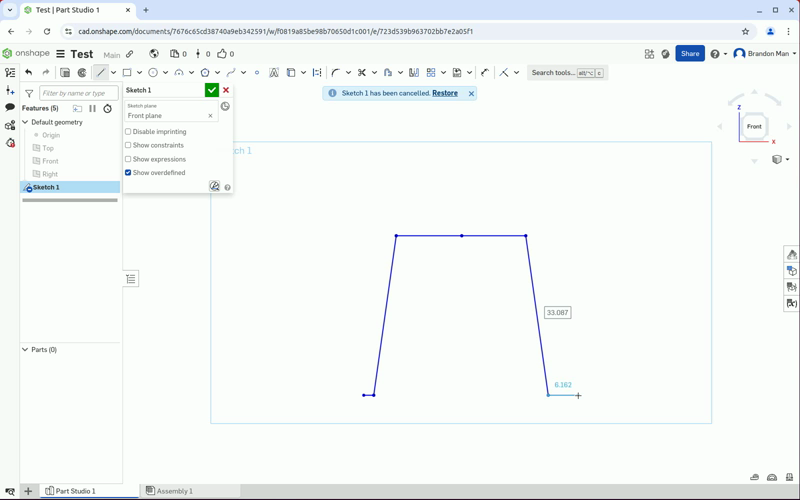
mouse_move(558, 395)
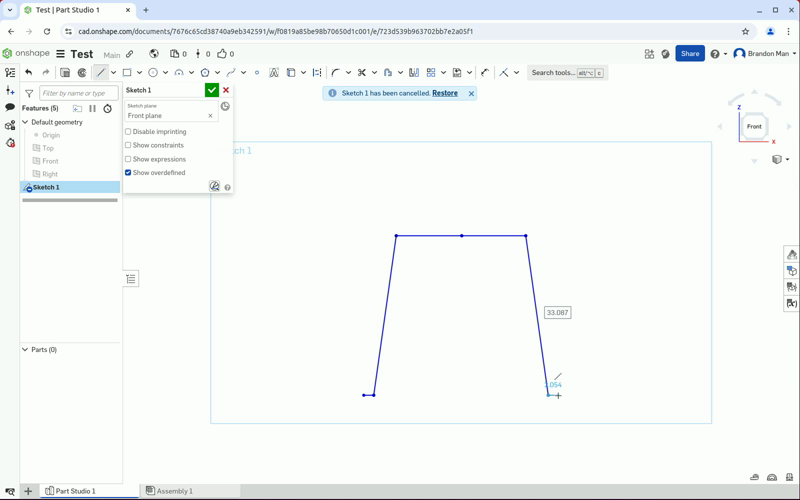
click(558, 395)
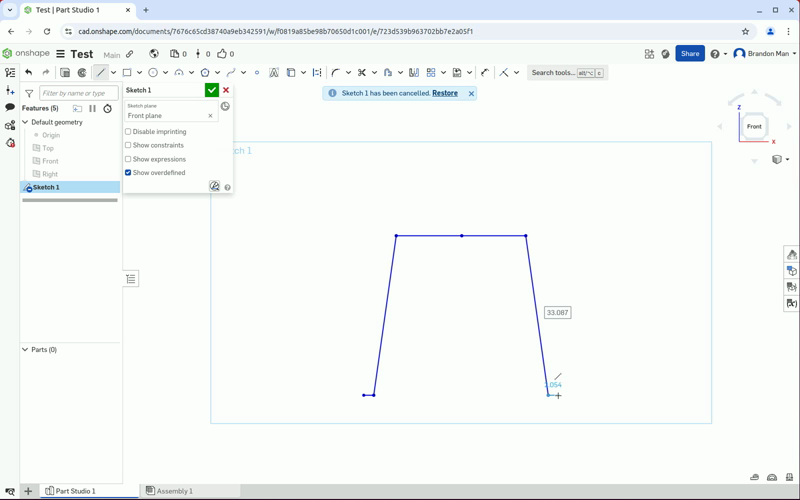
key_up(shift)
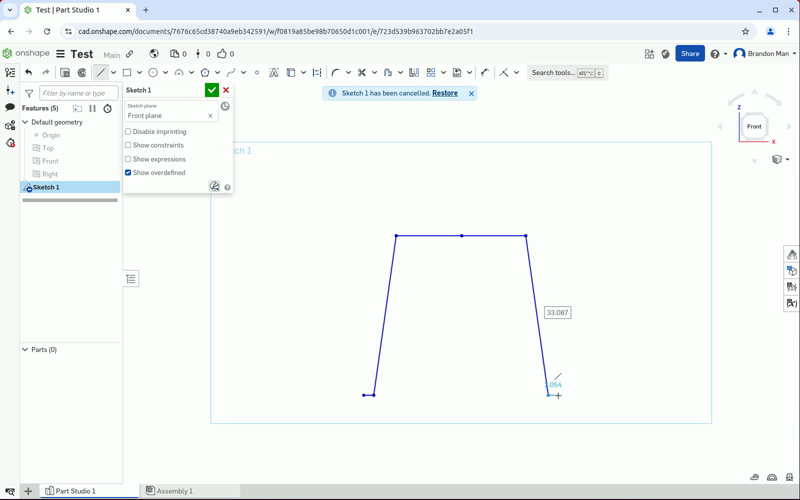
key_down(shift)
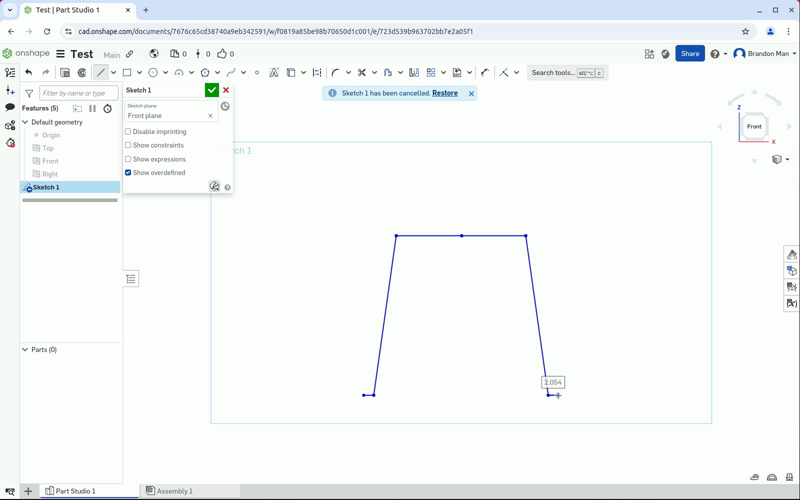
mouse_move(533, 221)
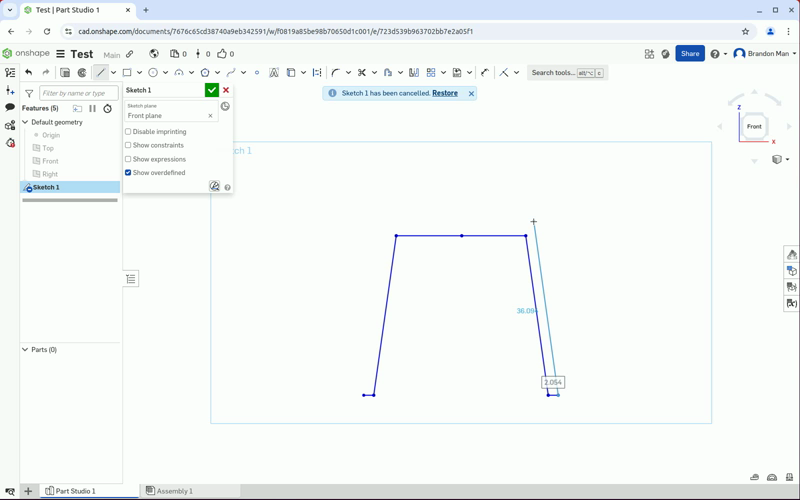
click(533, 221)
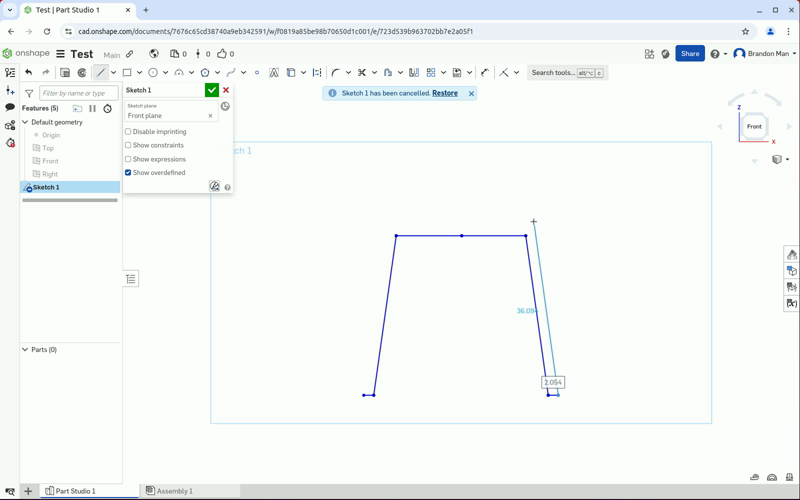
key_up(shift)
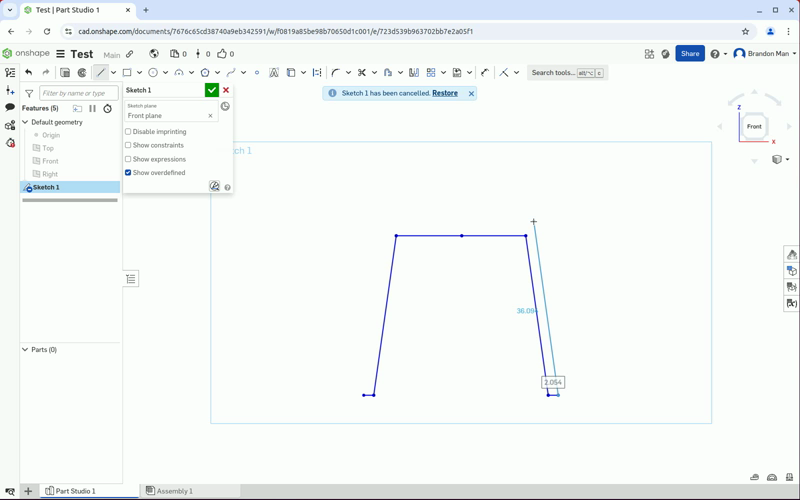
key_down(shift)
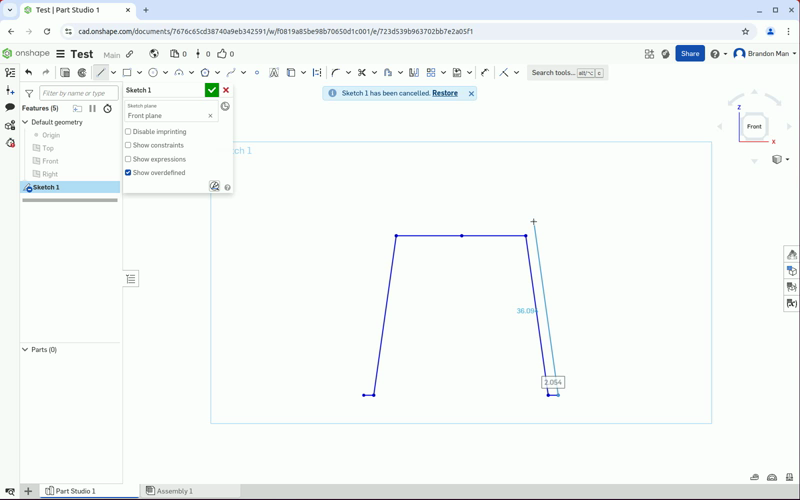
mouse_move(563, 221)
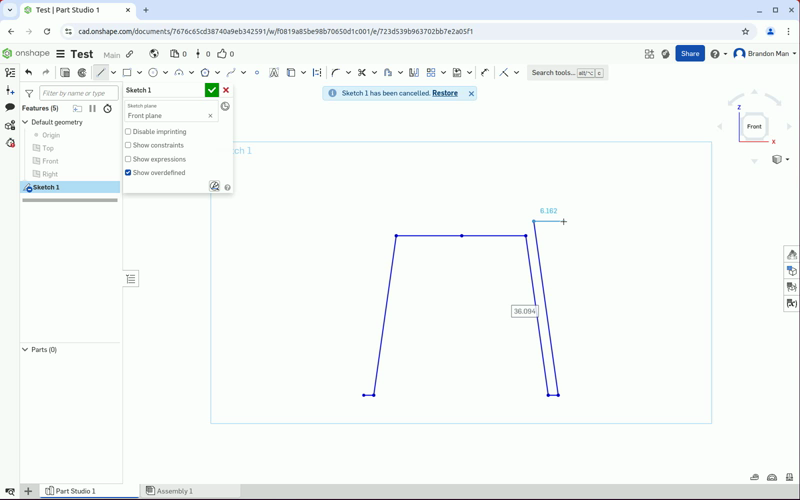
mouse_move(523, 221)
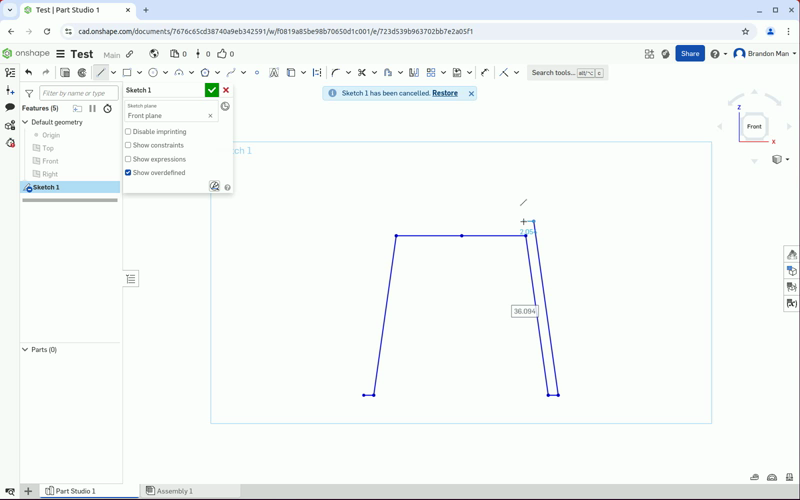
click(523, 221)
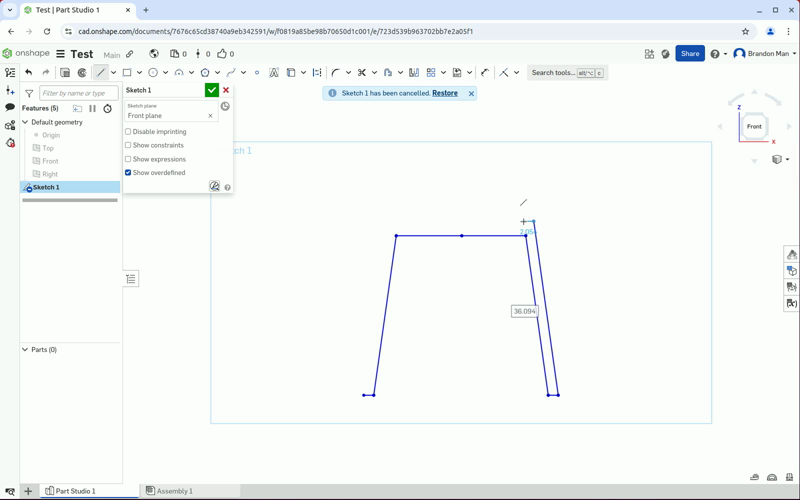
key_up(shift)
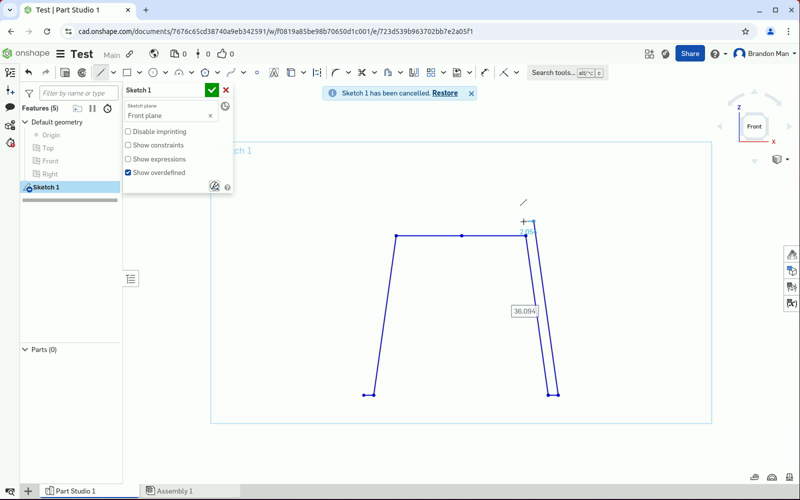
key_down(shift)
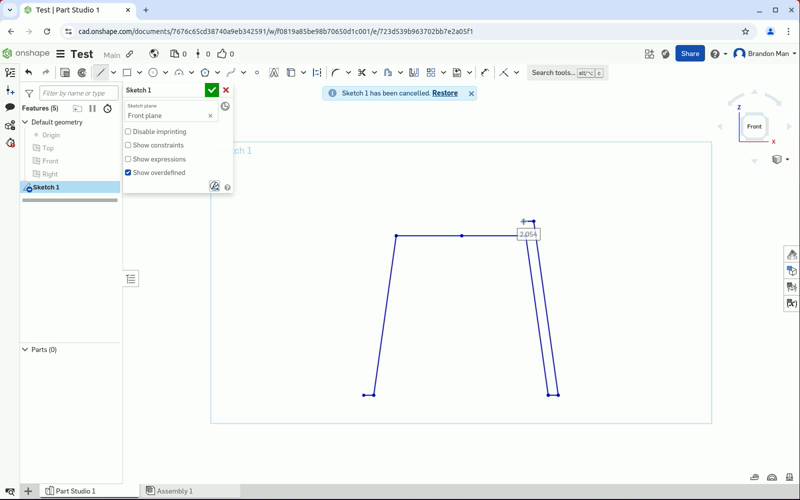
mouse_move(553, 221)
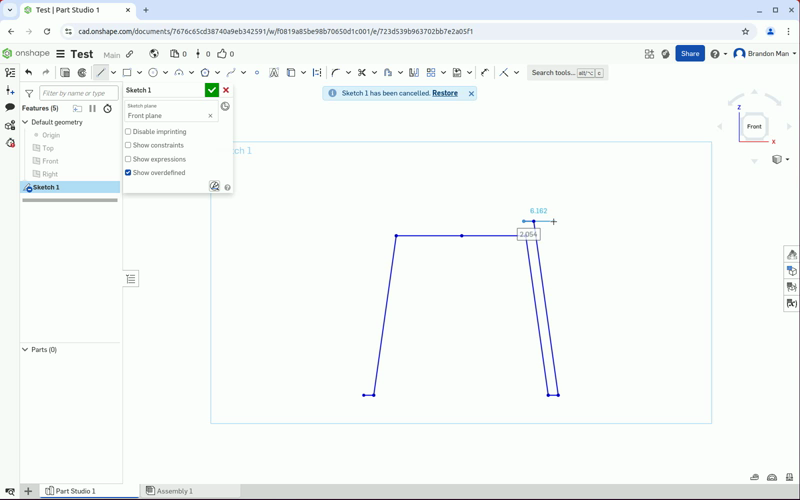
mouse_move(523, 227)
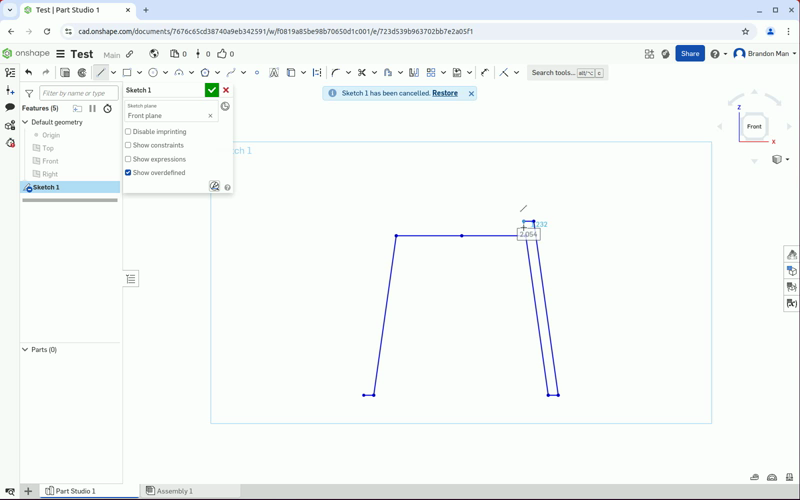
scroll(6)
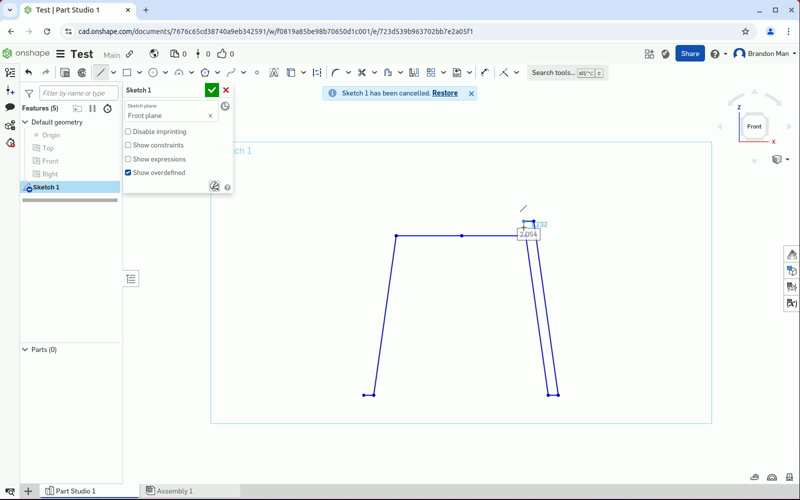
scroll(6)
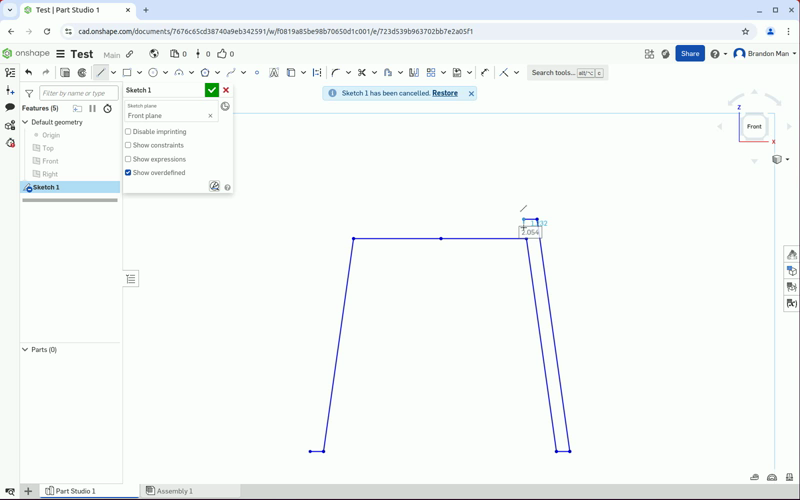
scroll(6)
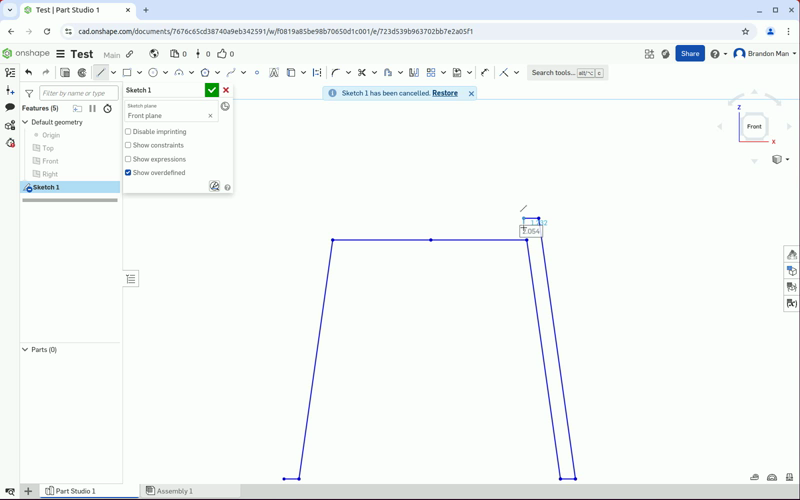
scroll(6)
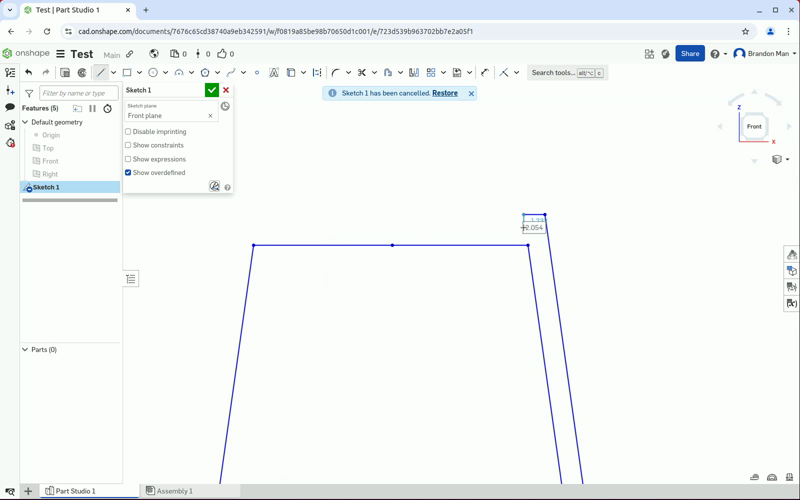
scroll(6)
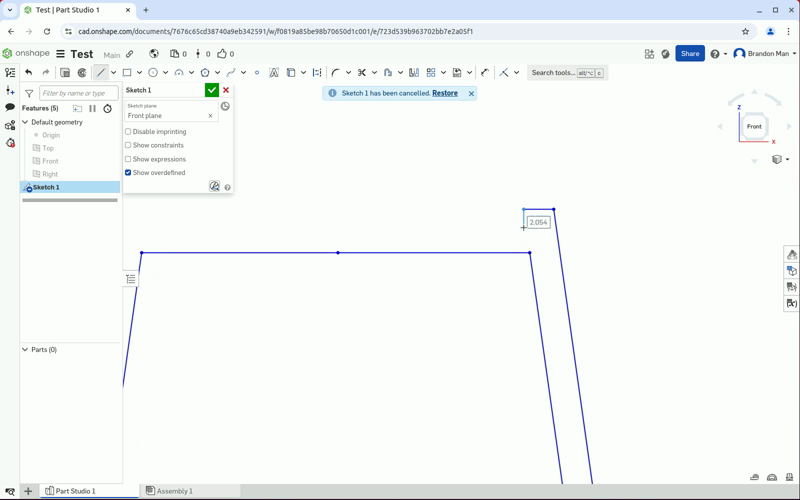
scroll(6)
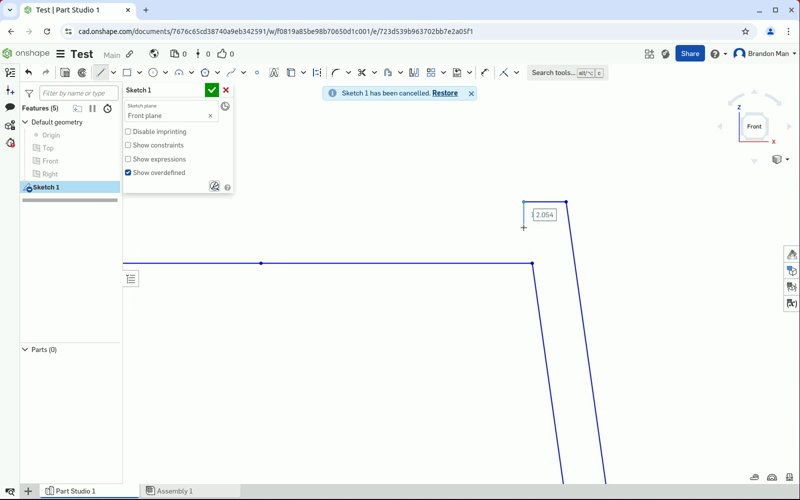
scroll(6)
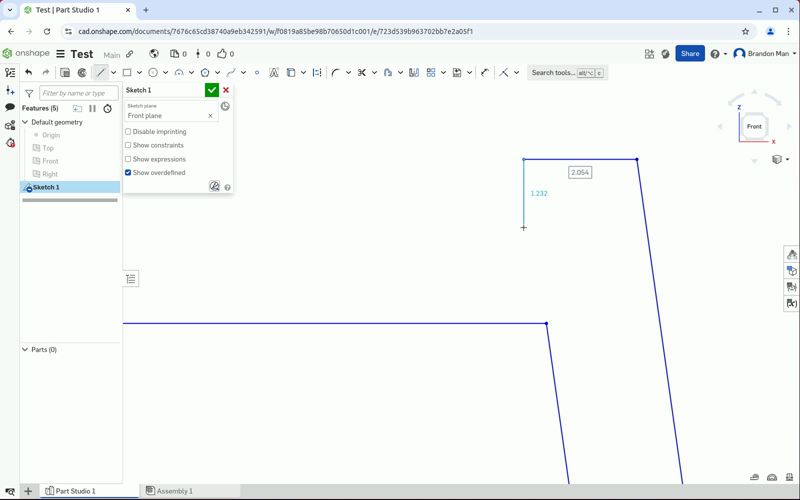
click(523, 227)
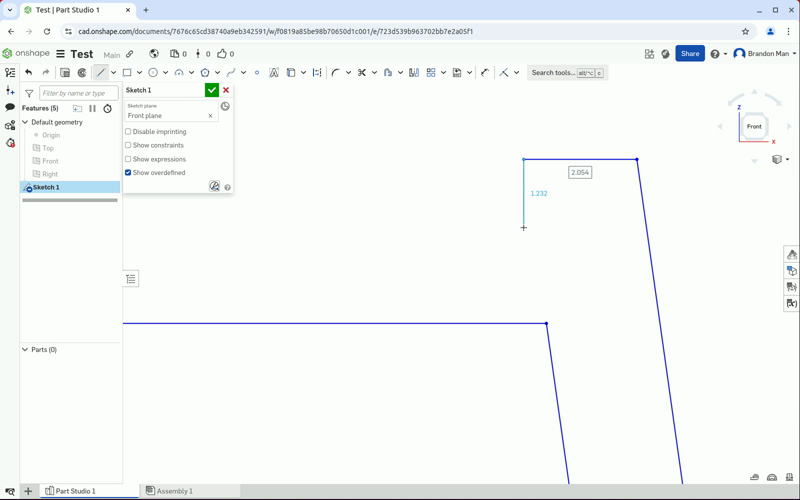
scroll(-6)
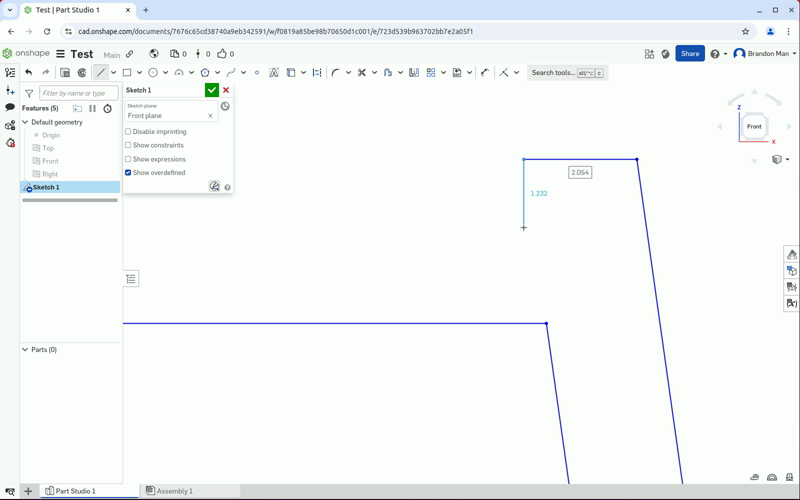
scroll(-6)
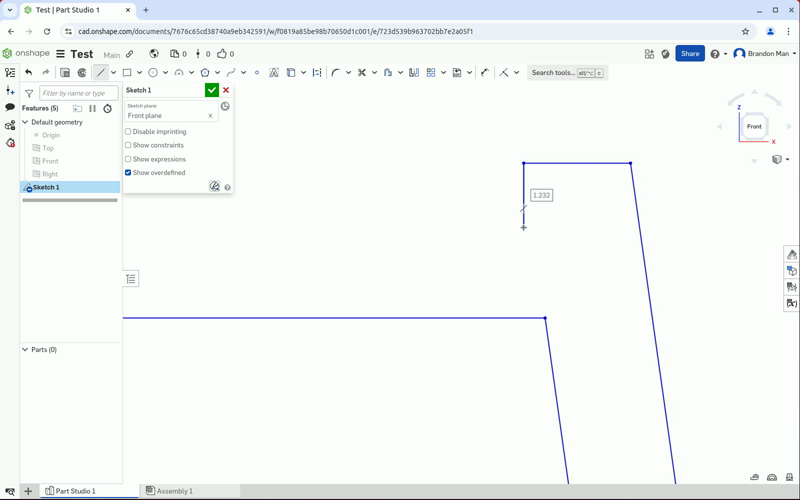
scroll(-6)
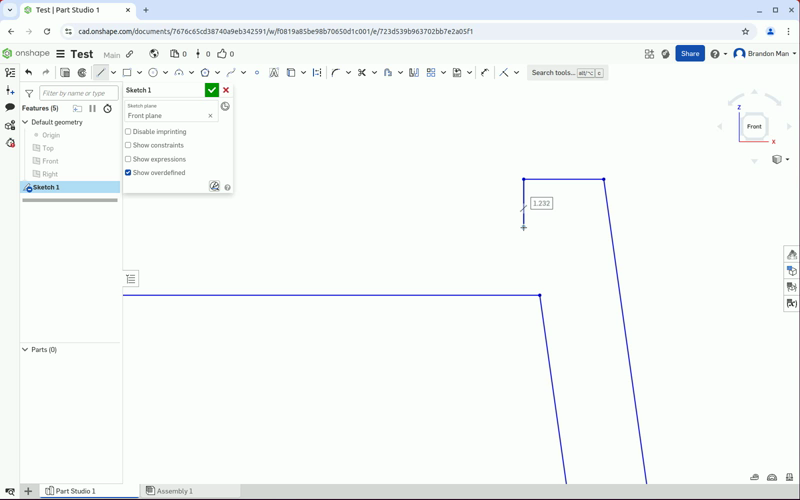
scroll(-6)
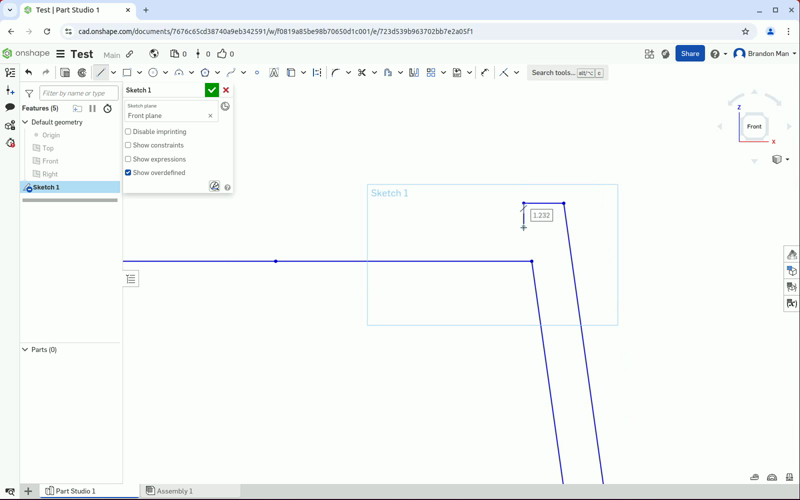
scroll(-6)
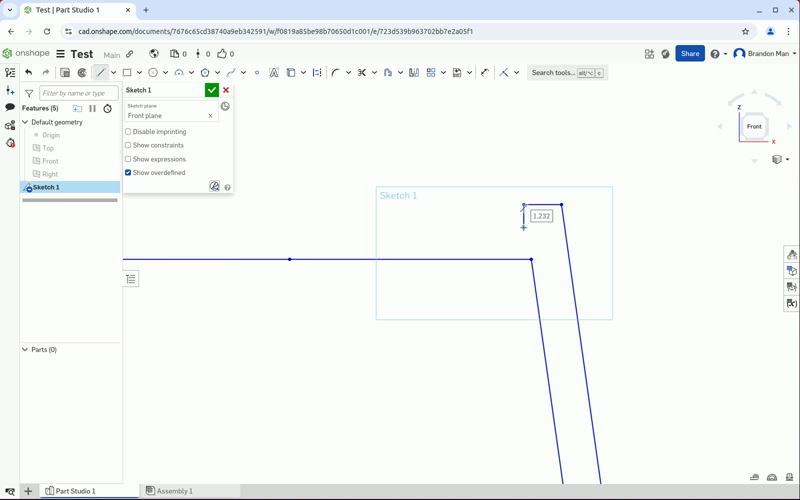
scroll(-6)
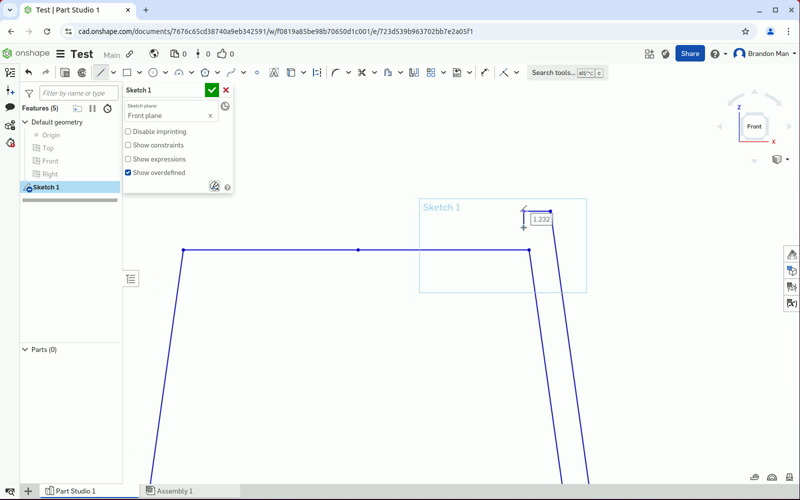
scroll(-6)
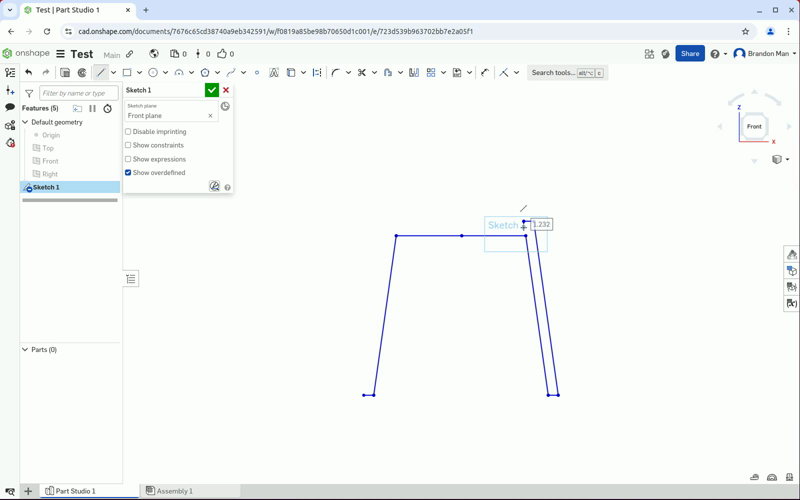
key_up(shift)
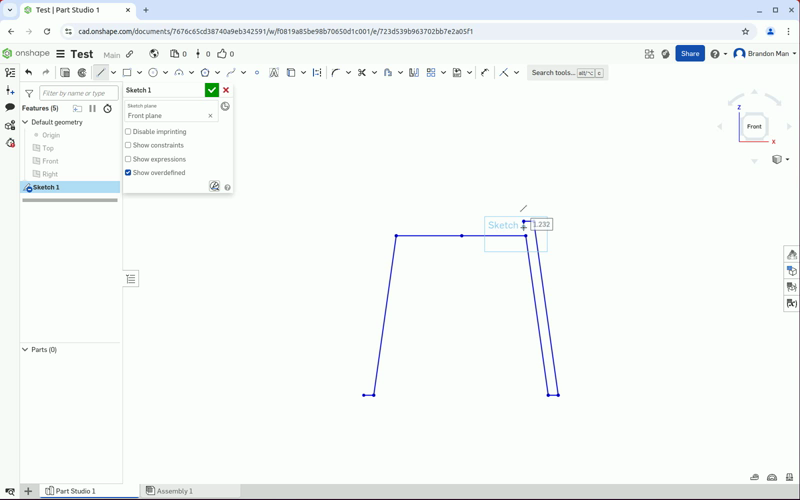
key_down(shift)
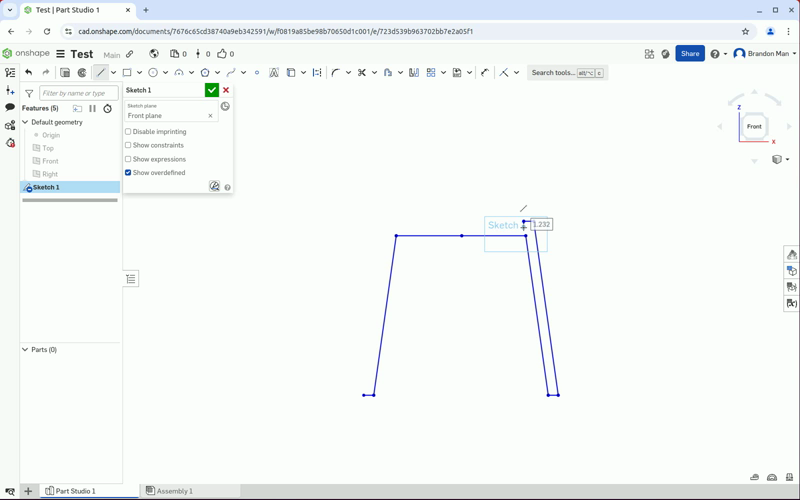
mouse_move(553, 227)
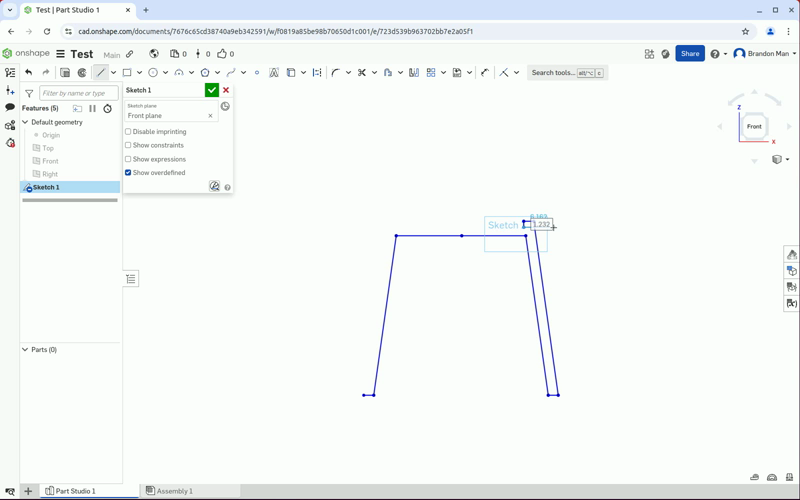
mouse_move(464, 227)
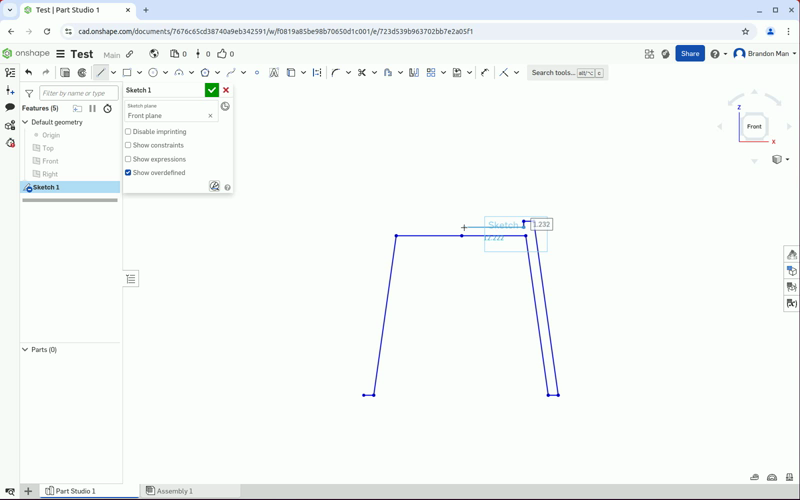
click(464, 227)
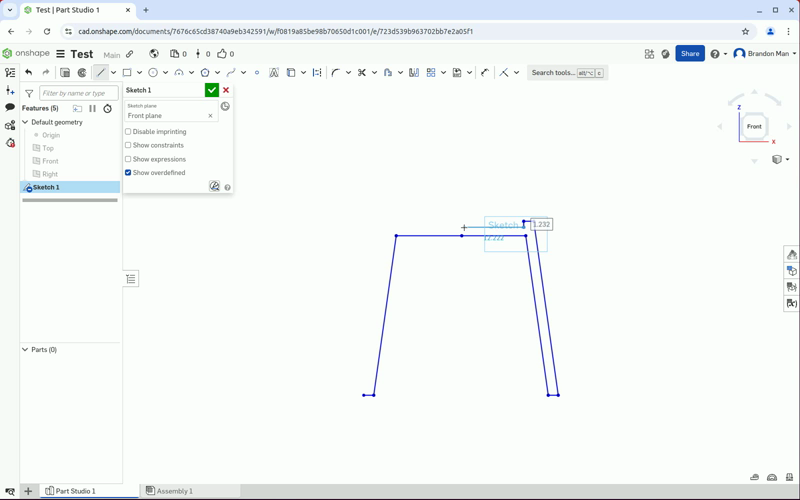
key_up(shift)
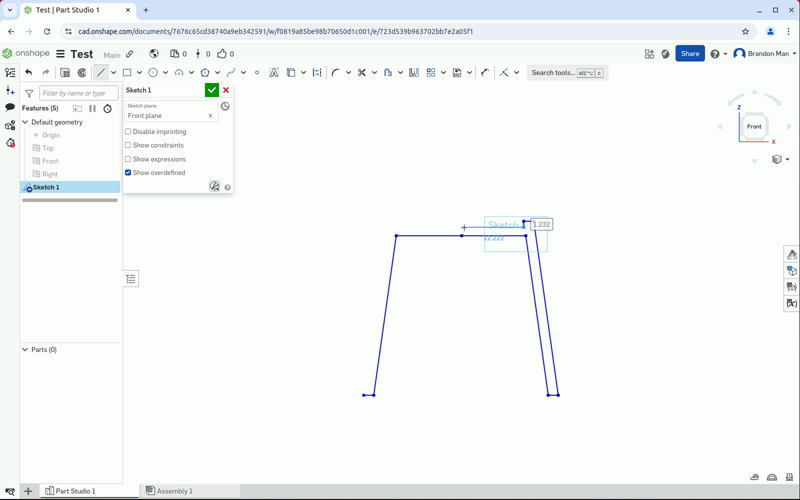
key_down(shift)
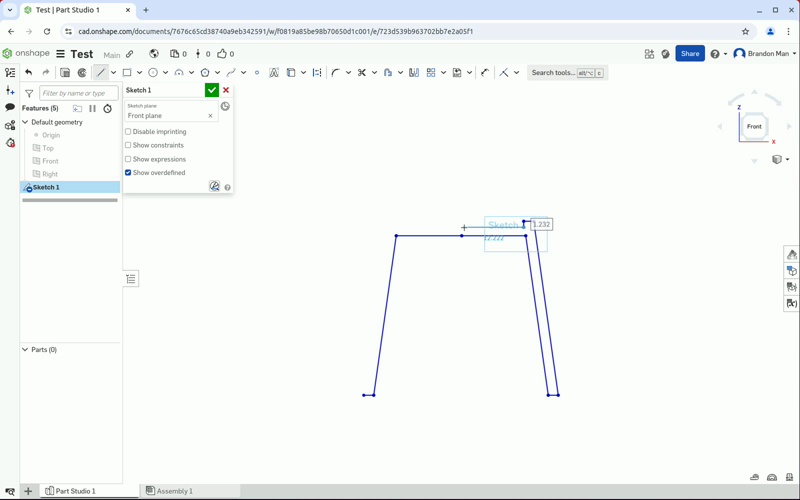
mouse_move(398, 227)
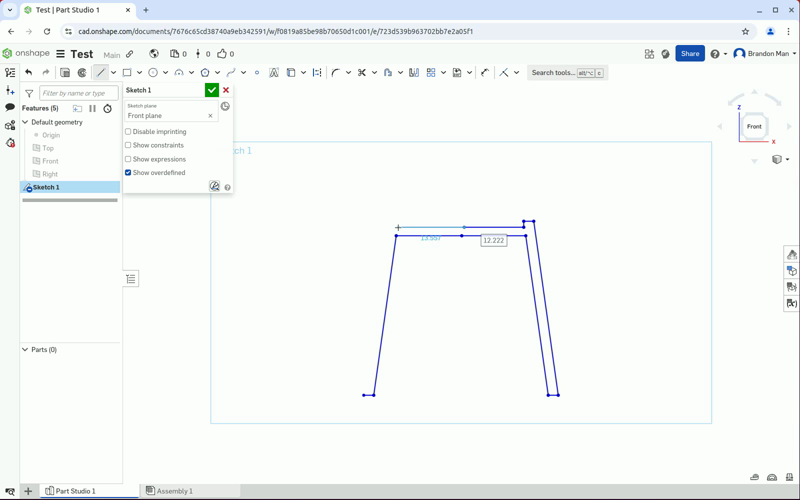
click(398, 227)
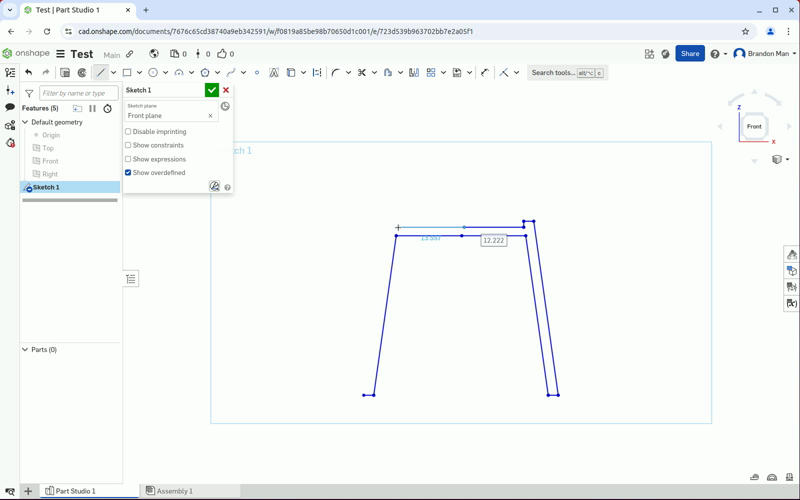
key_up(shift)
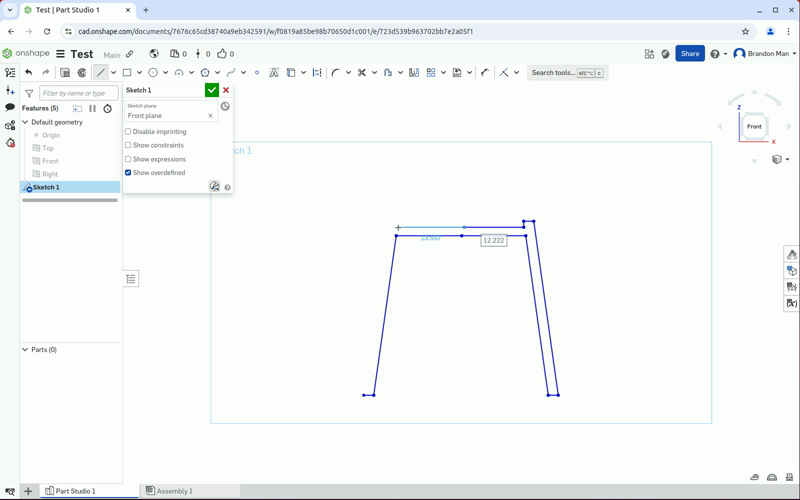
key_down(shift)
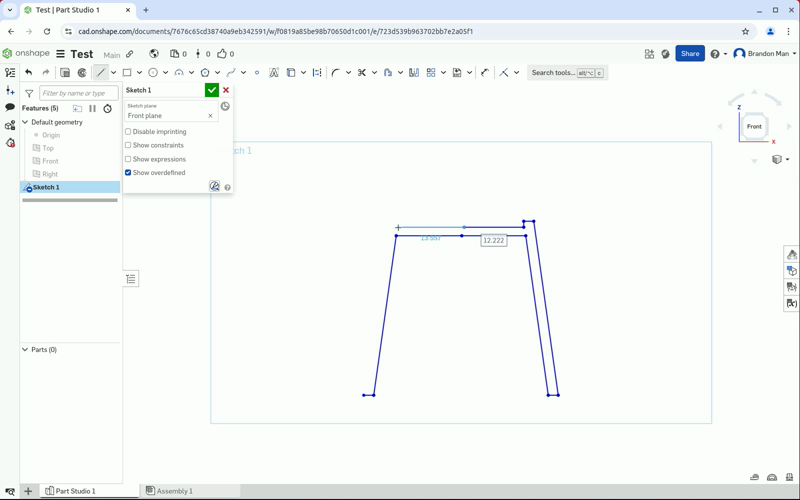
mouse_move(428, 227)
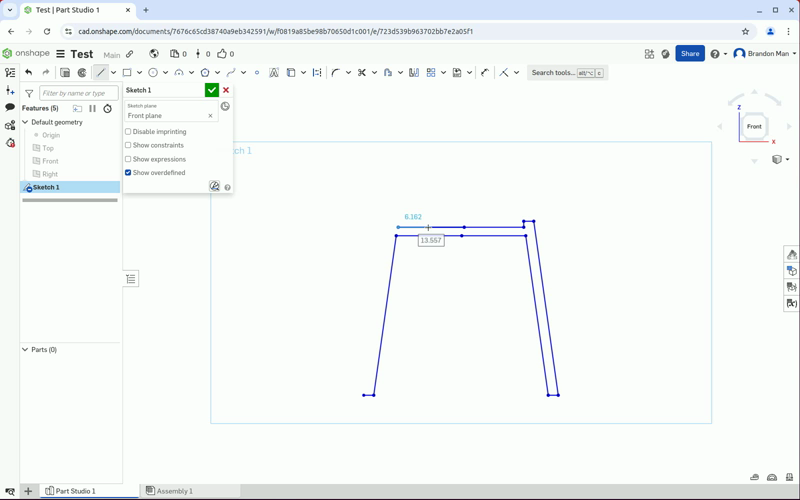
mouse_move(398, 221)
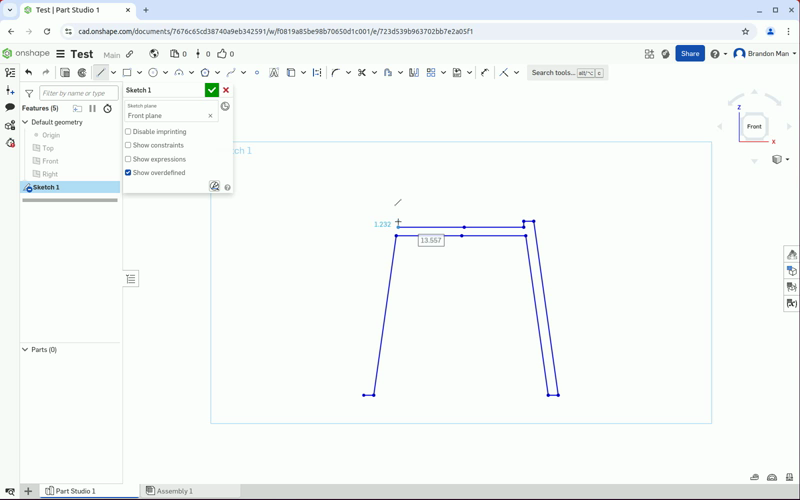
scroll(6)
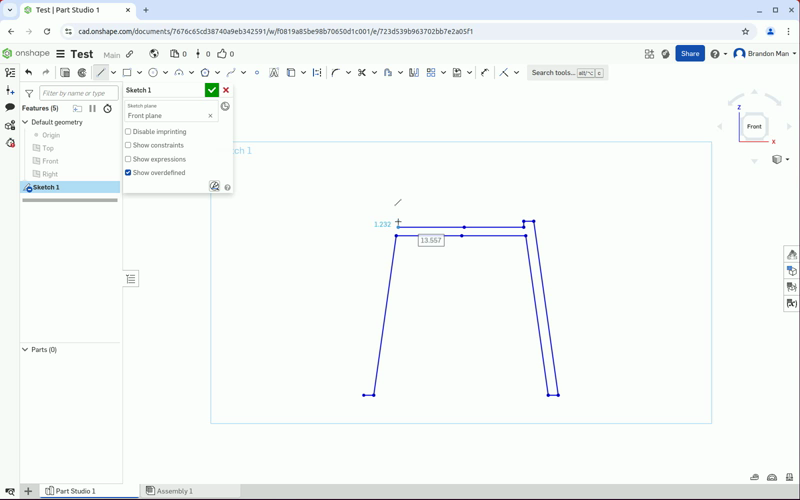
scroll(6)
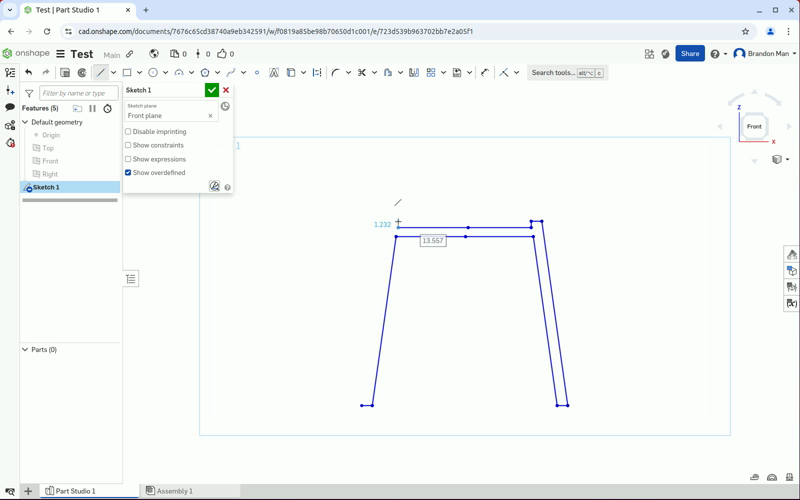
scroll(6)
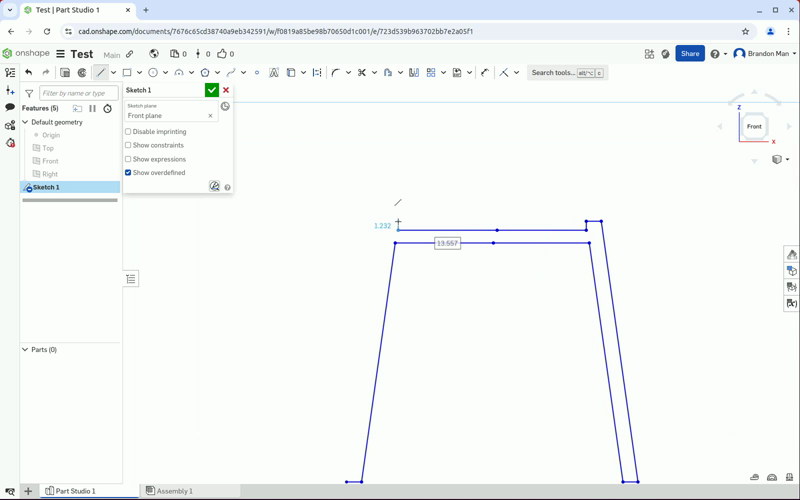
scroll(6)
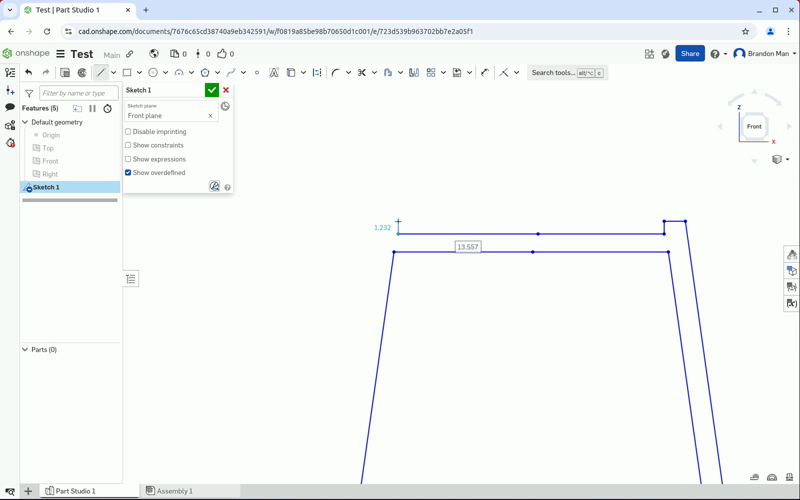
scroll(6)
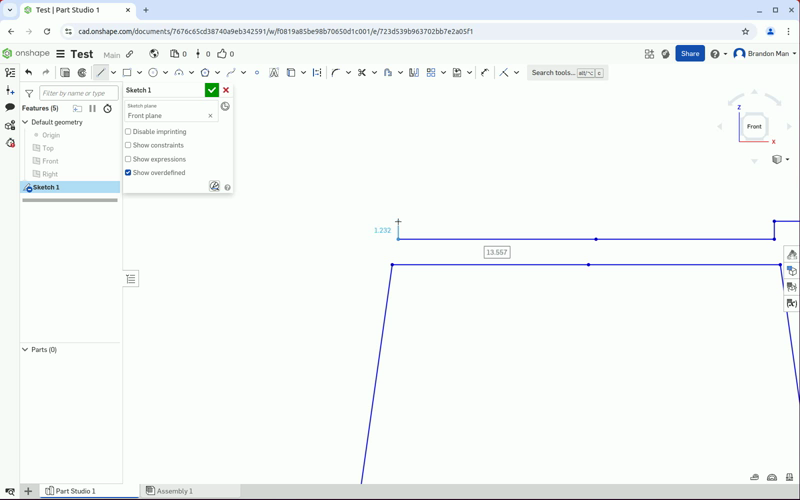
scroll(6)
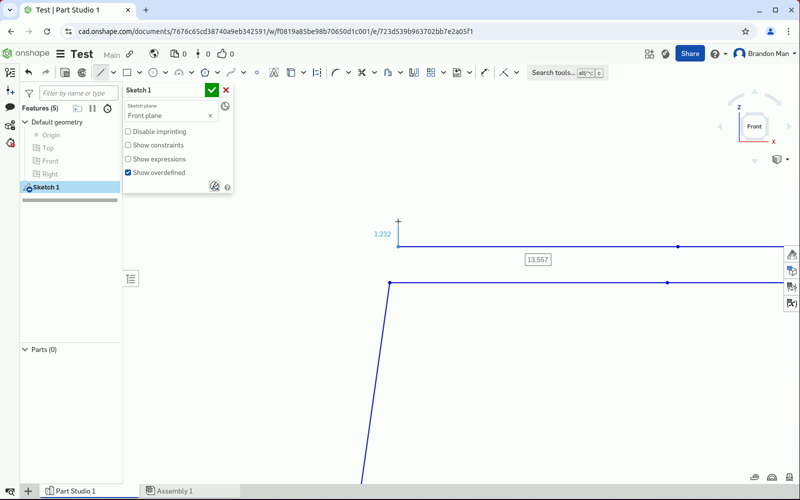
scroll(6)
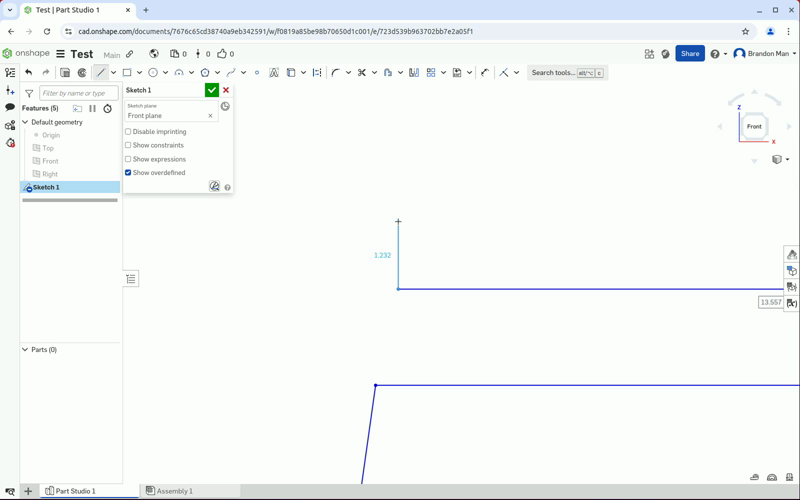
click(398, 221)
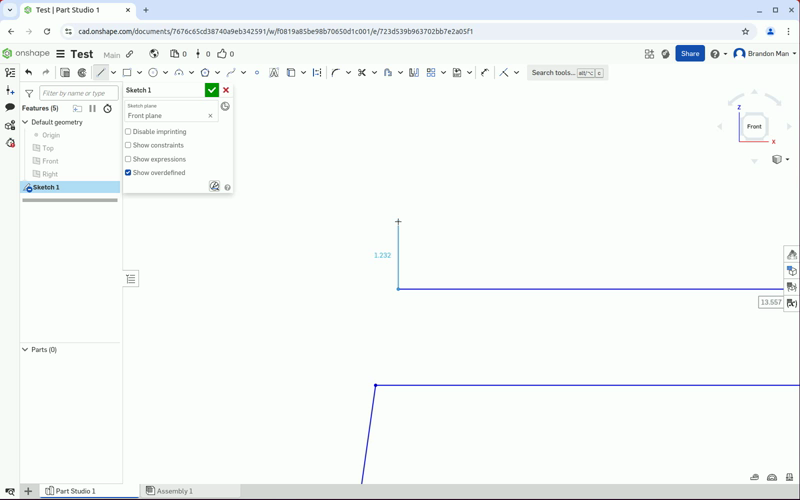
scroll(-6)
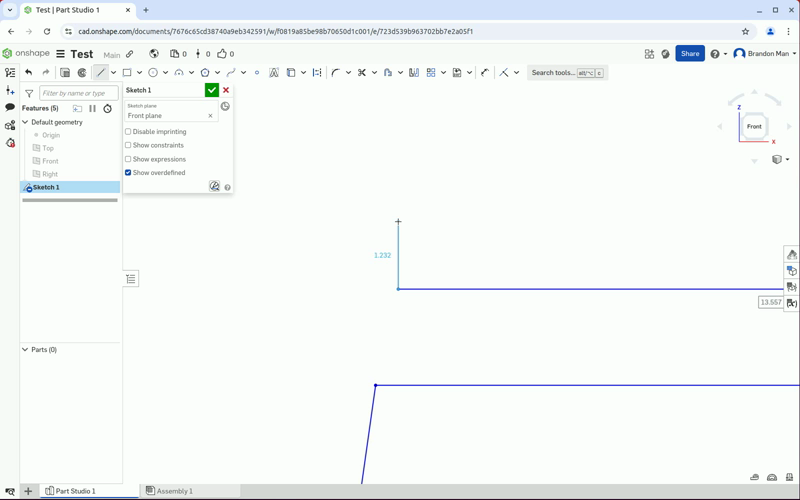
scroll(-6)
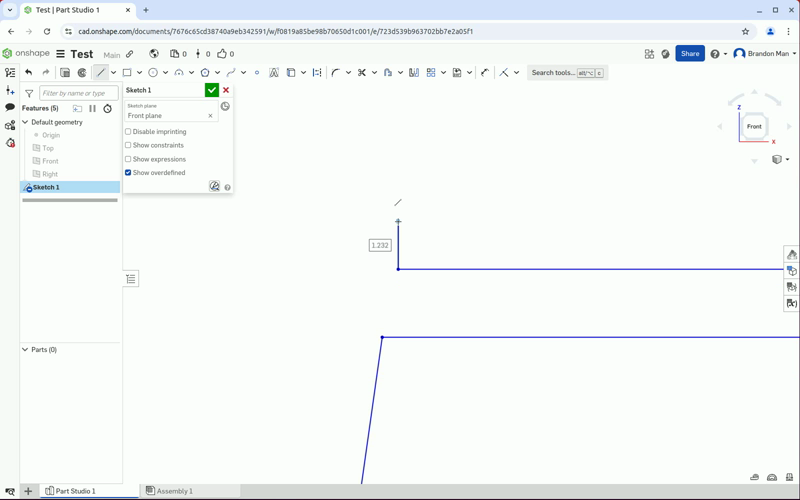
scroll(-6)
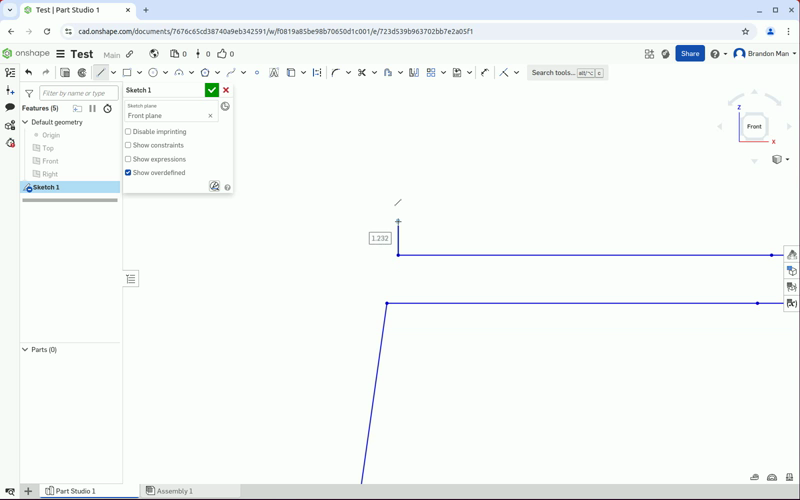
scroll(-6)
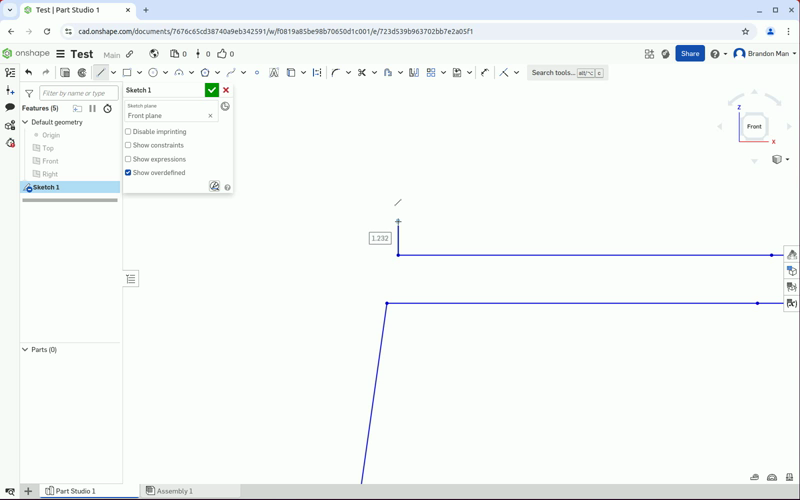
scroll(-6)
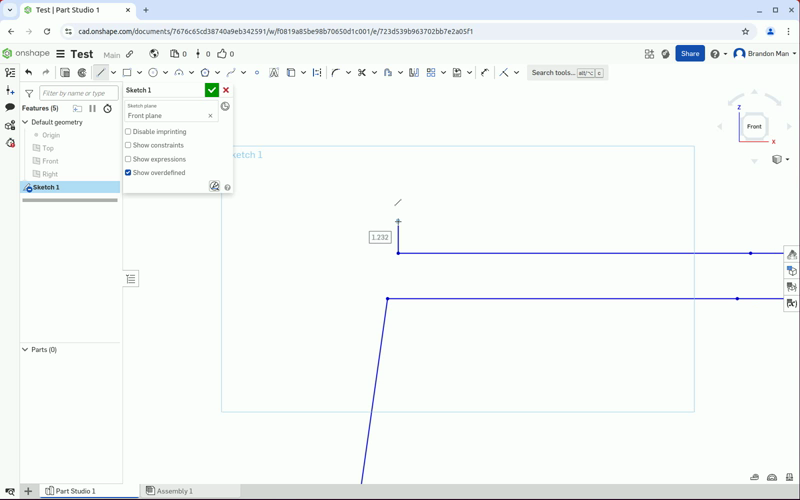
scroll(-6)
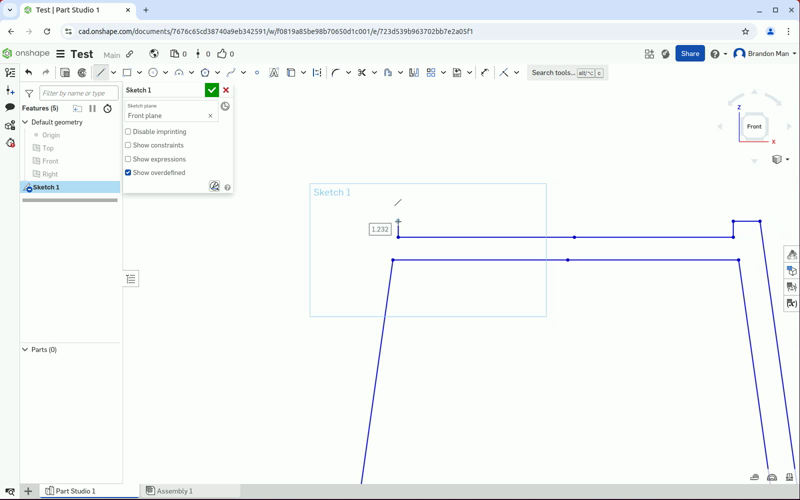
scroll(-6)
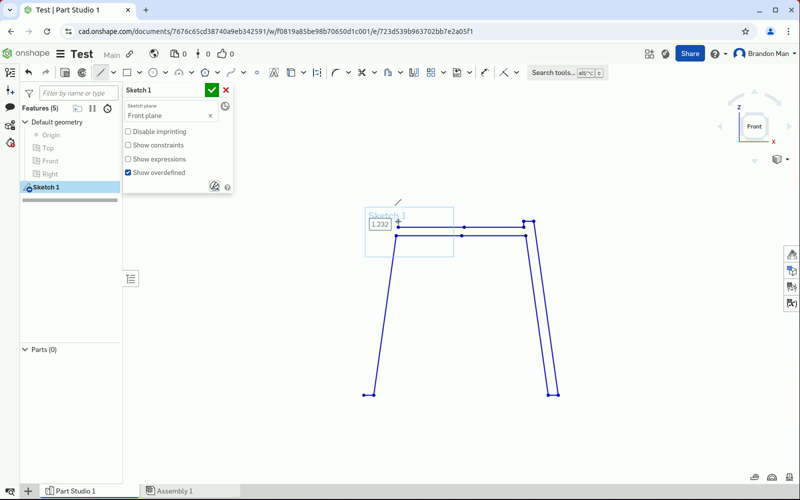
key_up(shift)
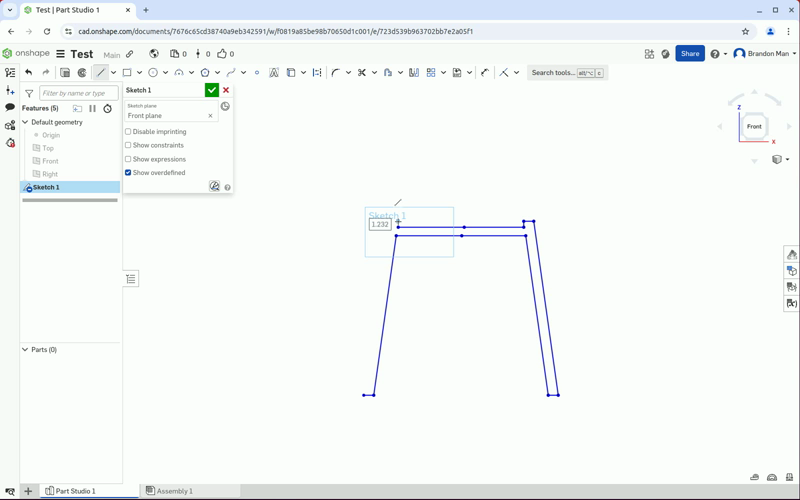
key_down(shift)
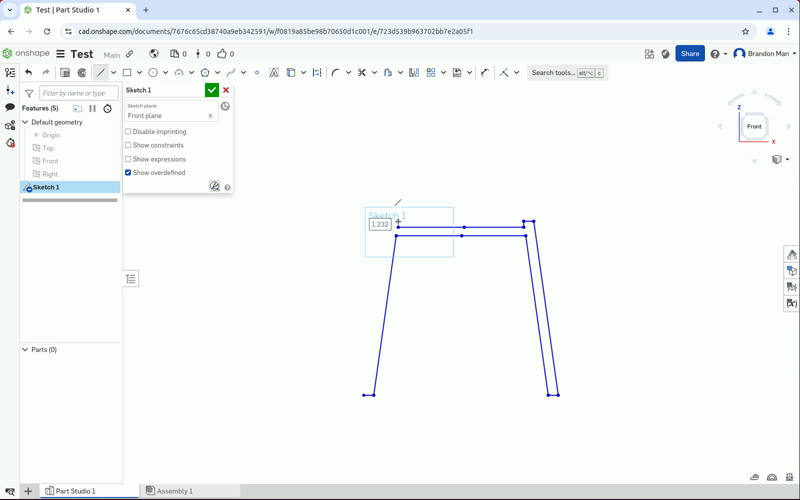
mouse_move(428, 221)
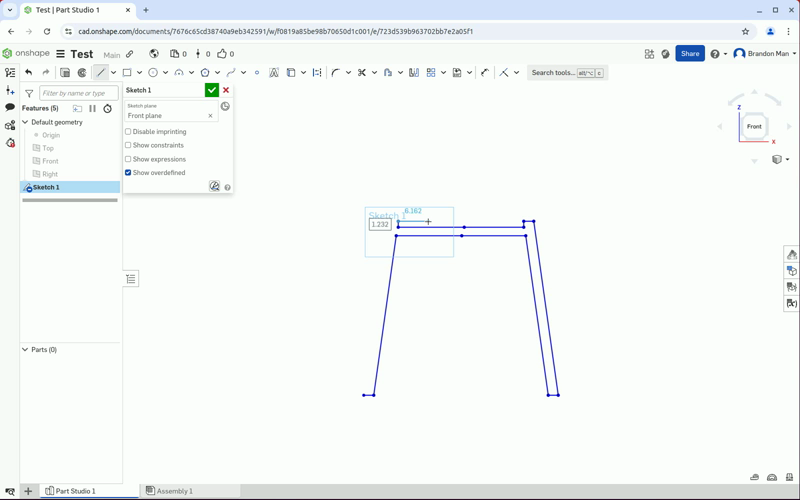
mouse_move(388, 221)
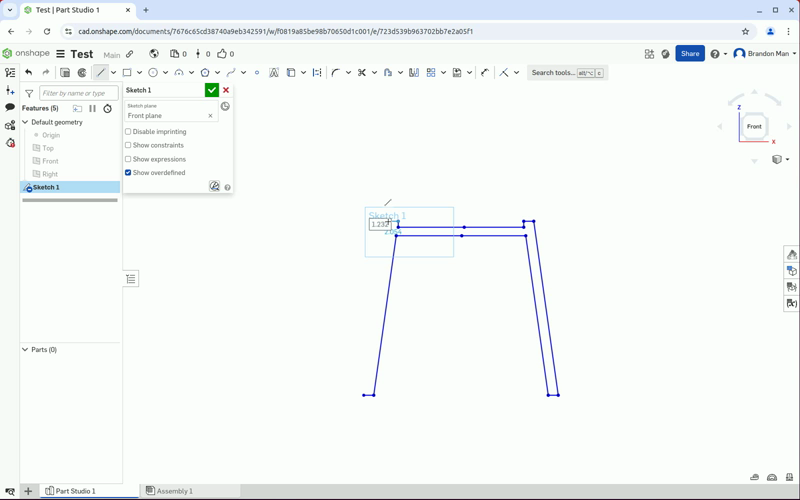
click(388, 221)
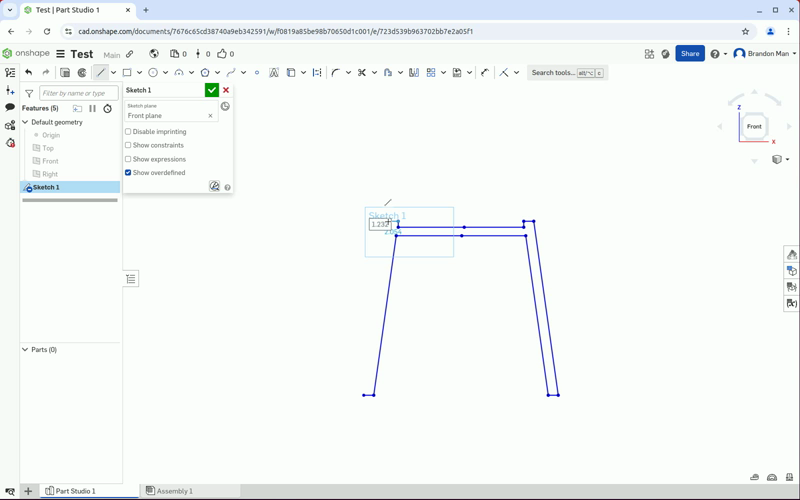
key_up(shift)
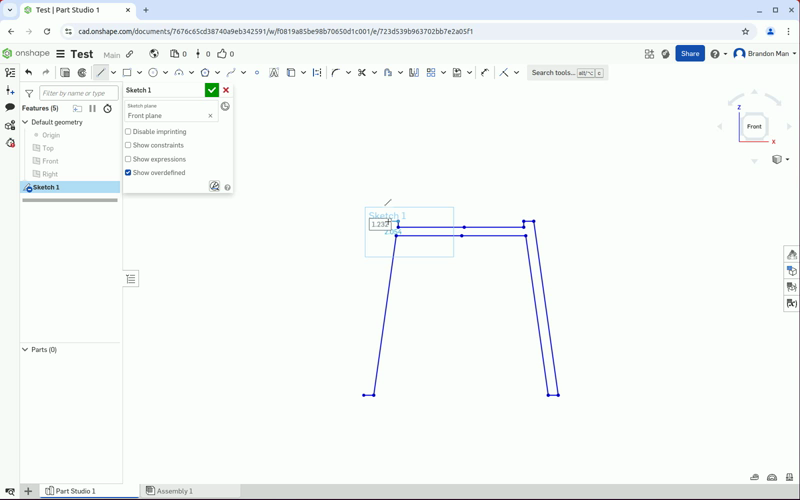
key_down(shift)
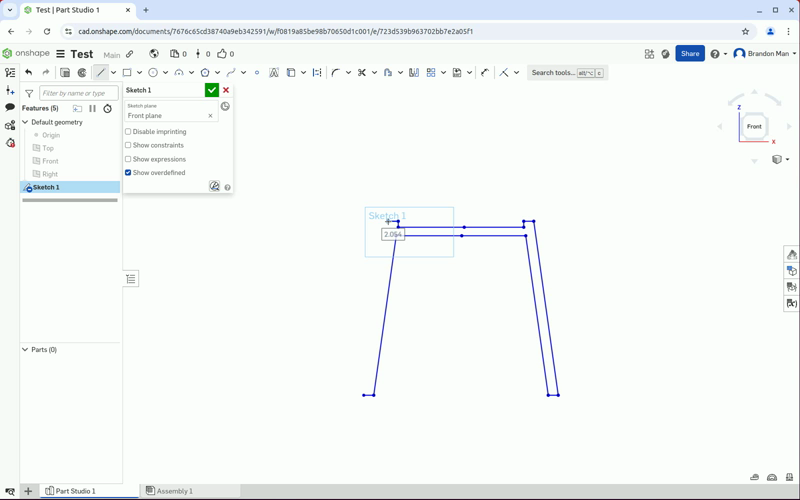
mouse_move(363, 395)
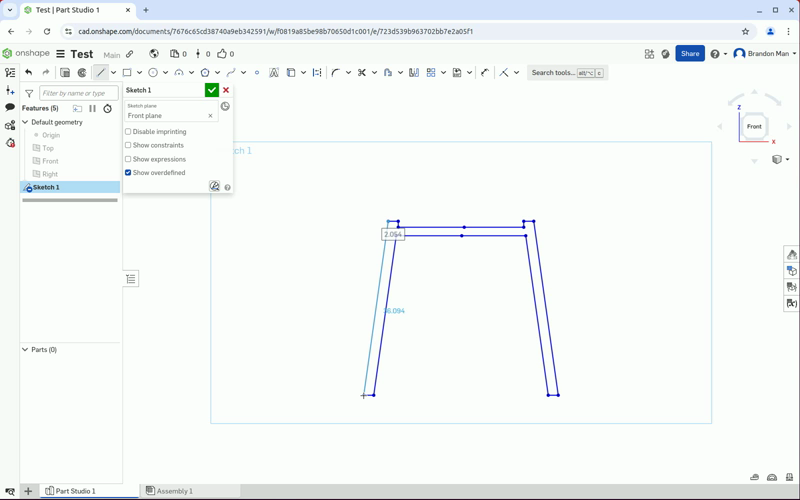
key_up(shift)
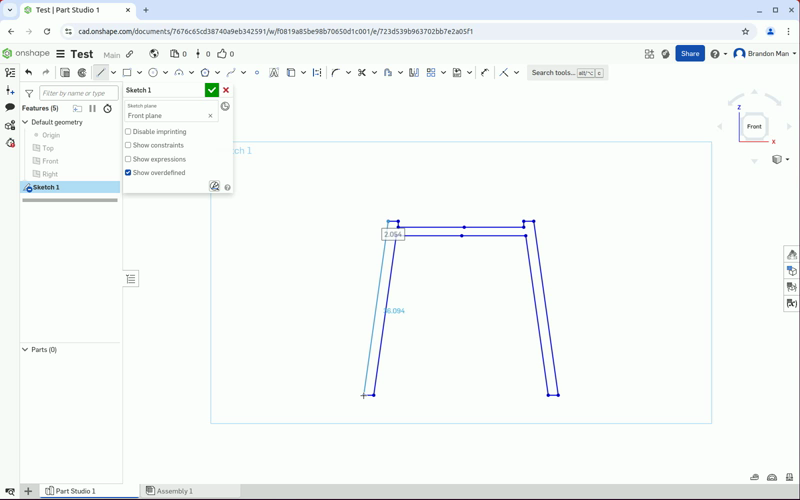
click(363, 395)
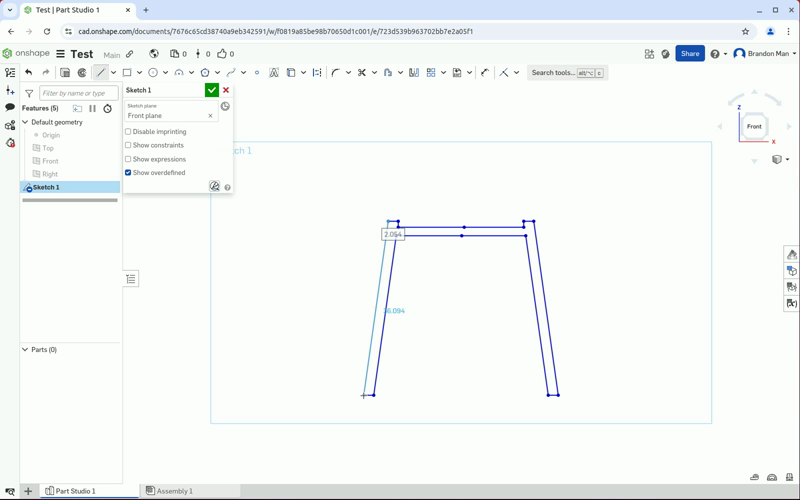
key(esc)
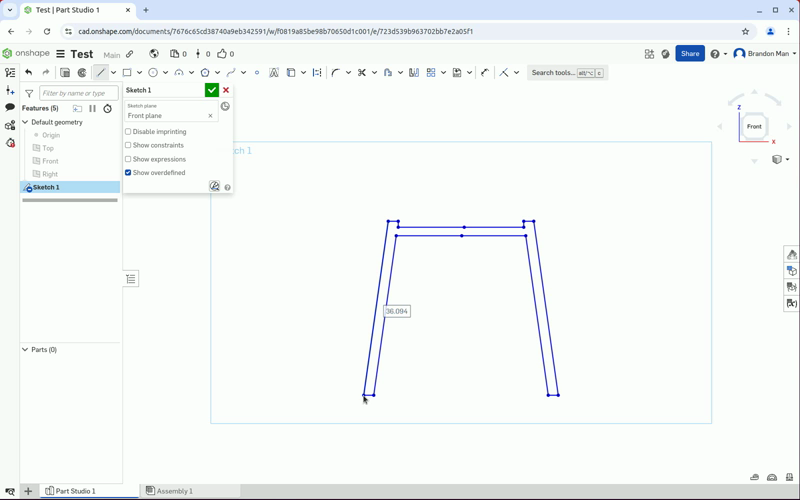
mouse_move(384, 286)
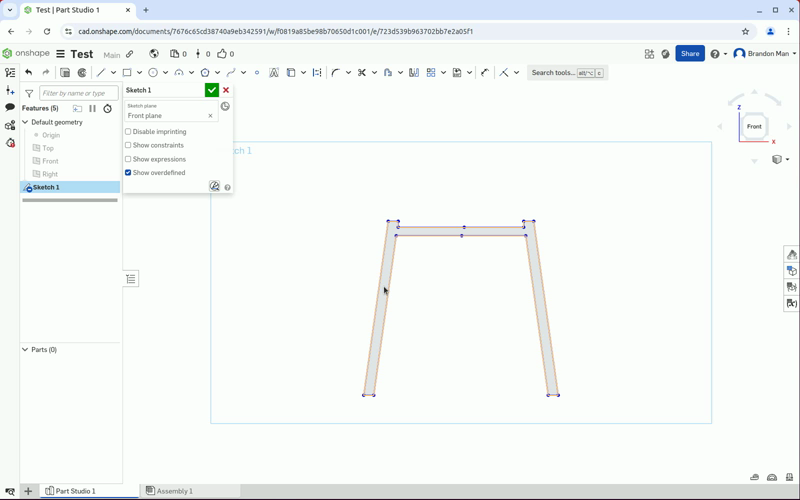
click(384, 286)
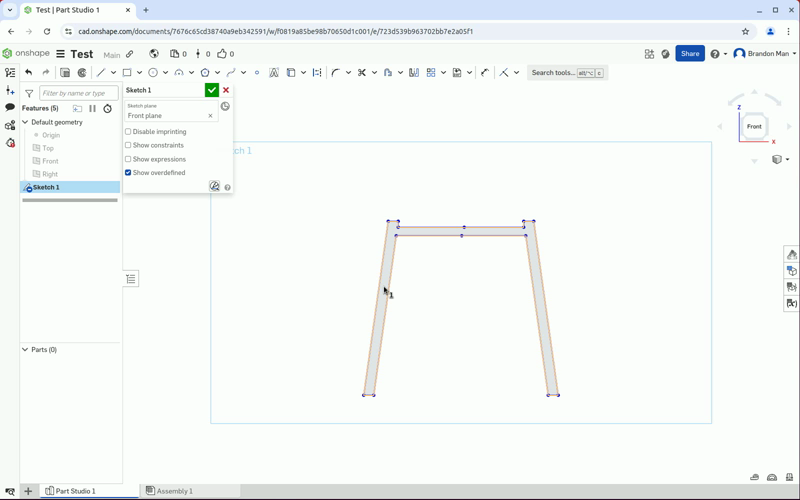
mouse_move(73, 352)
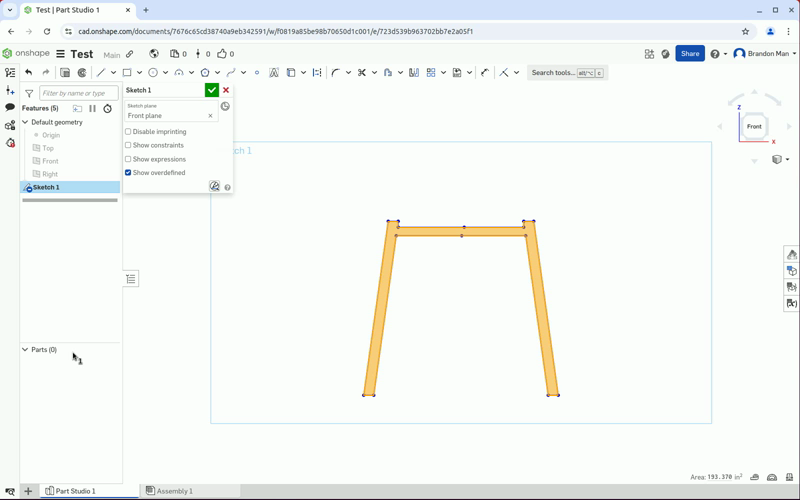
key(shift+y)
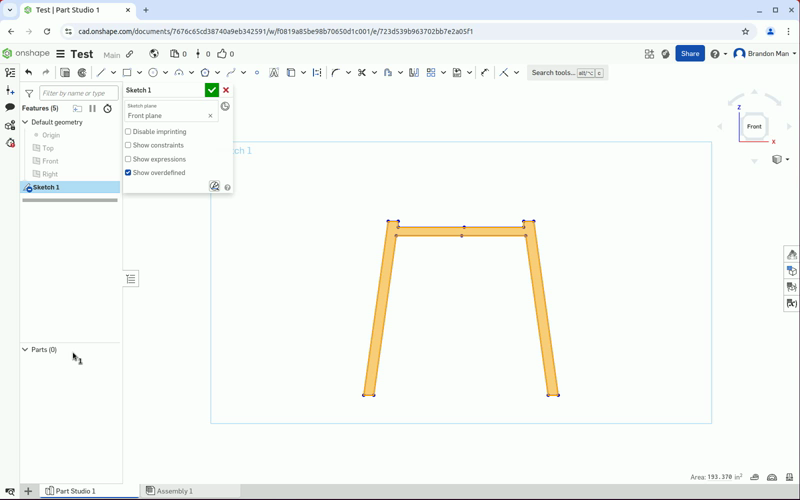
key(shift+e)
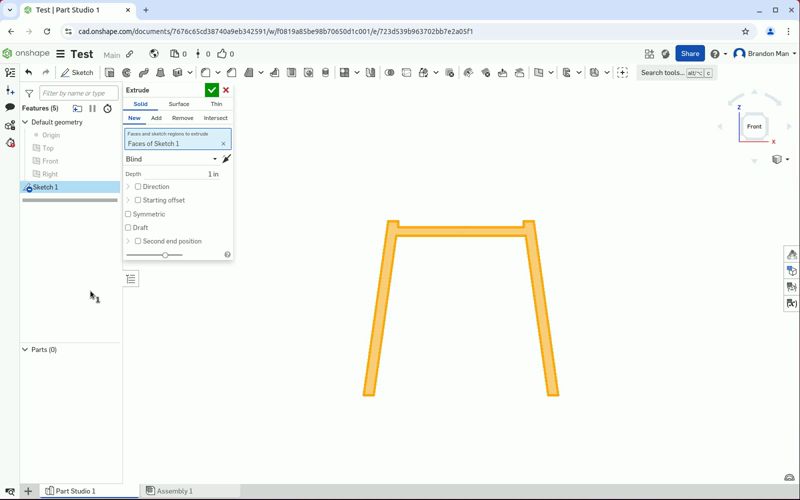
mouse_move(143, 106)
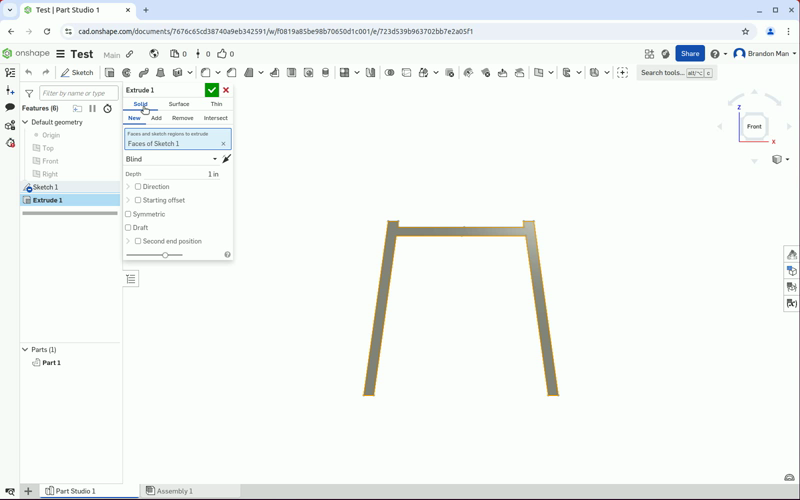
click(143, 106)
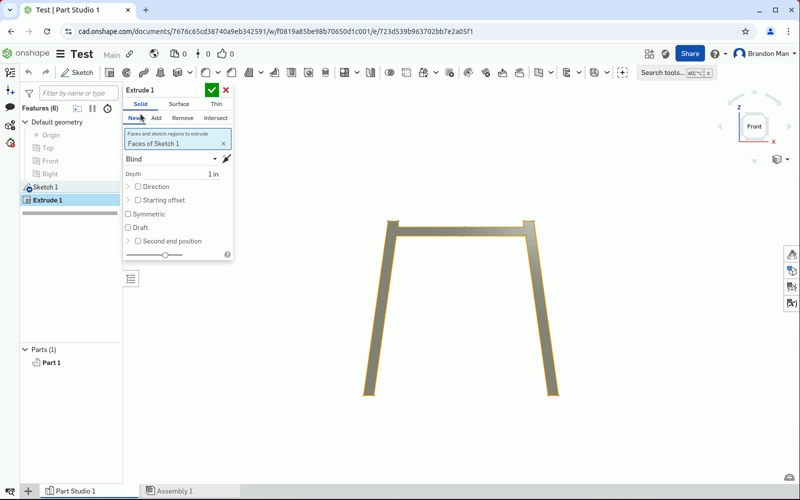
mouse_move(137, 120)
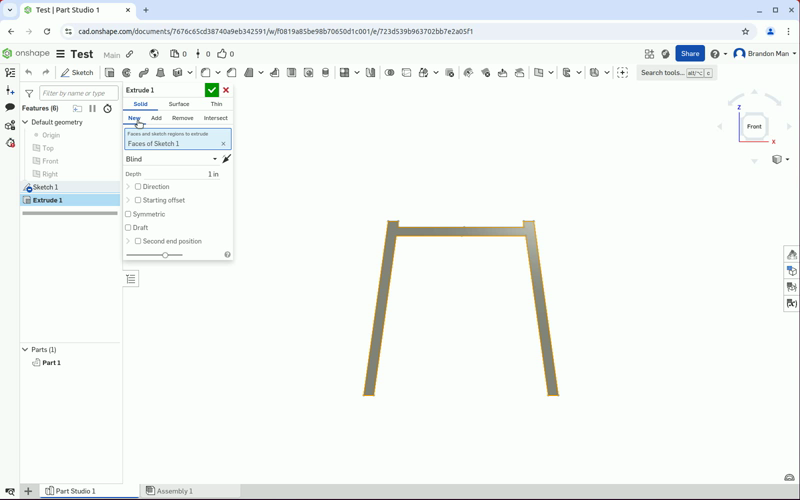
click(137, 120)
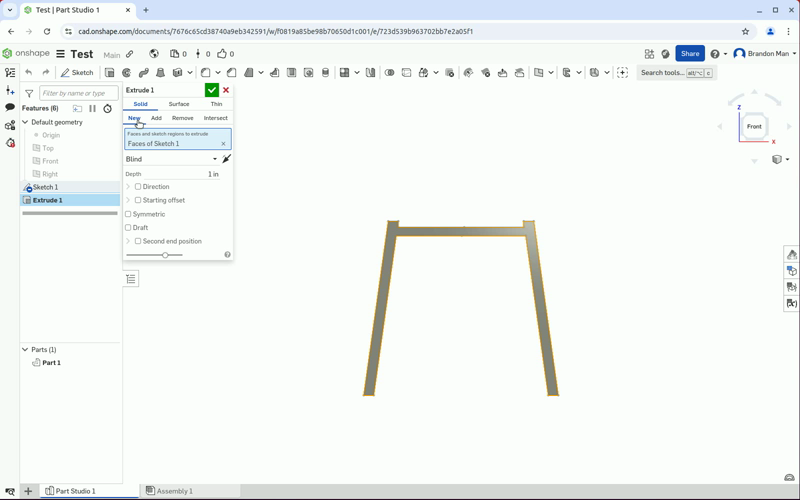
key(tab, 4)
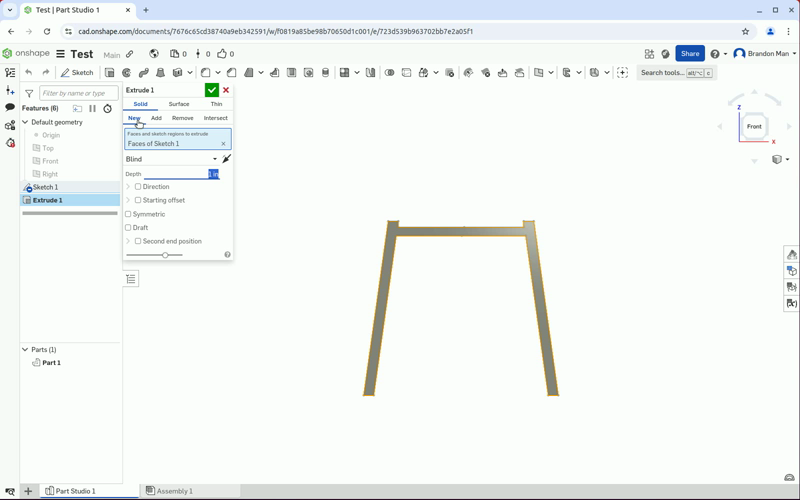
text(2.407)
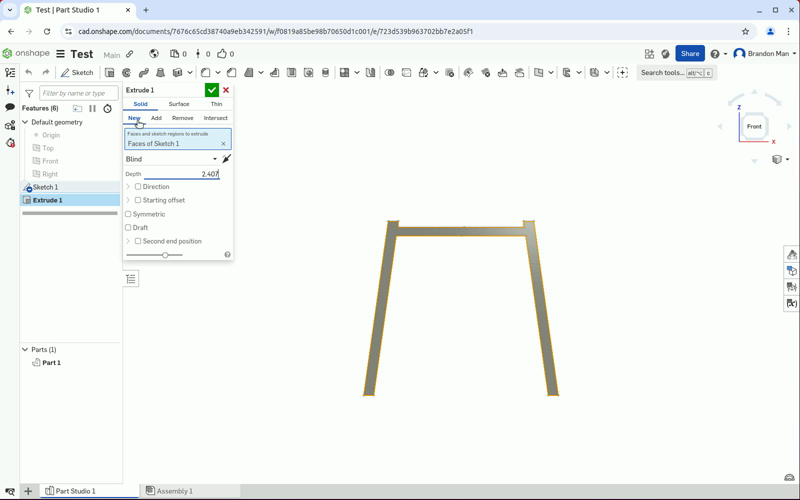
key(enter)
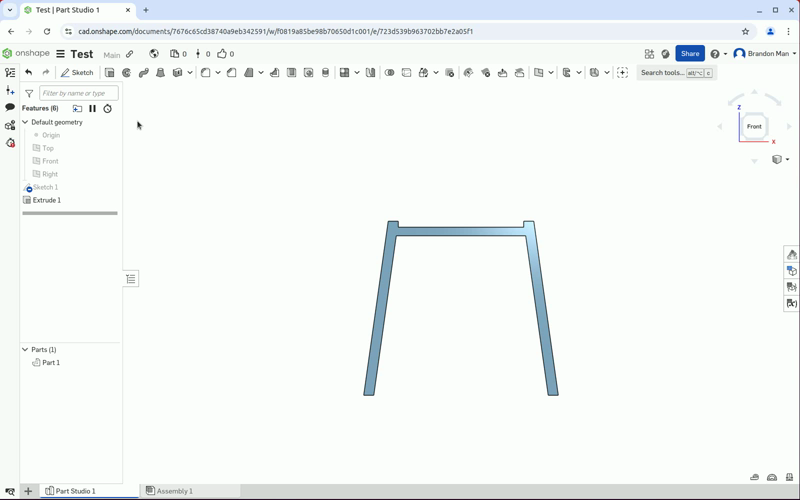
key(shift+h)
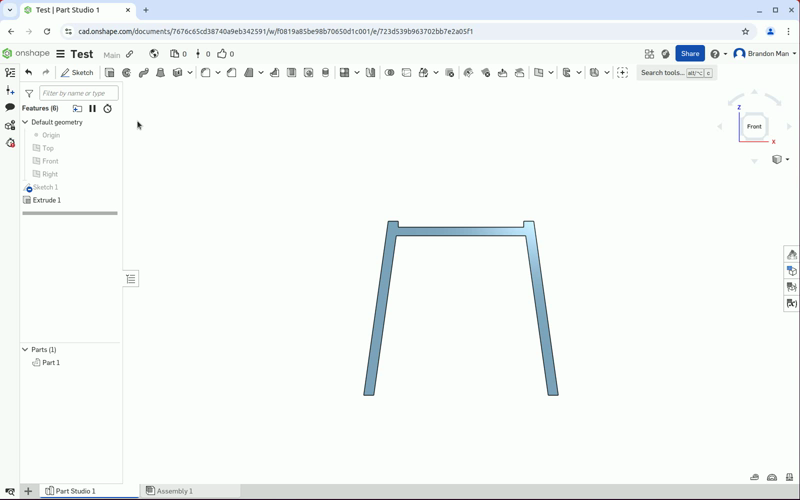
key(shift+h)
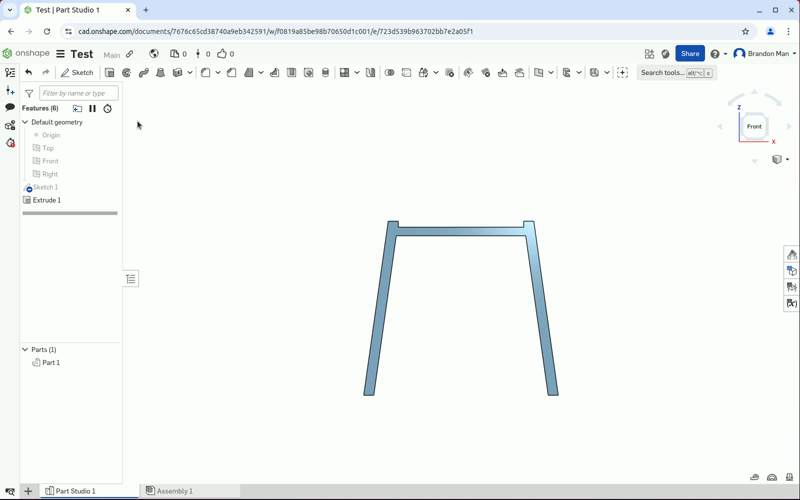
mouse_move(73, 189)
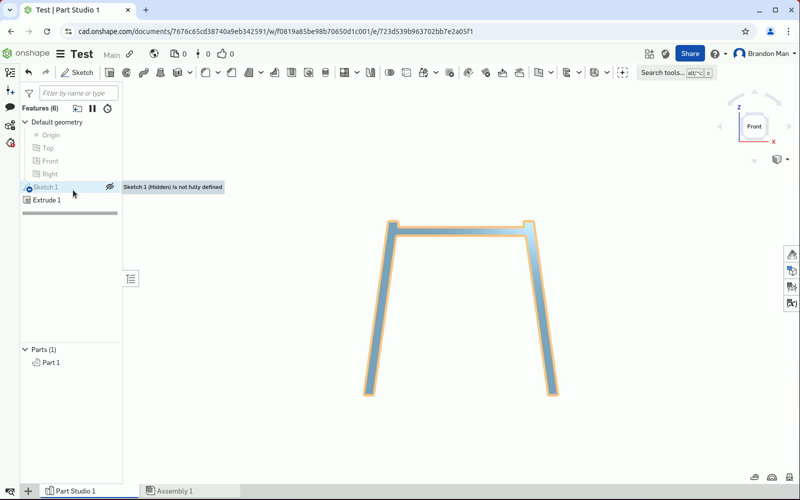
click(73, 189)
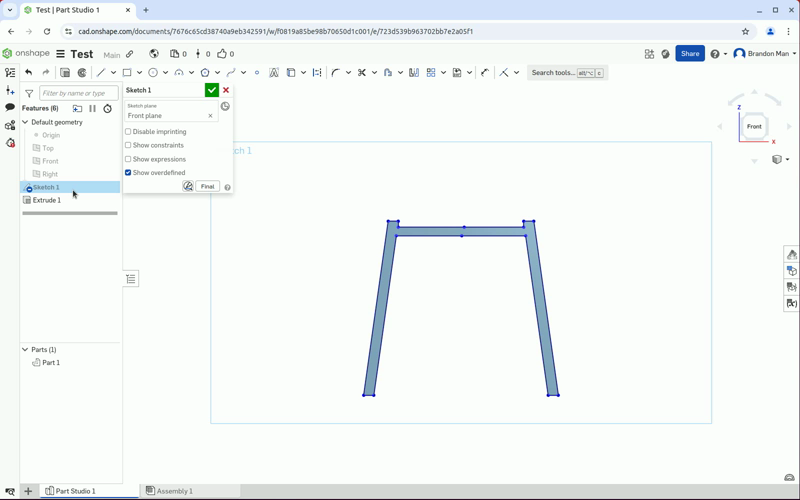
mouse_move(229, 92)
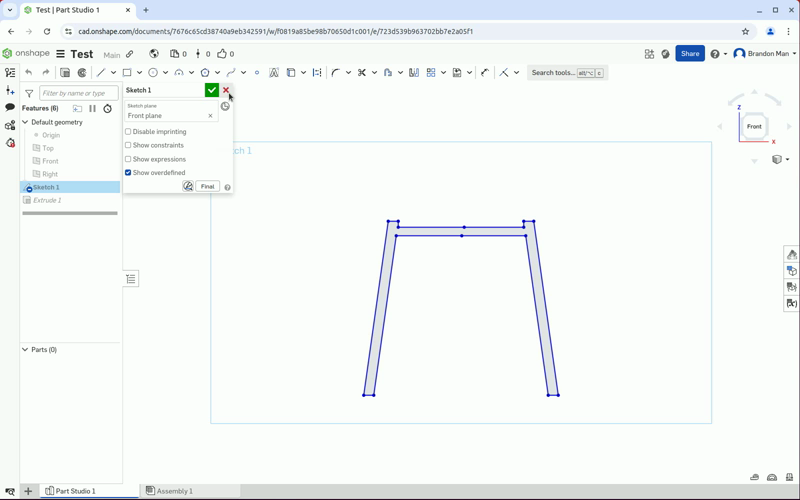
click(229, 92)
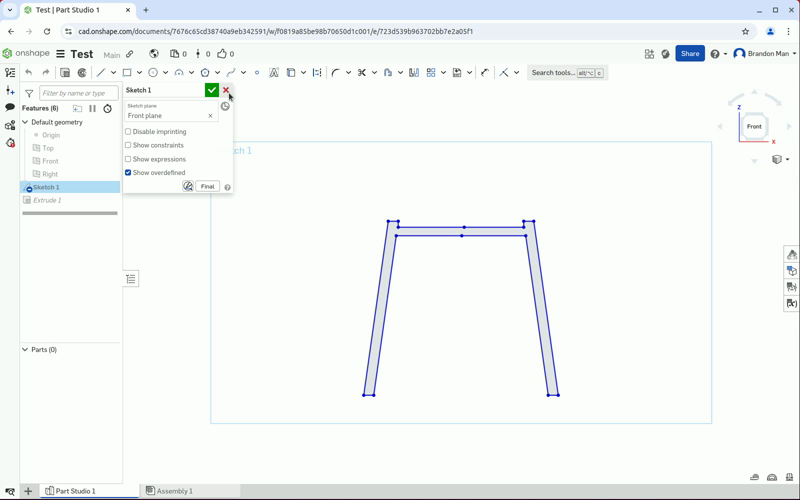
key(shift+s)
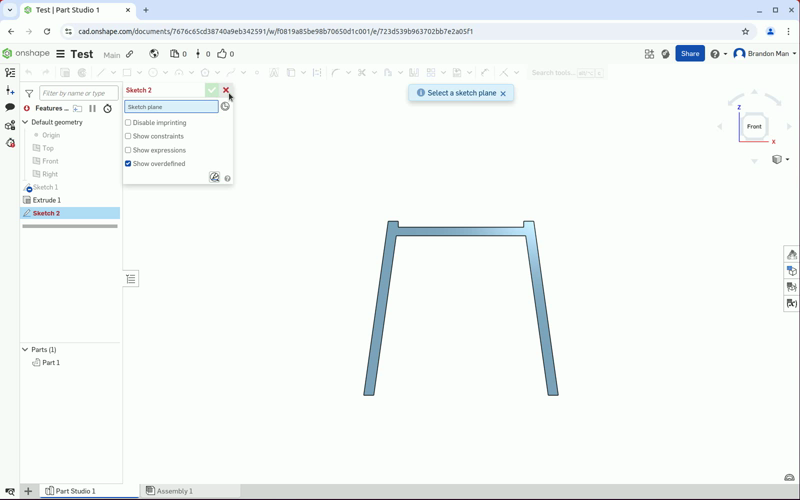
mouse_move(73, 163)
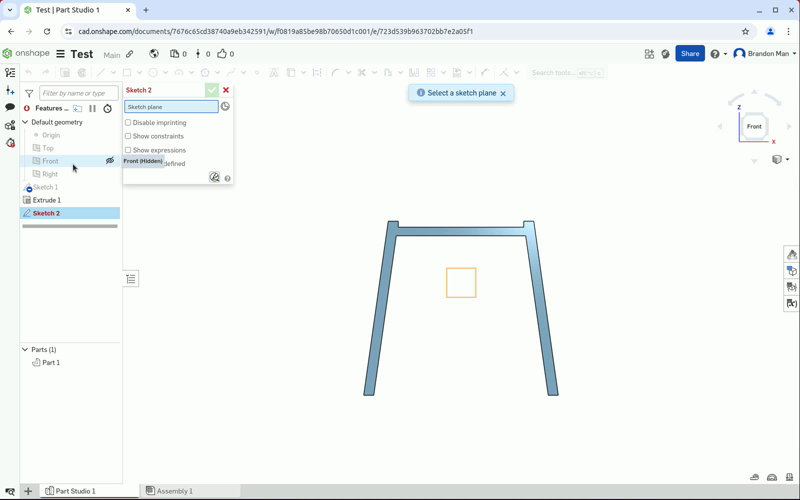
click(73, 163)
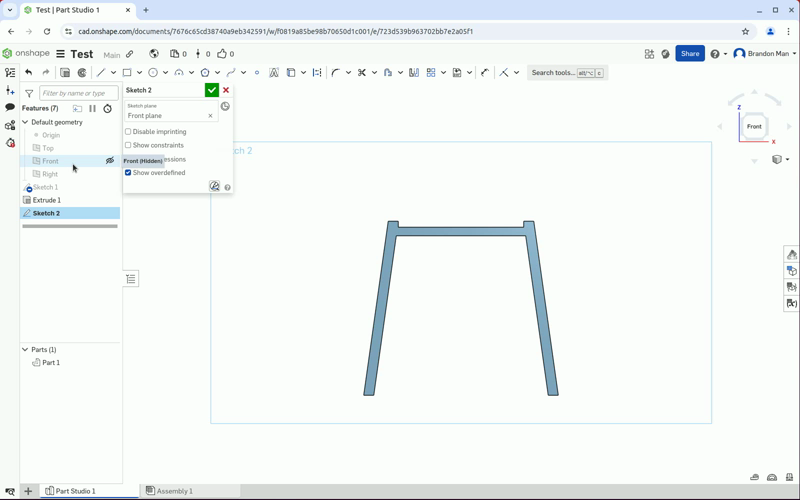
mouse_move(73, 352)
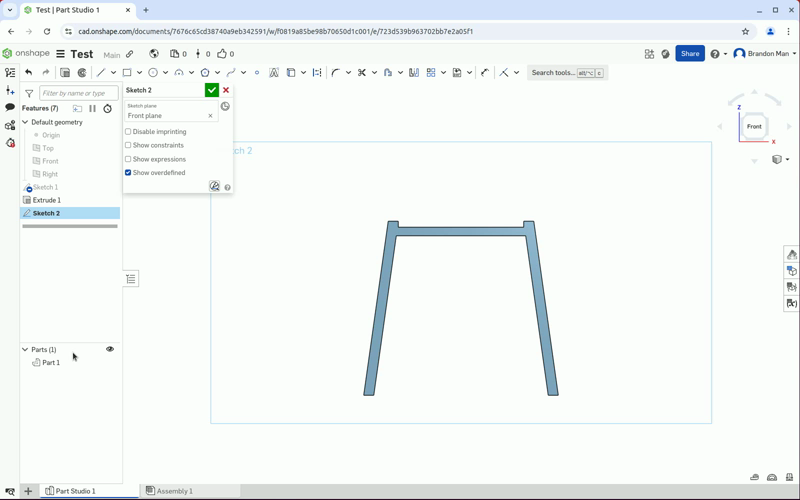
key(y)
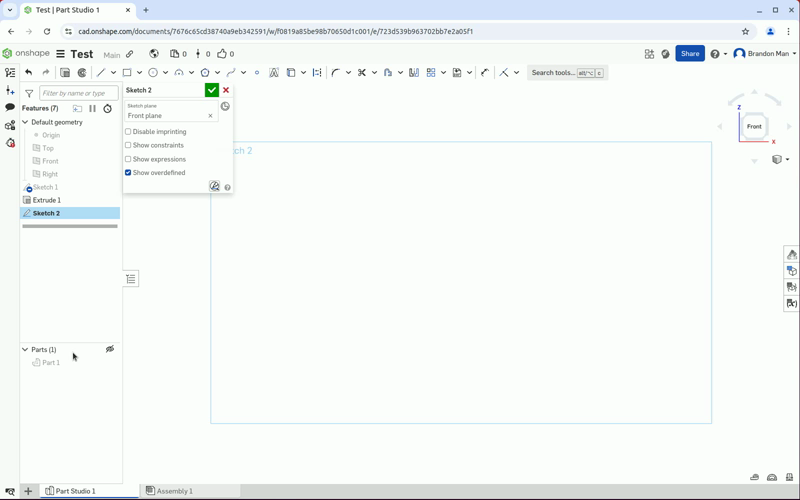
key(l)
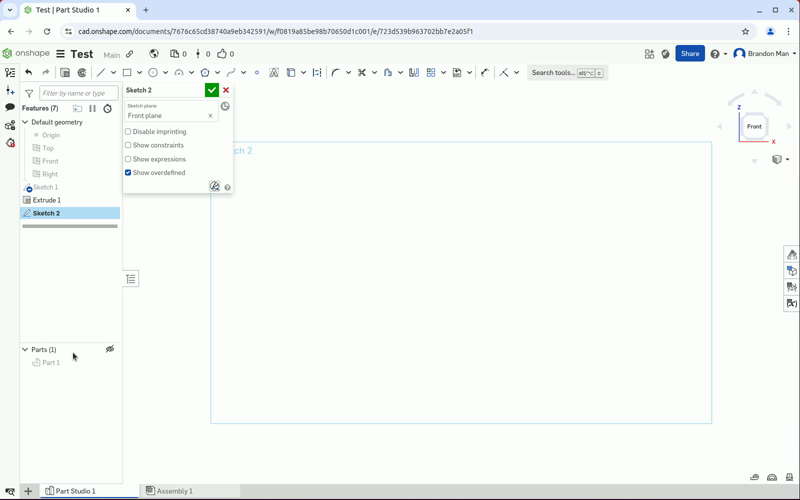
key_down(shift)
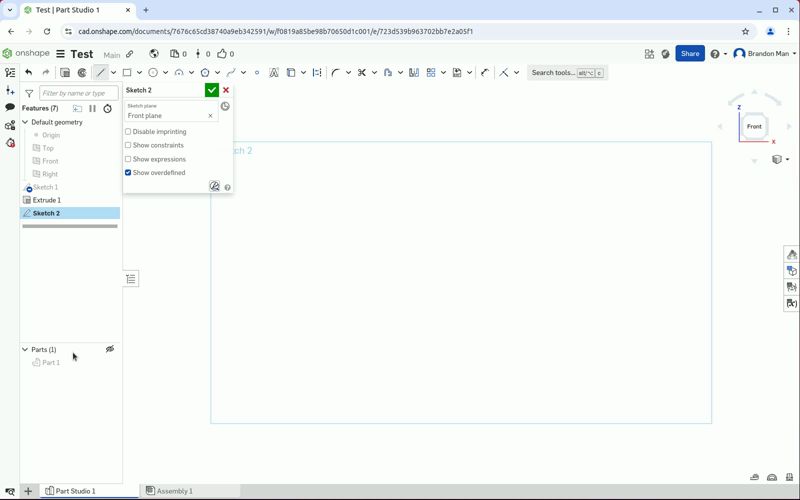
mouse_move(457, 236)
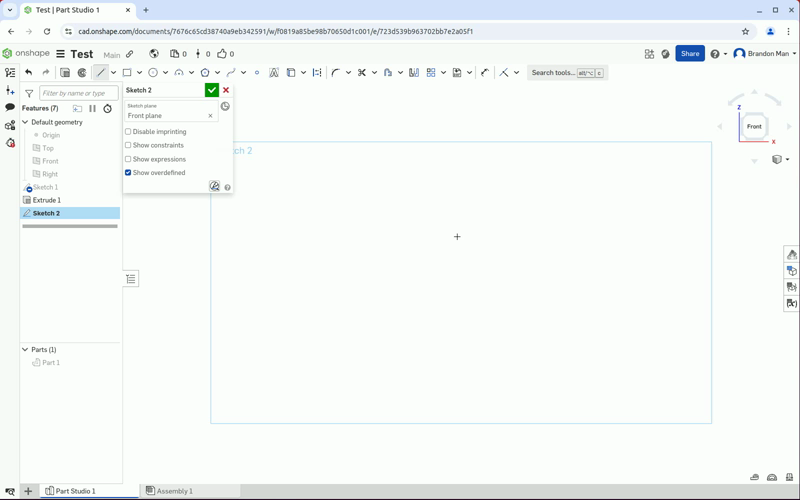
click(457, 236)
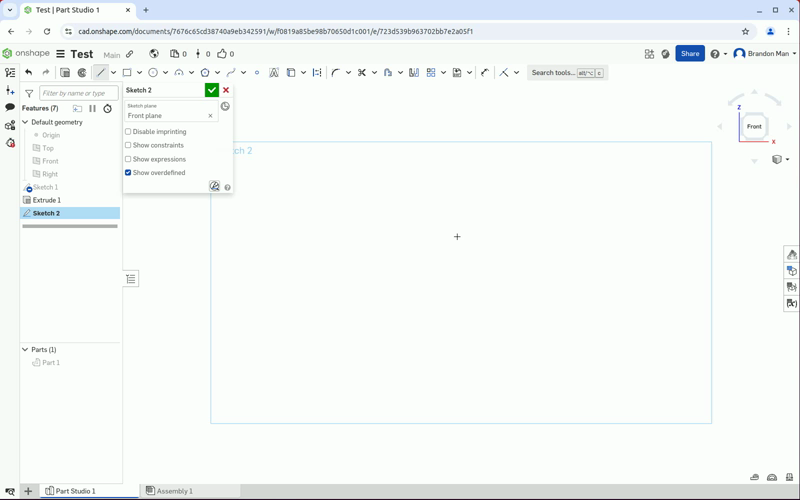
key_up(shift)
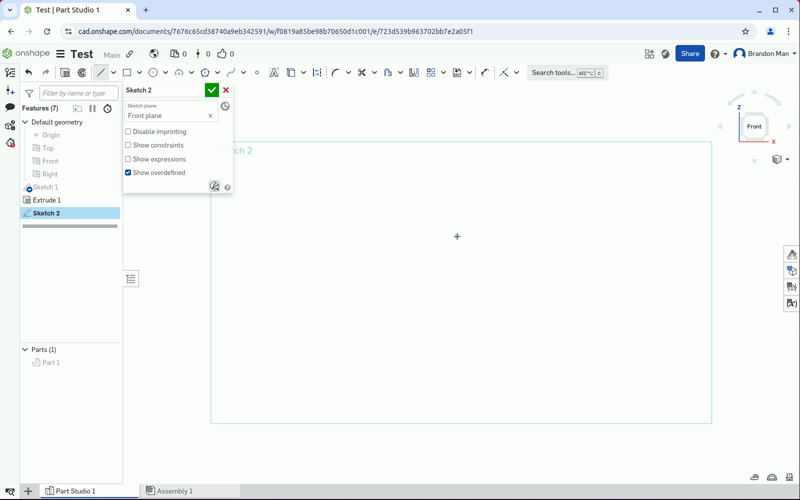
key_down(shift)
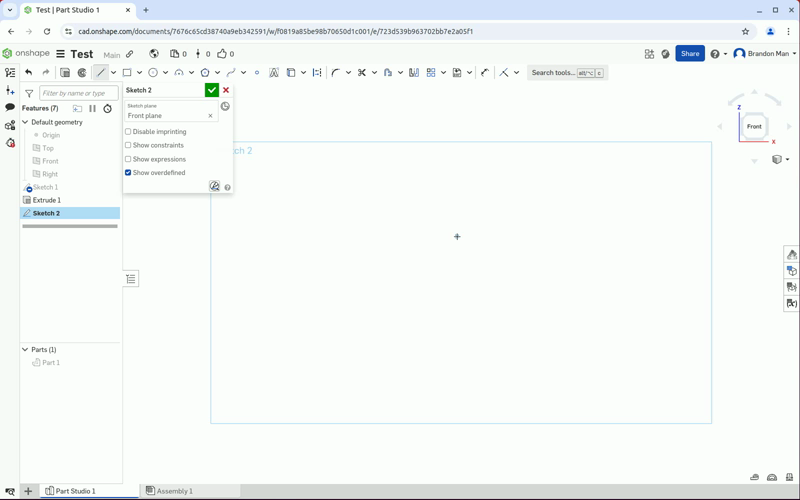
mouse_move(487, 236)
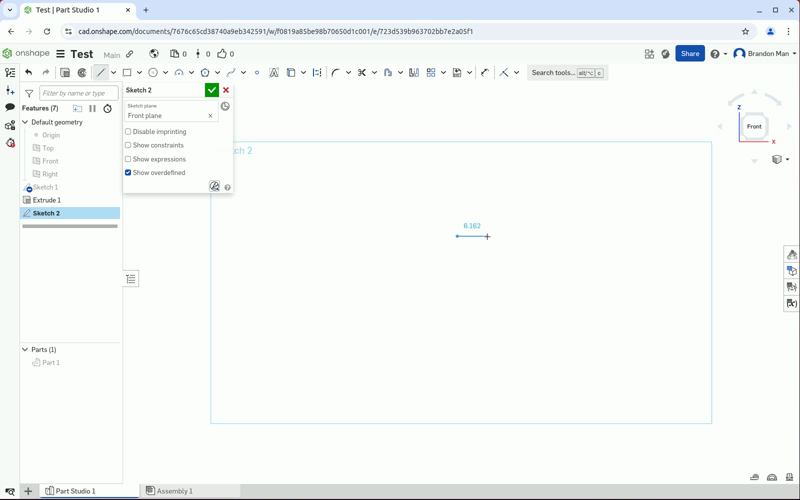
mouse_move(466, 236)
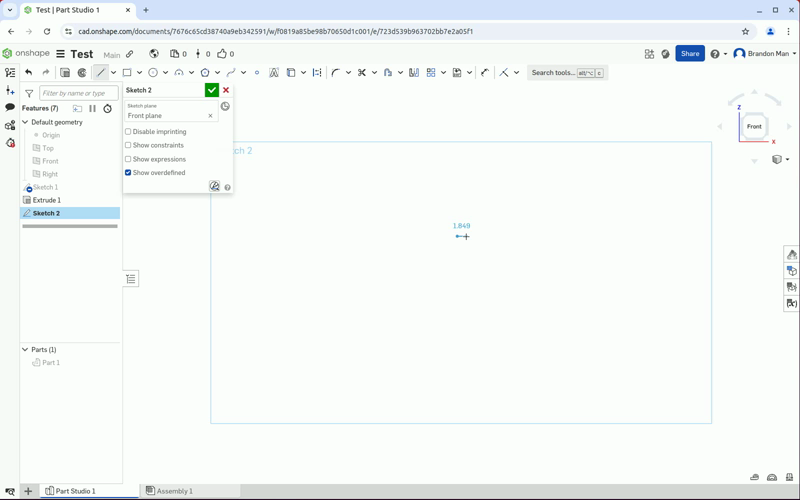
click(466, 236)
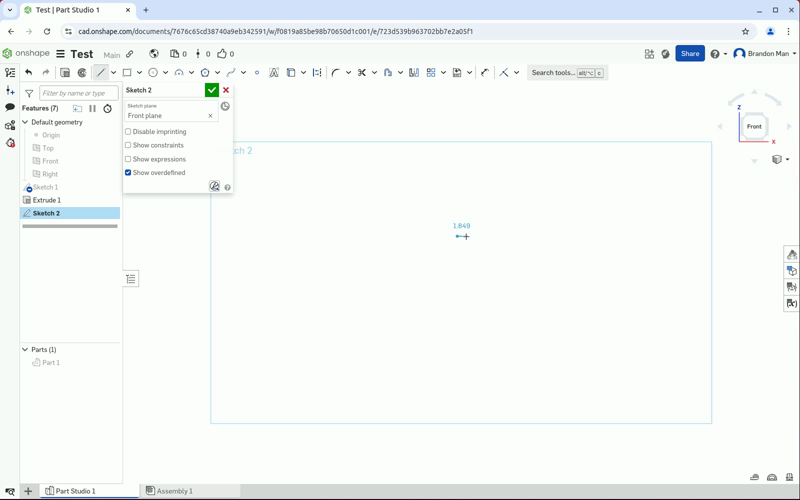
key_up(shift)
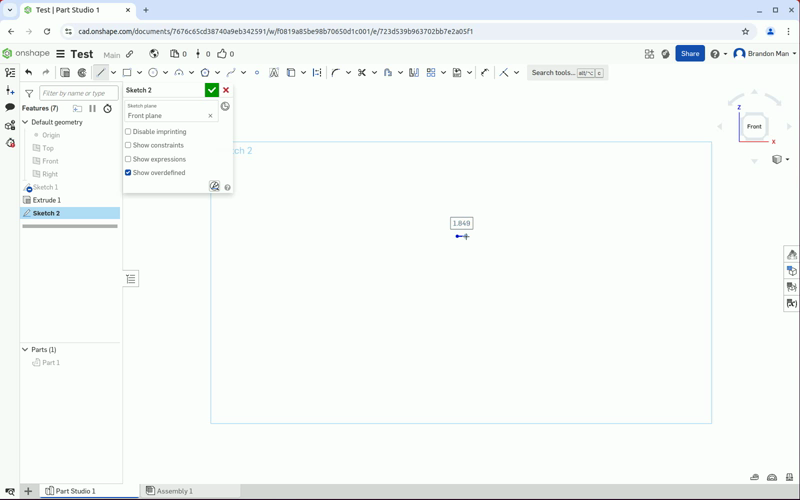
key_down(shift)
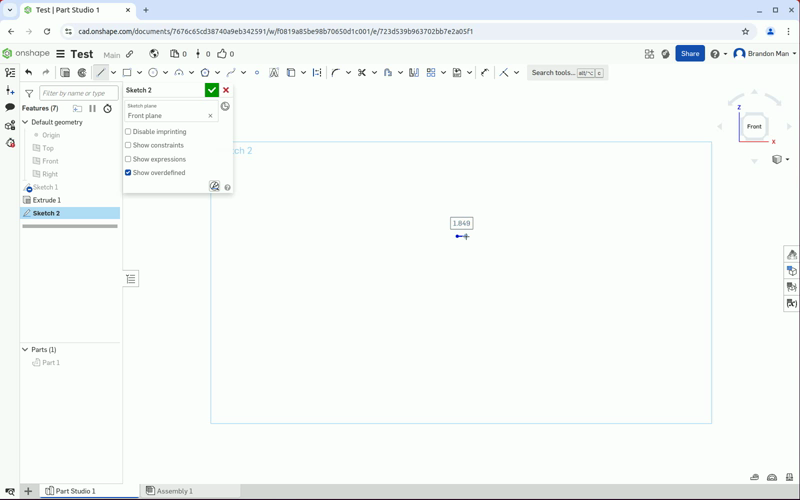
mouse_move(496, 236)
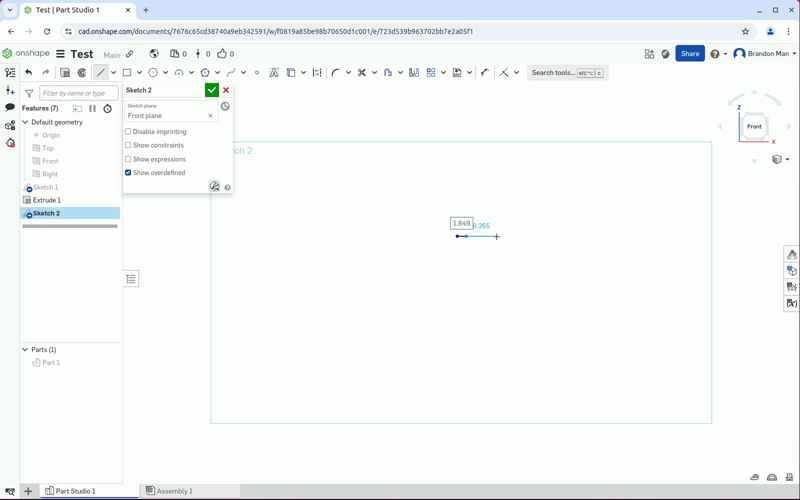
mouse_move(466, 231)
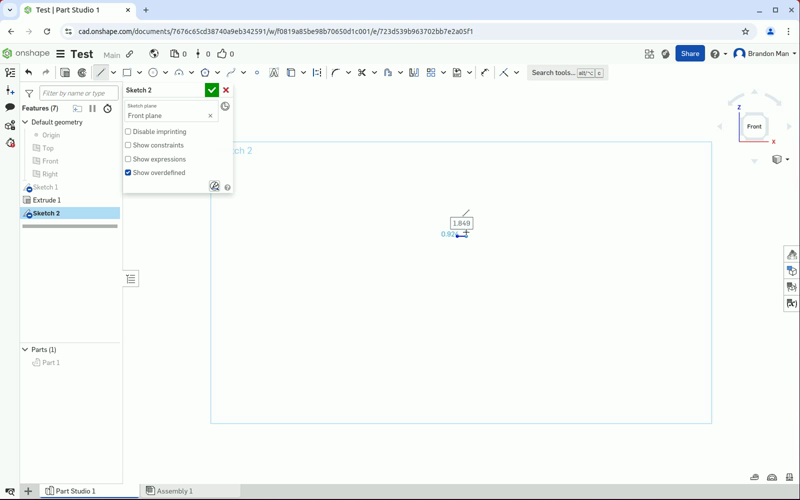
scroll(6)
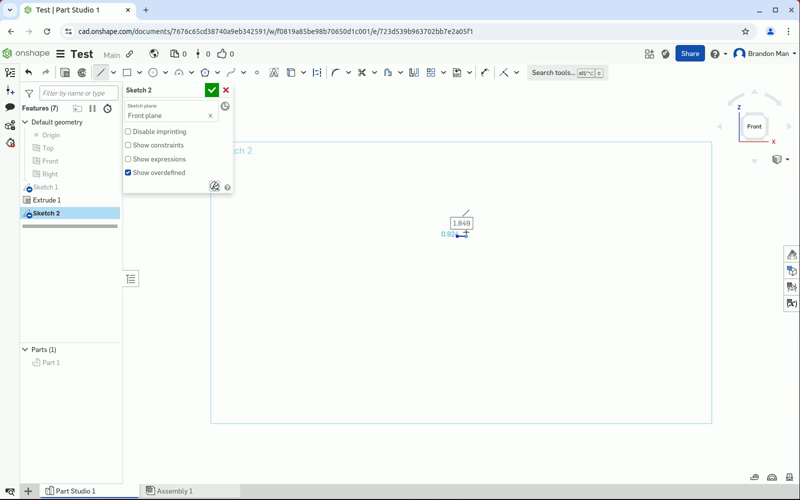
scroll(6)
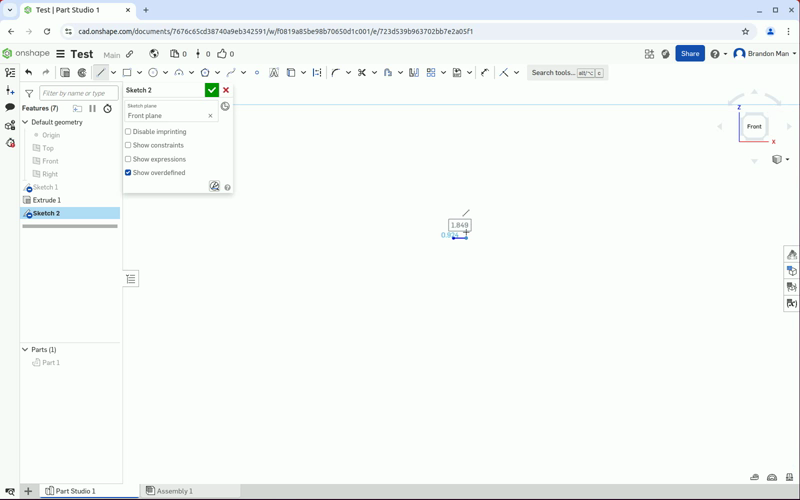
scroll(6)
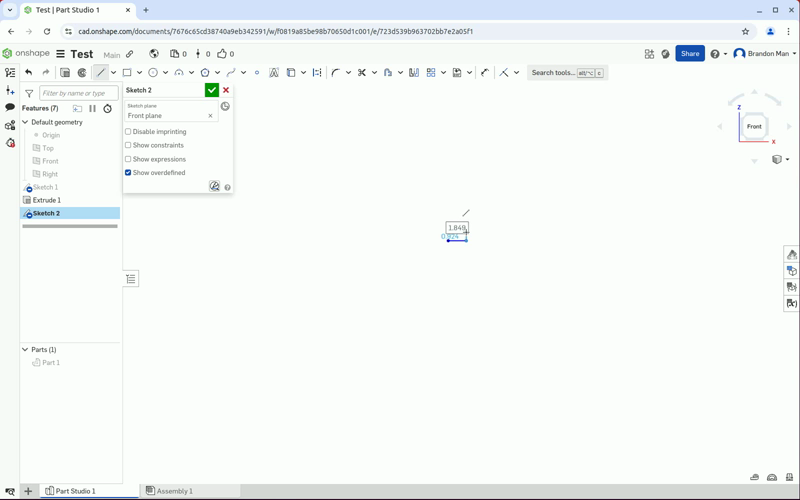
scroll(6)
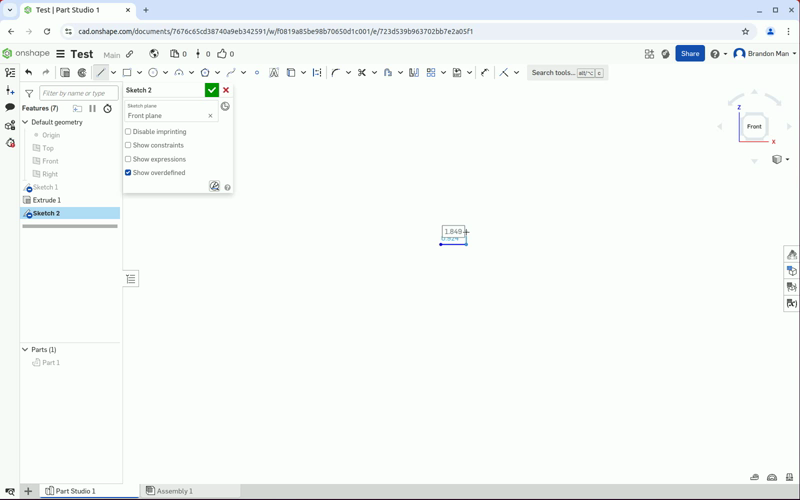
scroll(6)
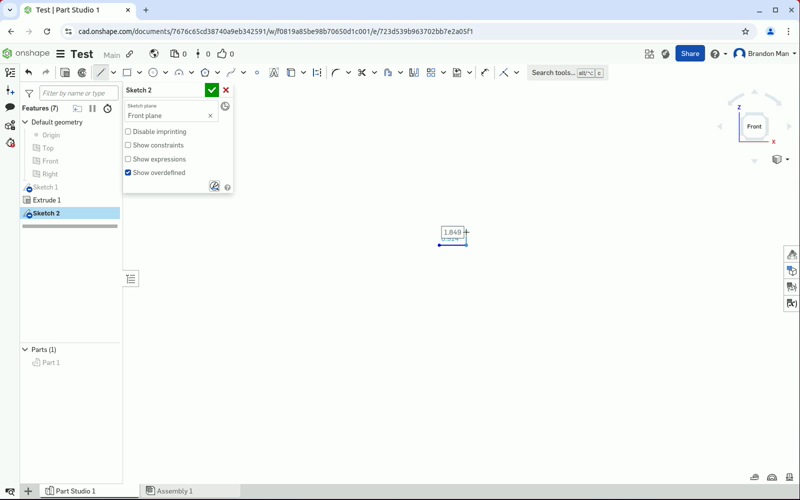
scroll(6)
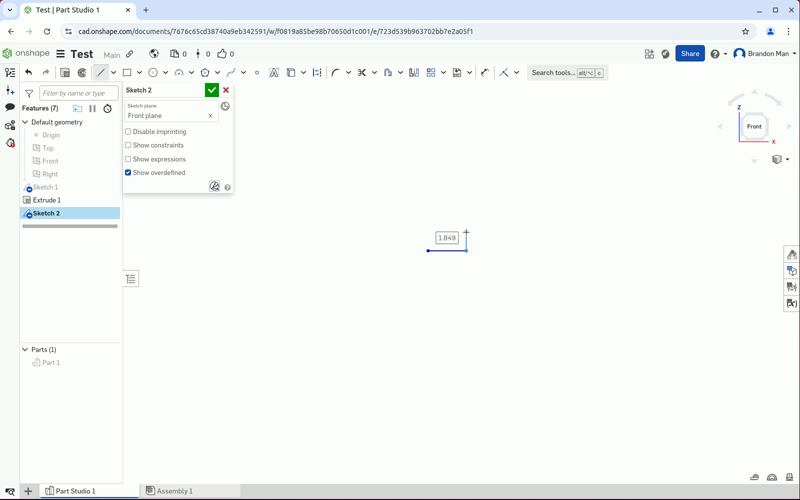
scroll(6)
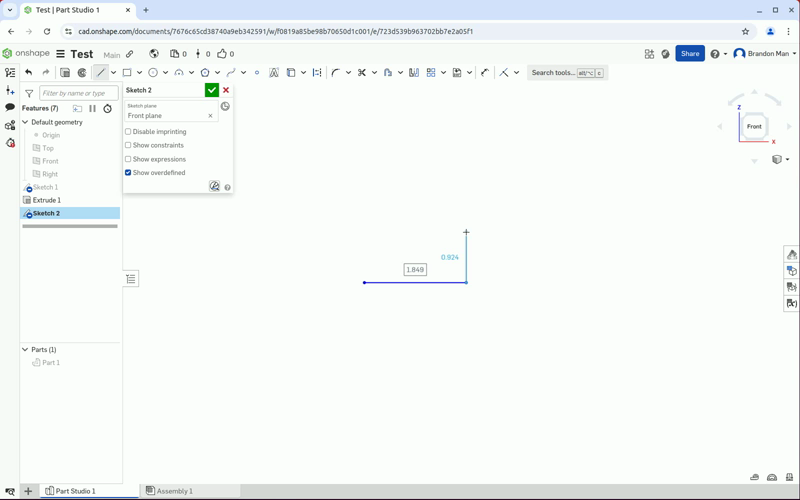
click(466, 231)
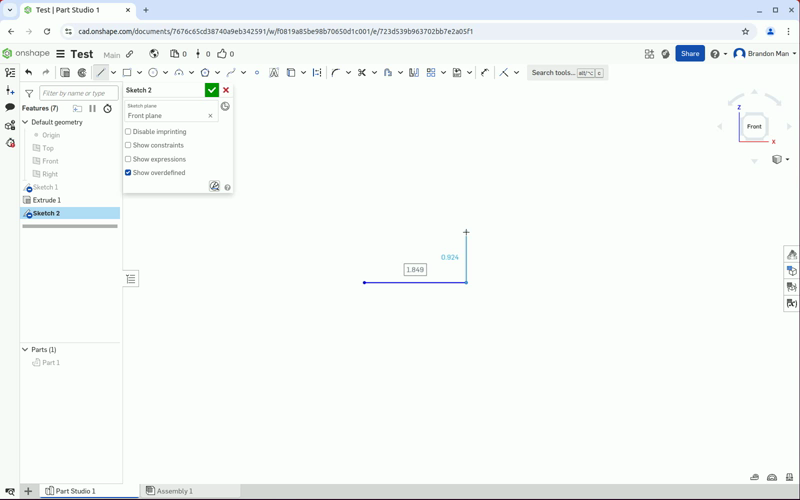
scroll(-6)
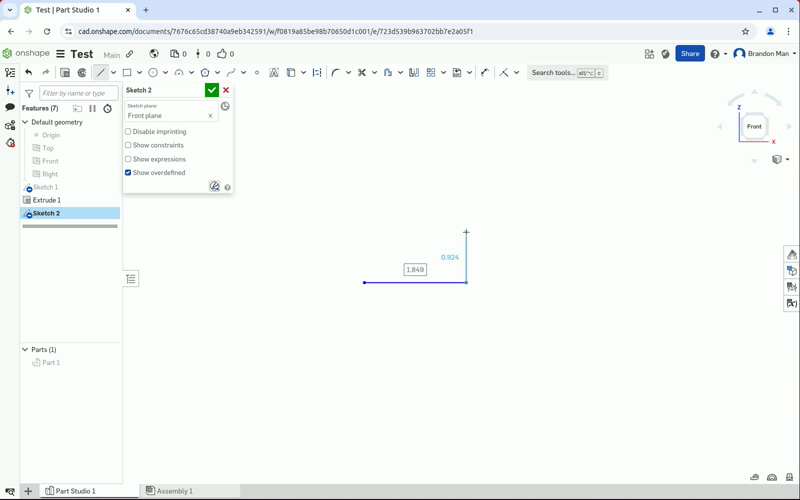
scroll(-6)
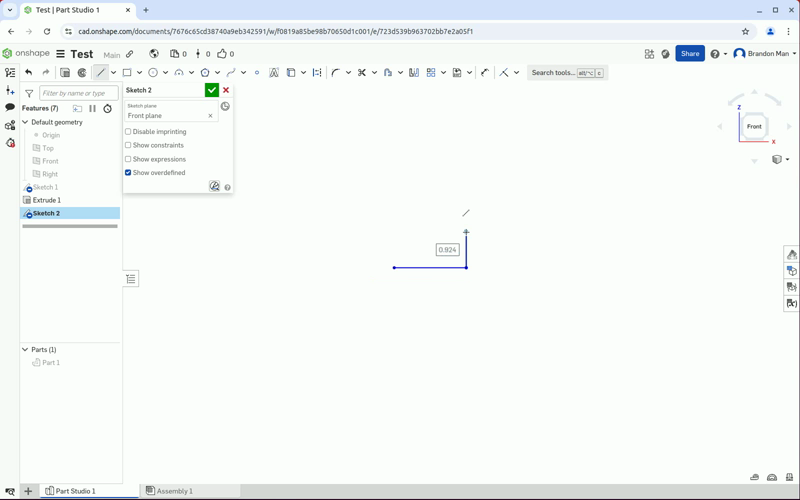
scroll(-6)
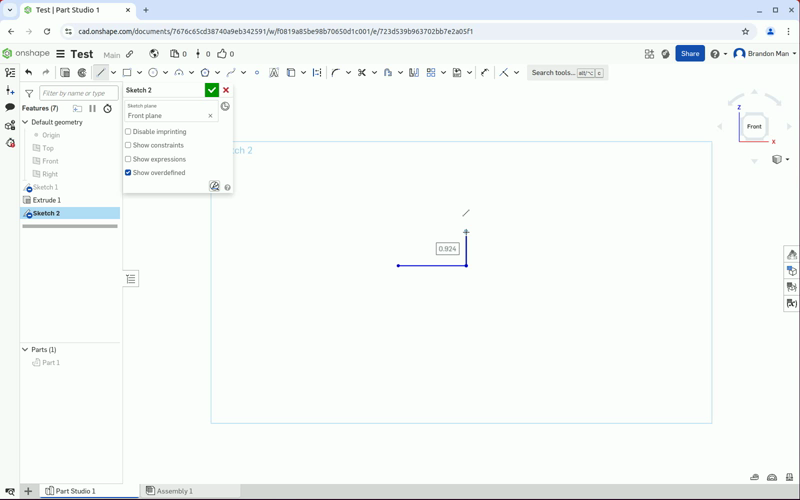
scroll(-6)
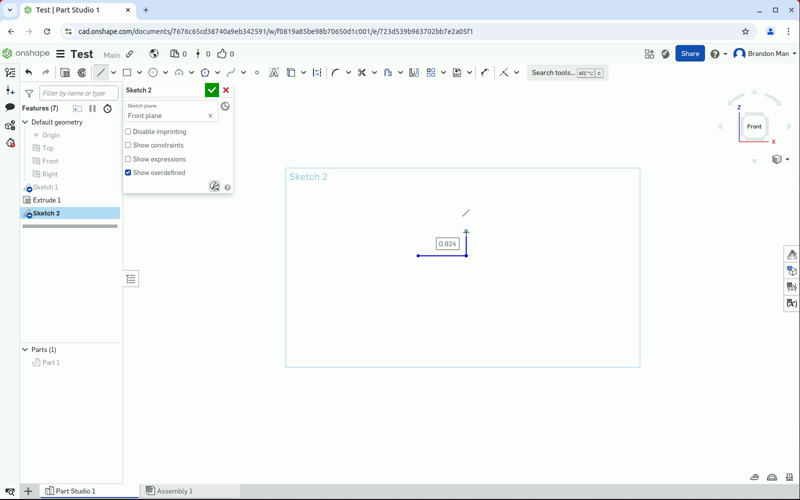
scroll(-6)
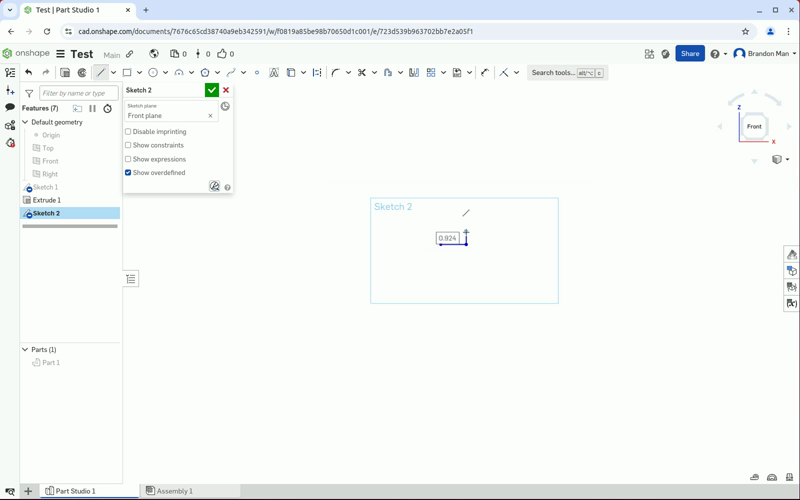
scroll(-6)
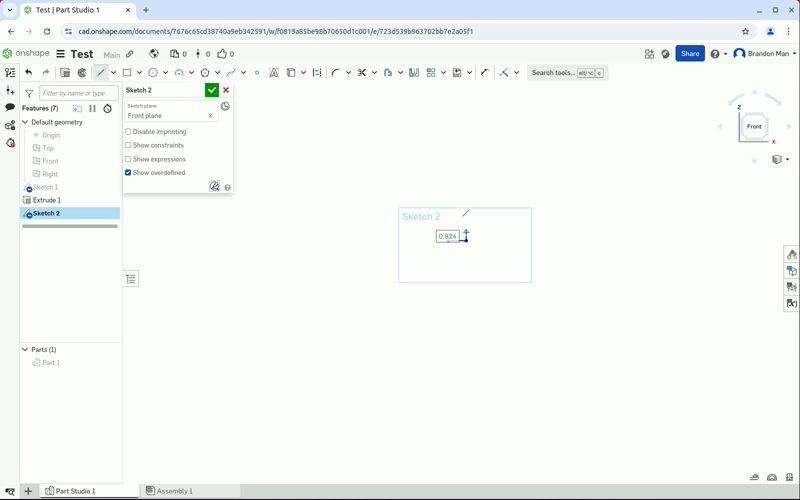
scroll(-6)
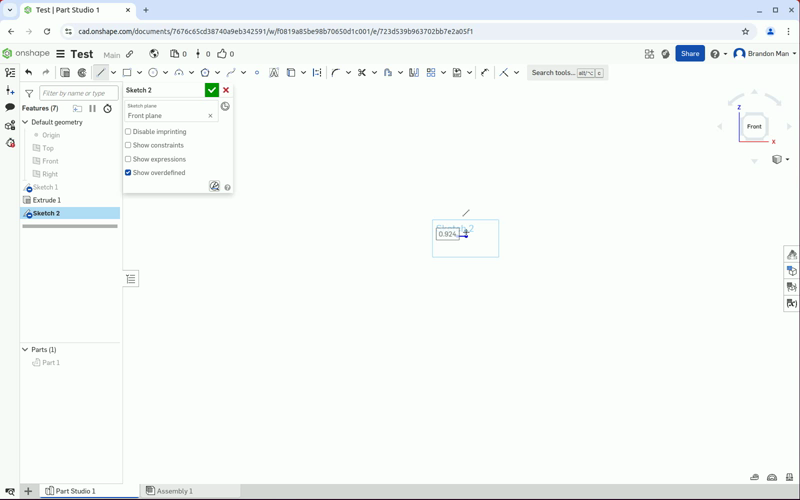
key_up(shift)
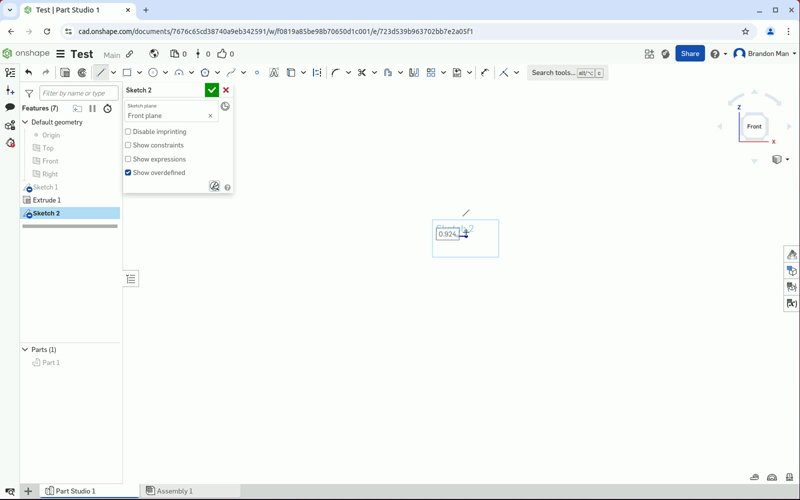
key_down(shift)
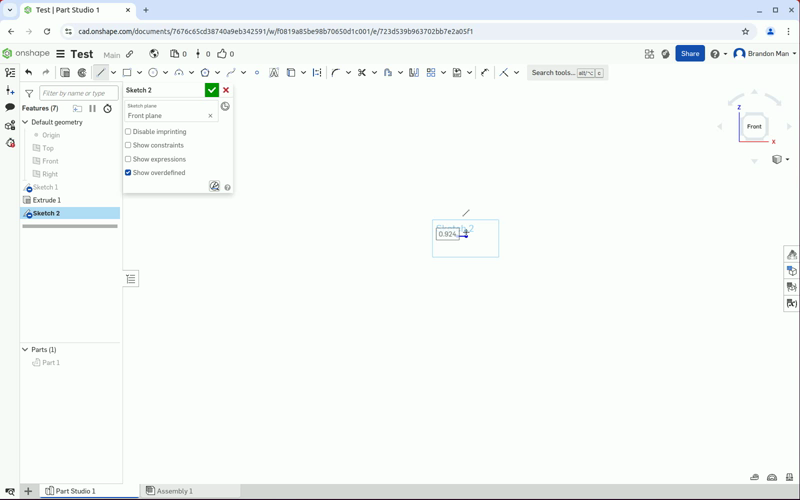
mouse_move(496, 231)
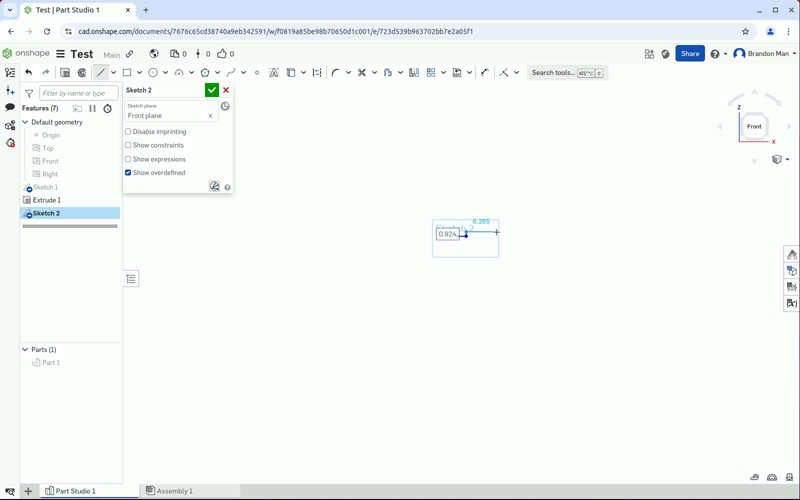
mouse_move(457, 231)
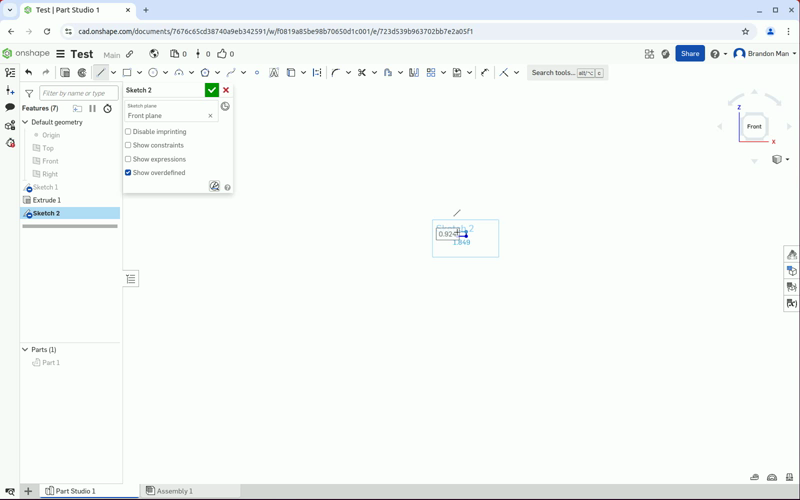
scroll(6)
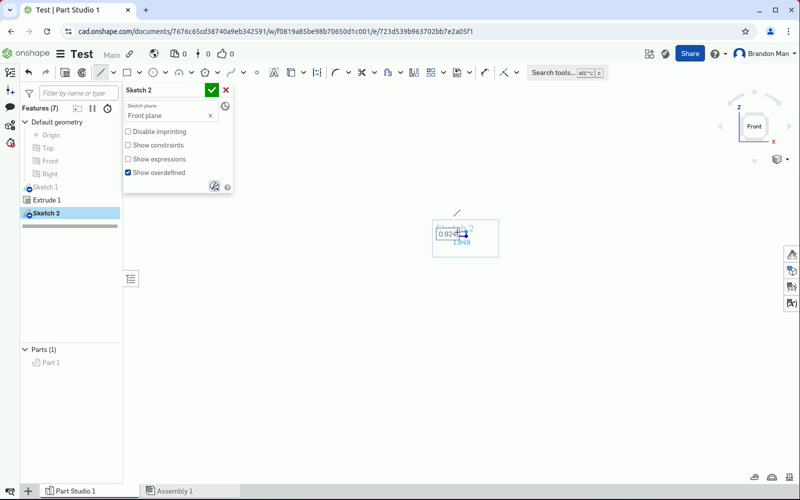
scroll(6)
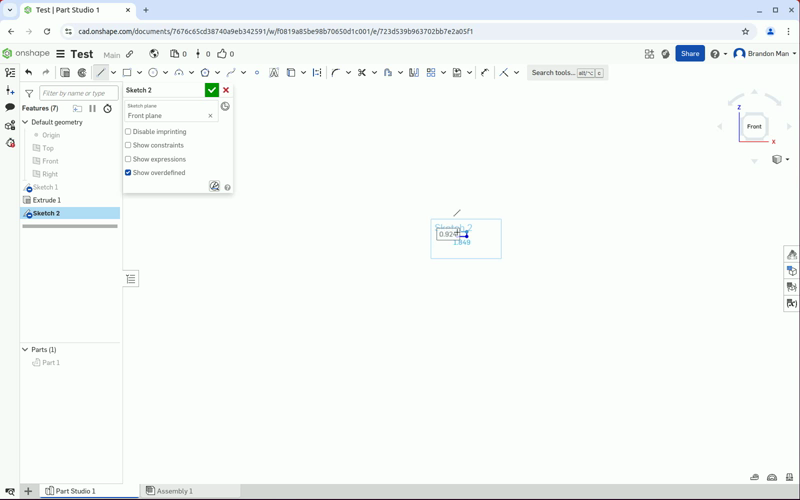
scroll(6)
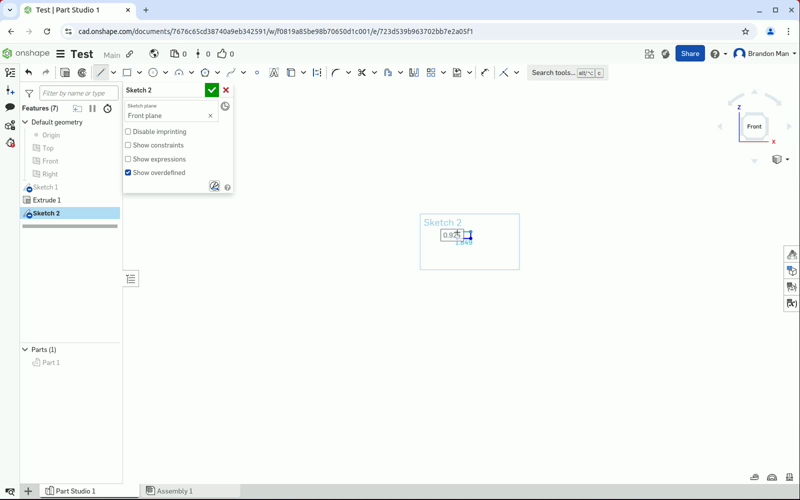
scroll(6)
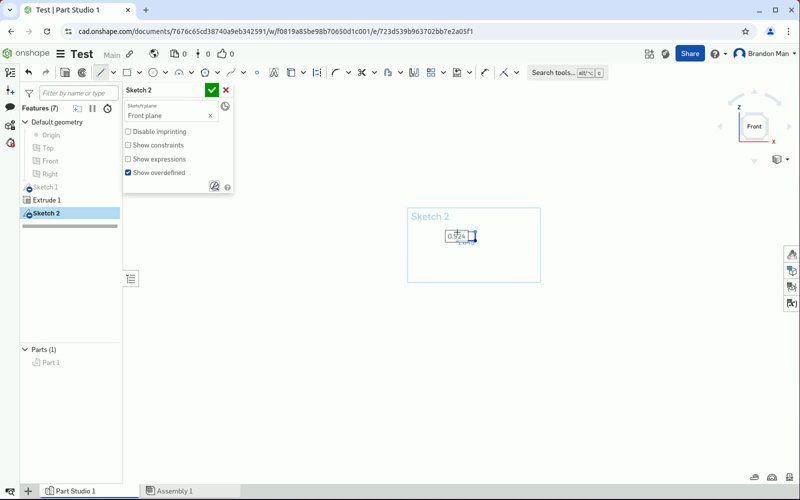
scroll(6)
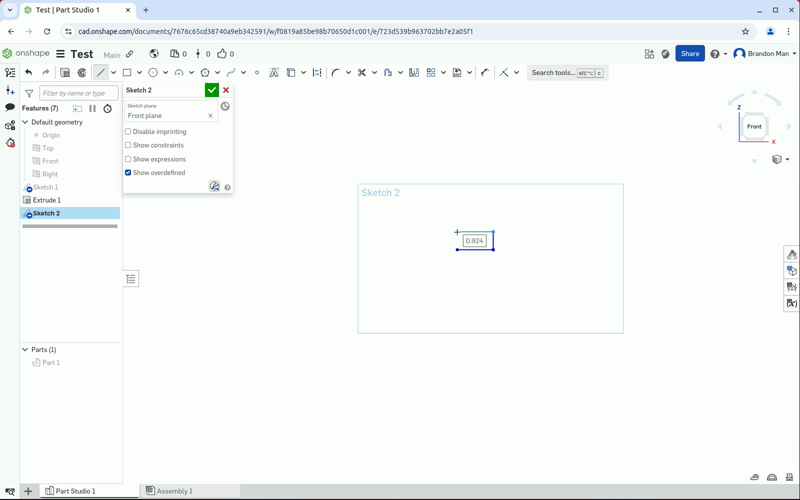
scroll(6)
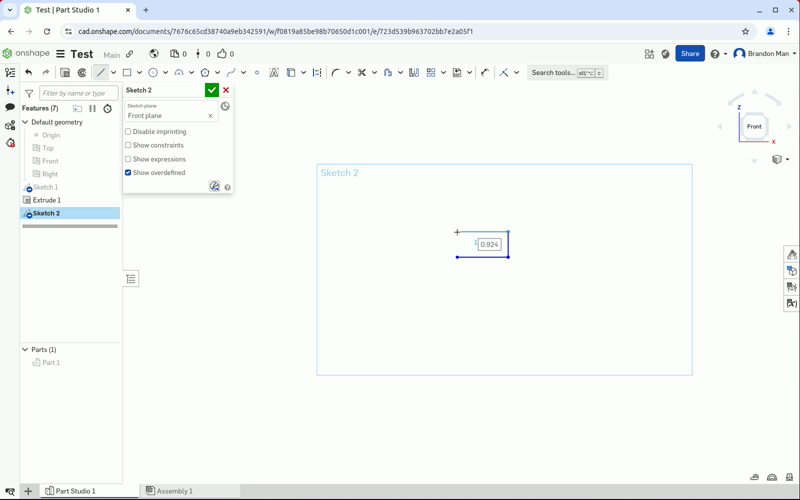
scroll(6)
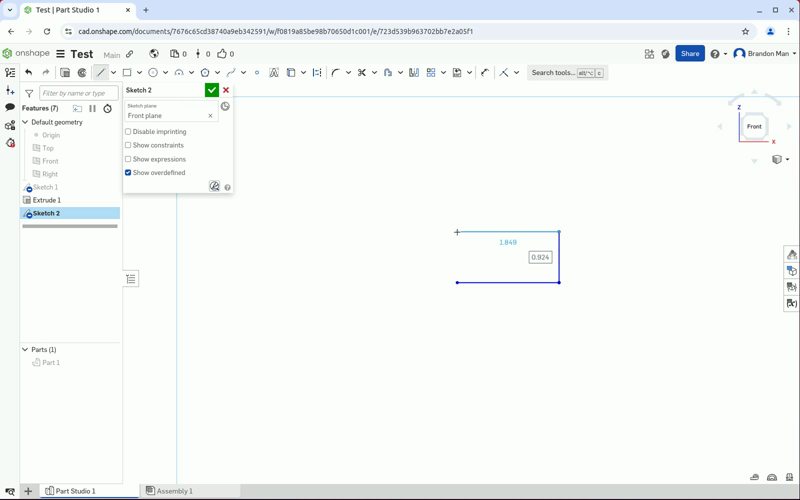
click(457, 231)
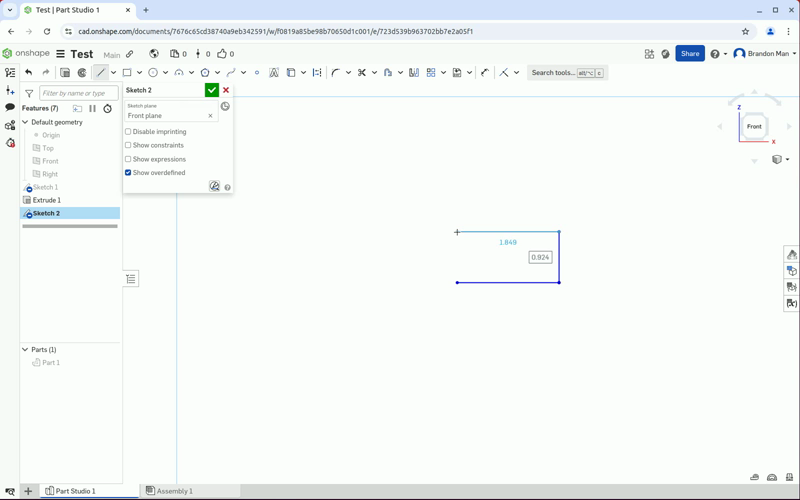
scroll(-6)
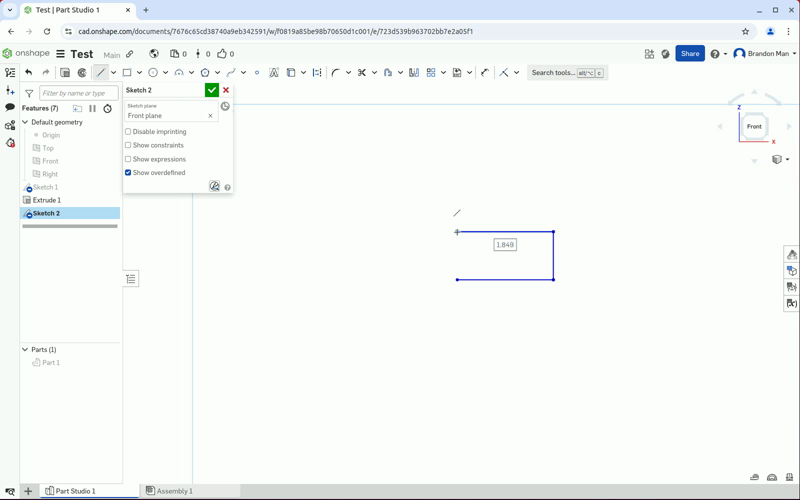
scroll(-6)
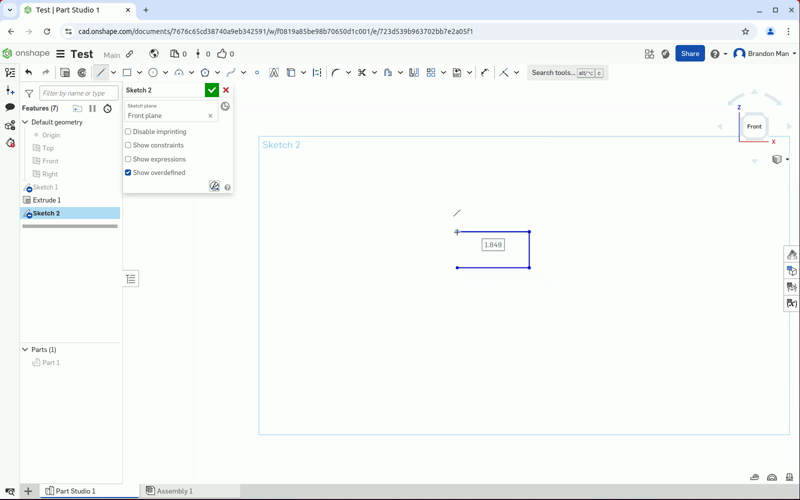
scroll(-6)
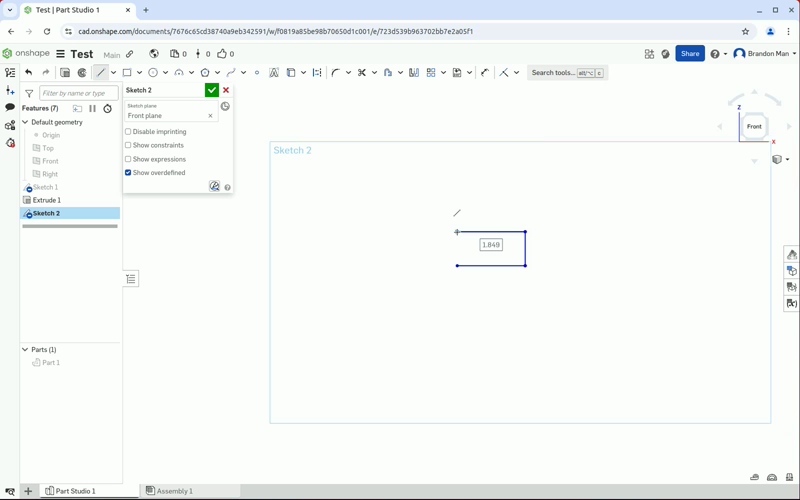
scroll(-6)
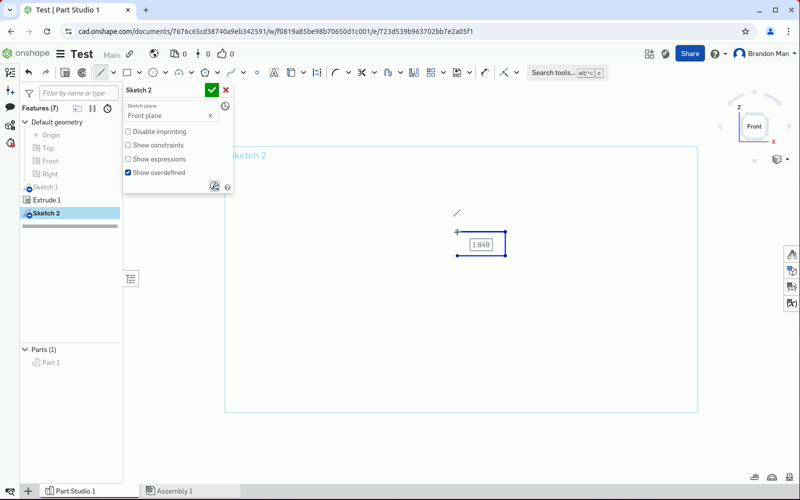
scroll(-6)
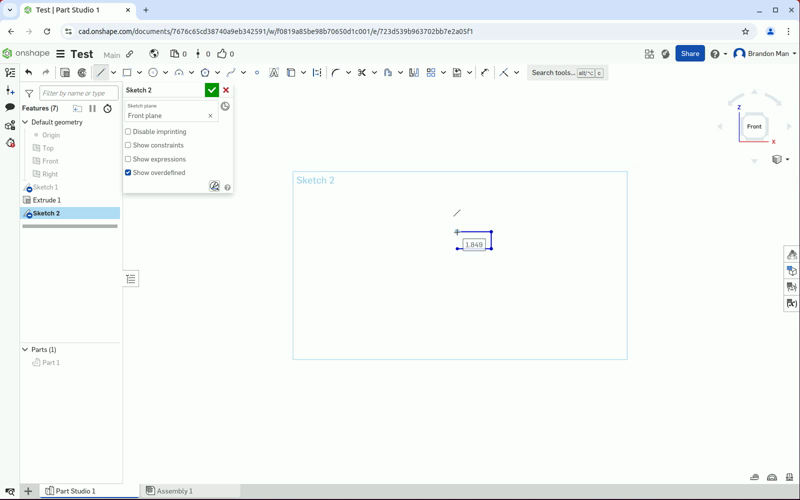
scroll(-6)
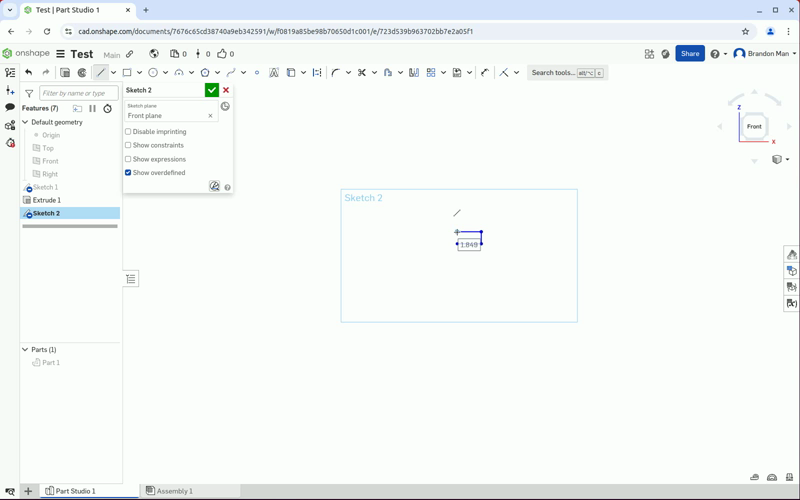
scroll(-6)
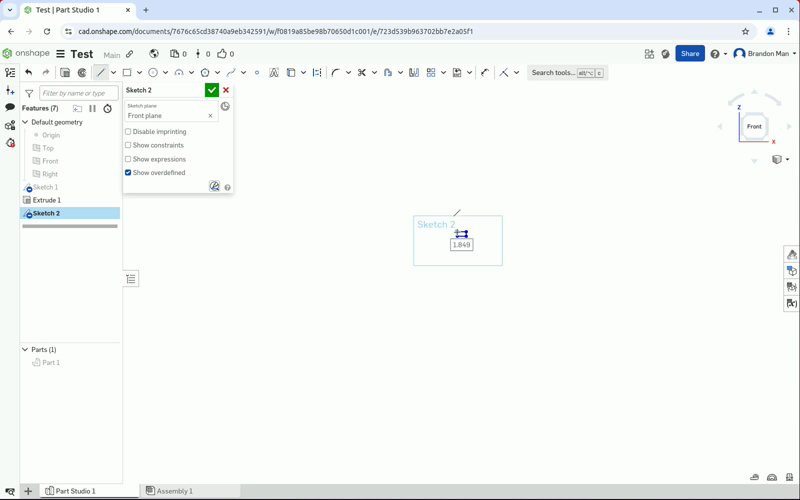
key_up(shift)
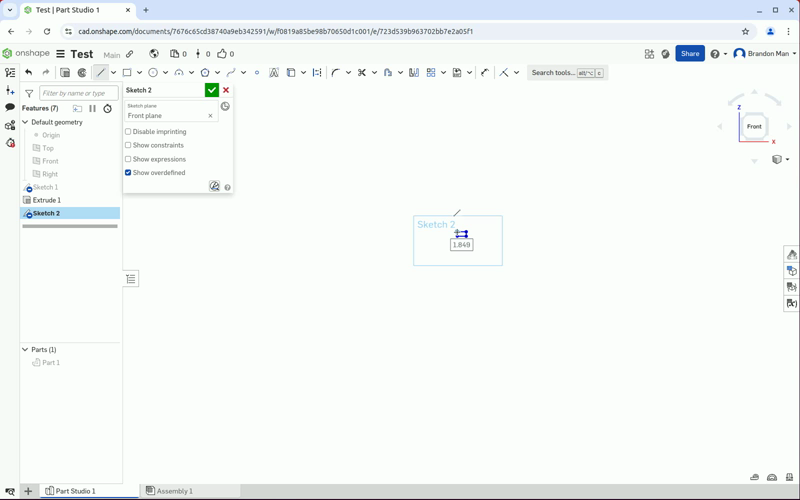
mouse_move(487, 231)
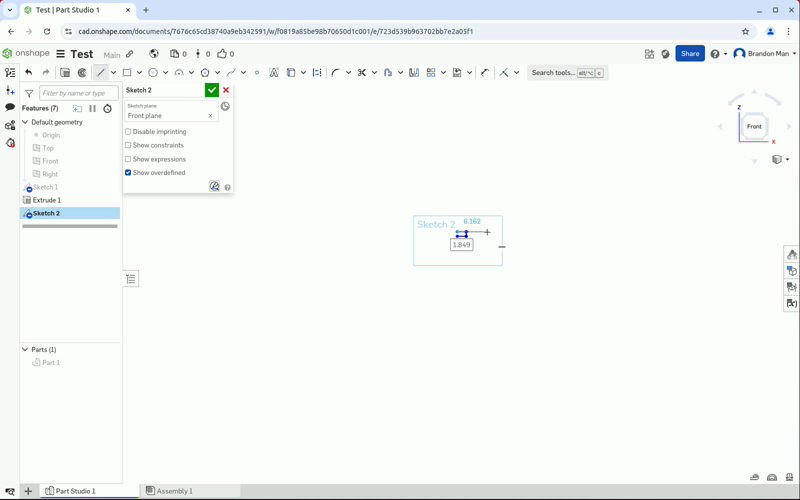
key_down(shift)
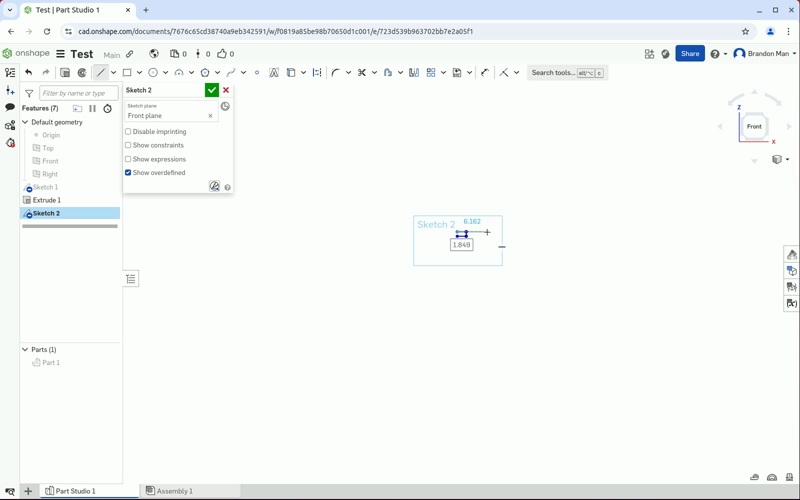
mouse_move(457, 236)
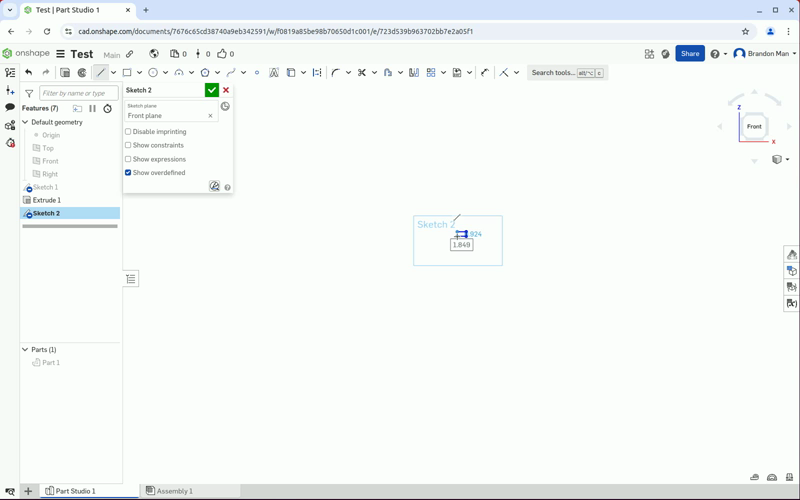
scroll(6)
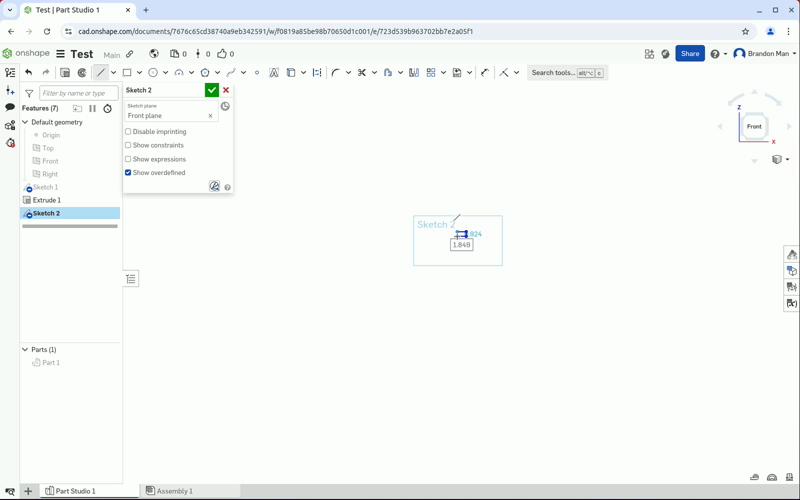
scroll(6)
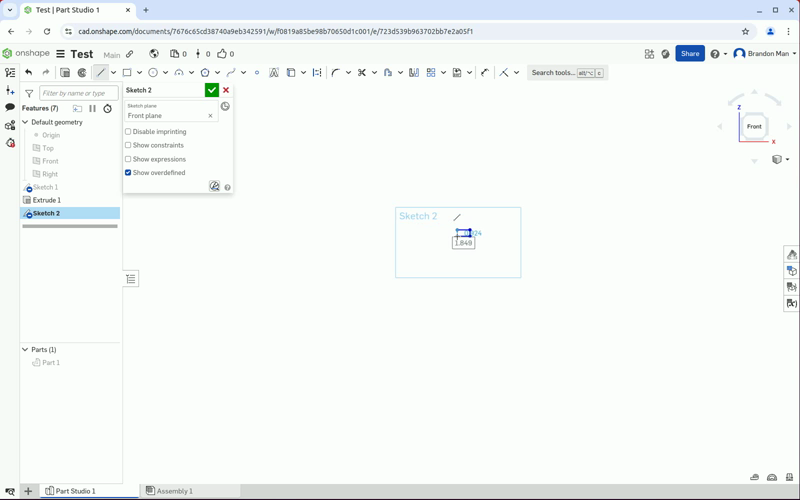
scroll(6)
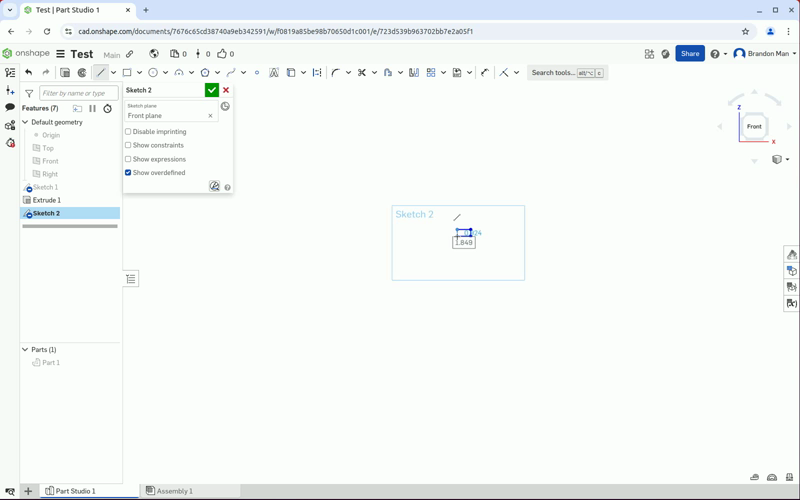
scroll(6)
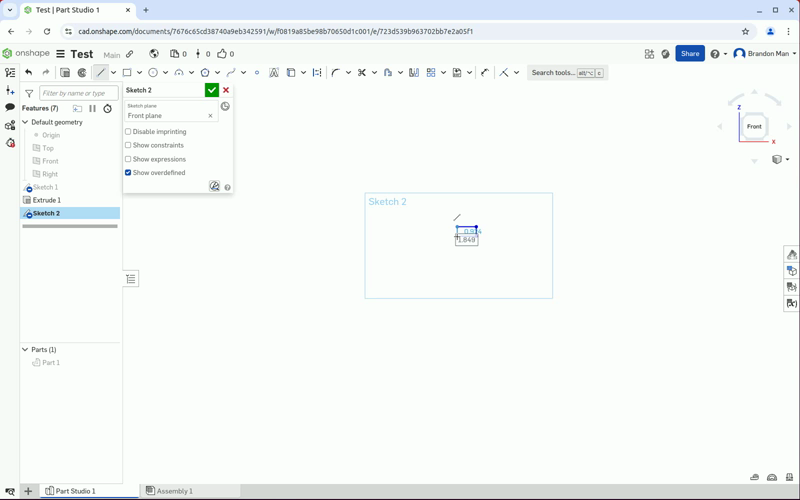
scroll(6)
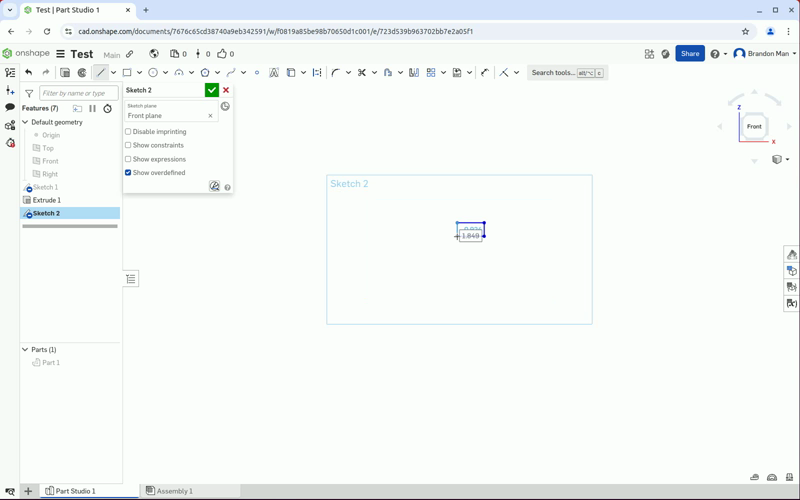
scroll(6)
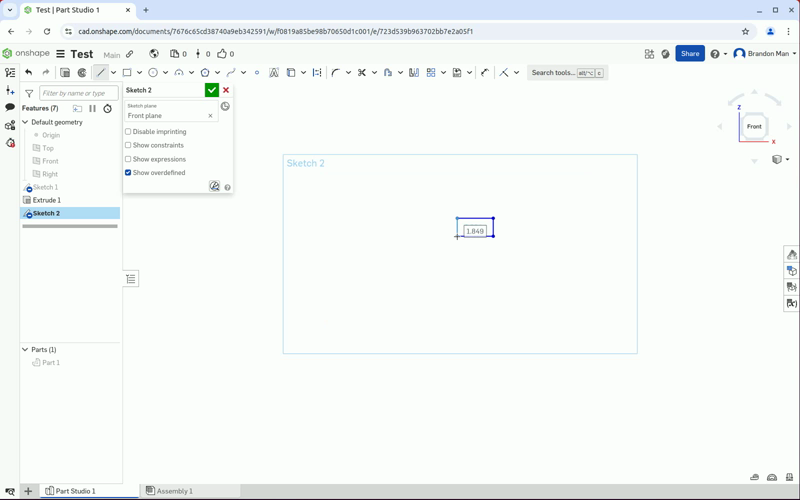
scroll(6)
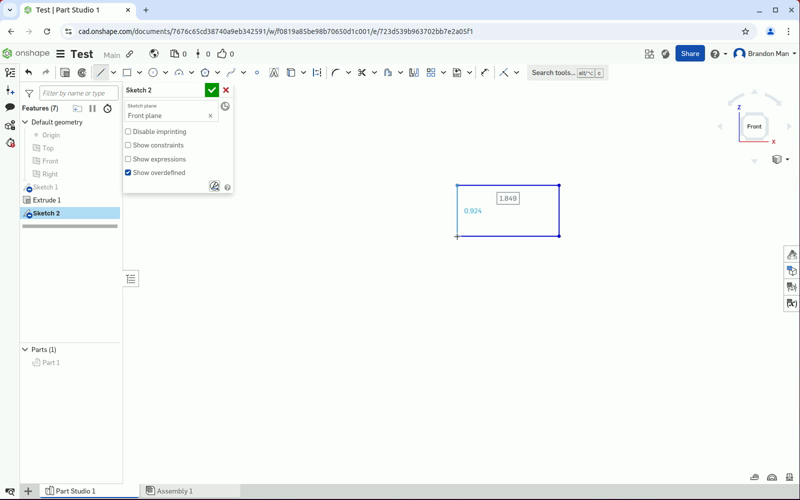
key_up(shift)
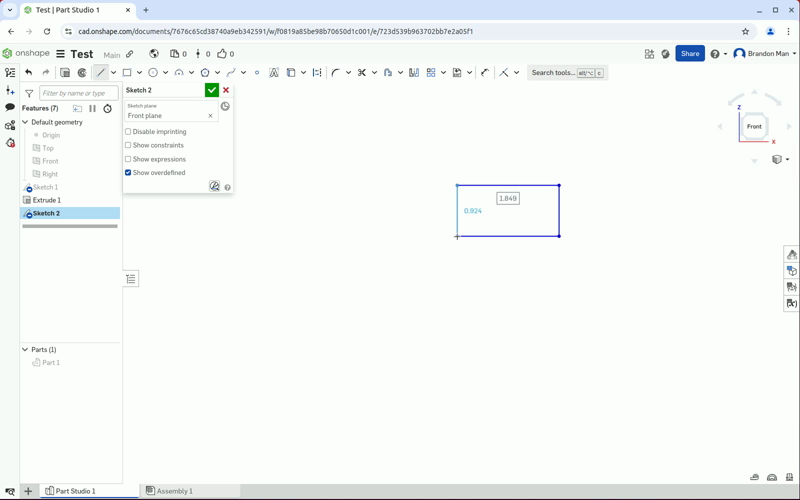
click(457, 236)
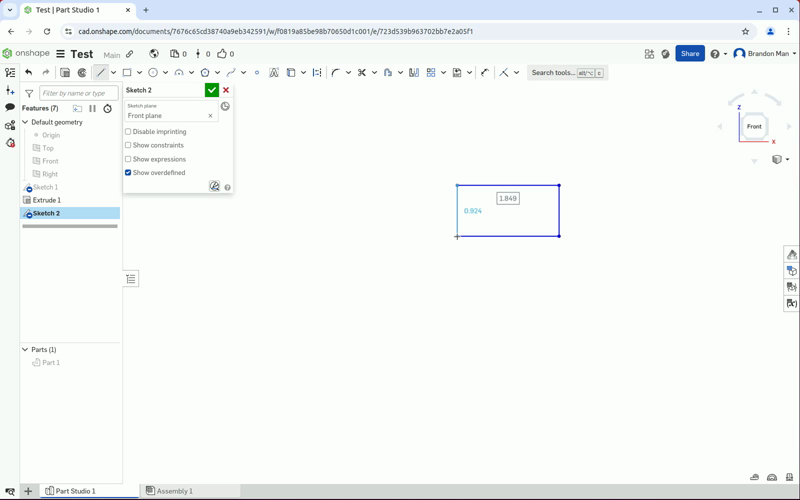
scroll(-6)
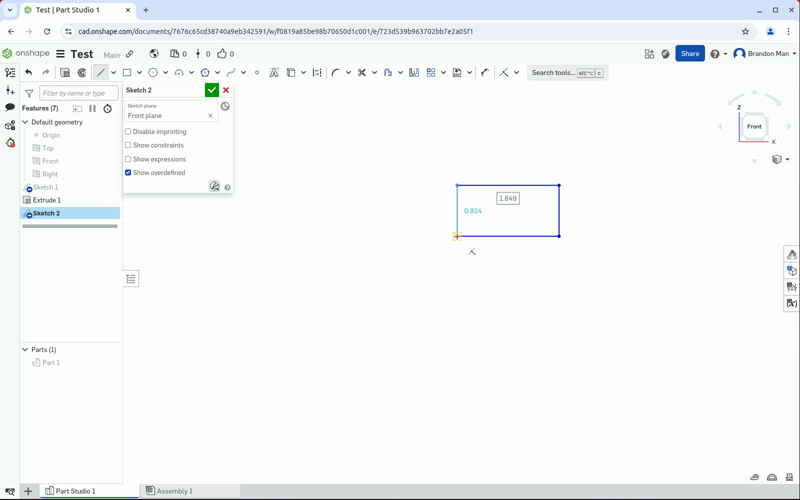
scroll(-6)
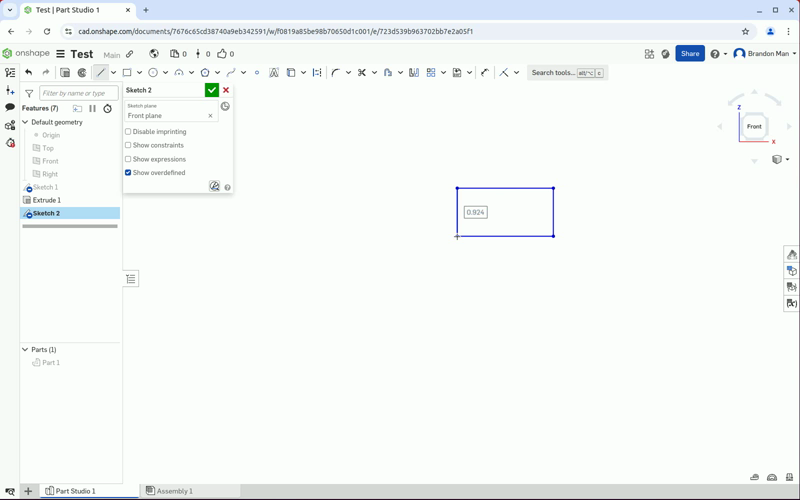
scroll(-6)
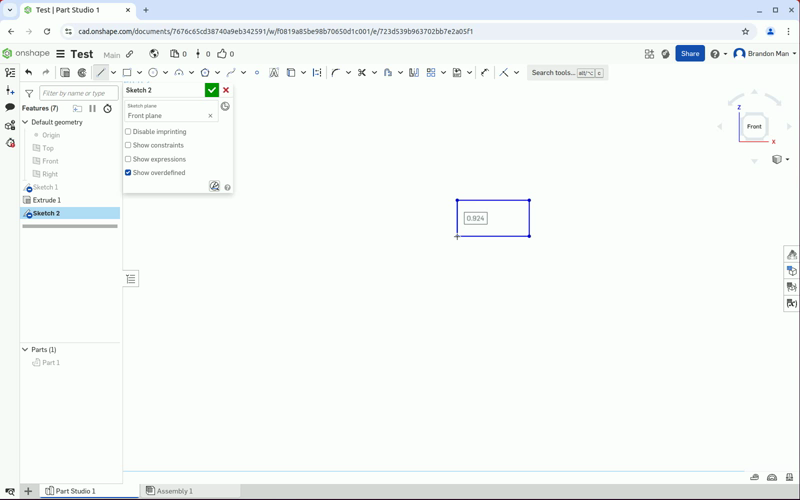
scroll(-6)
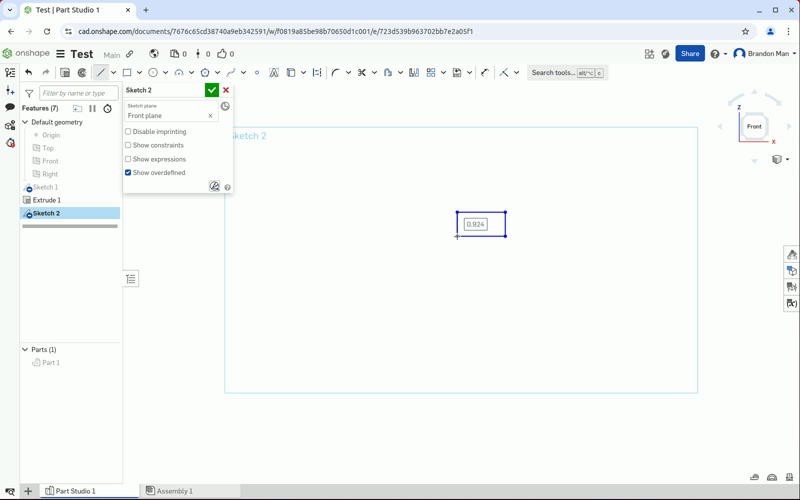
scroll(-6)
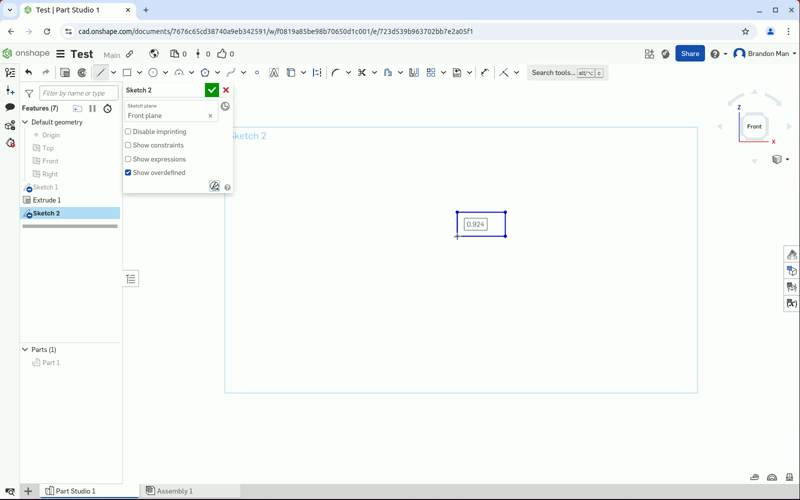
scroll(-6)
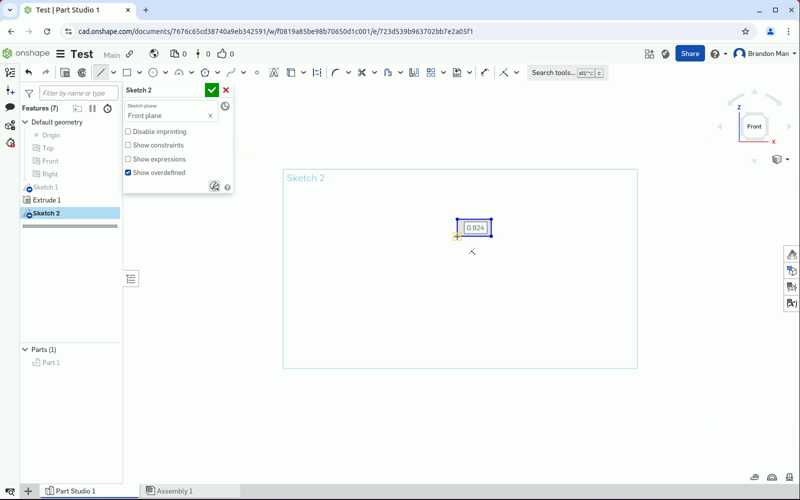
scroll(-6)
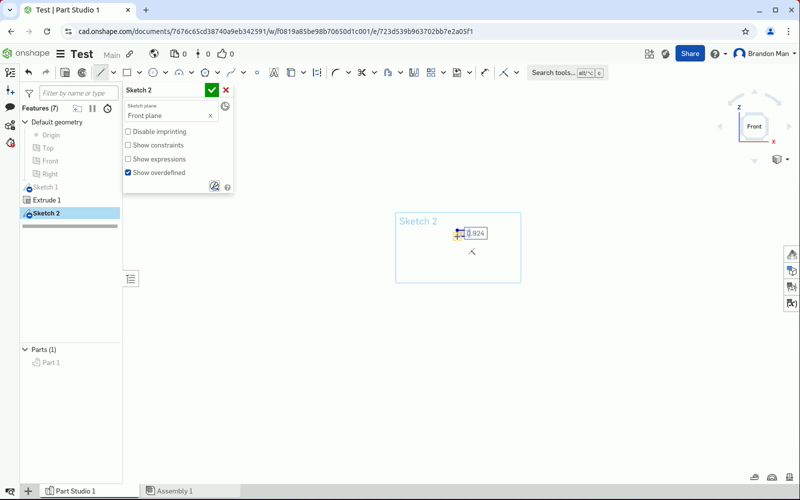
key(esc)
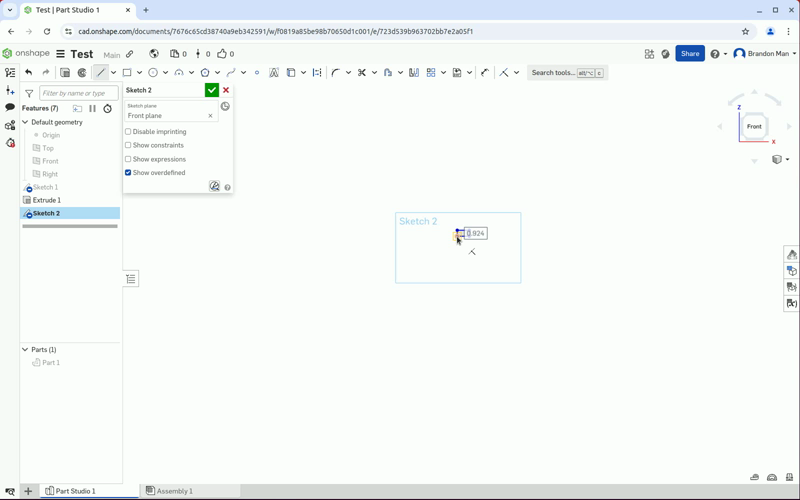
mouse_move(461, 234)
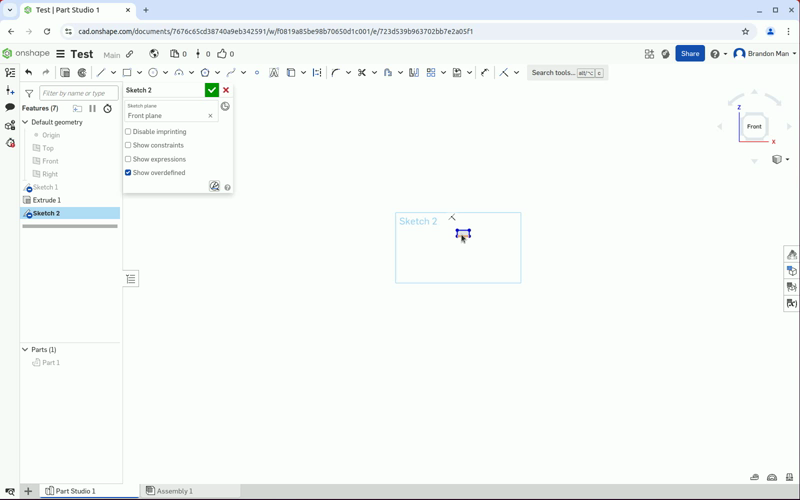
scroll(6)
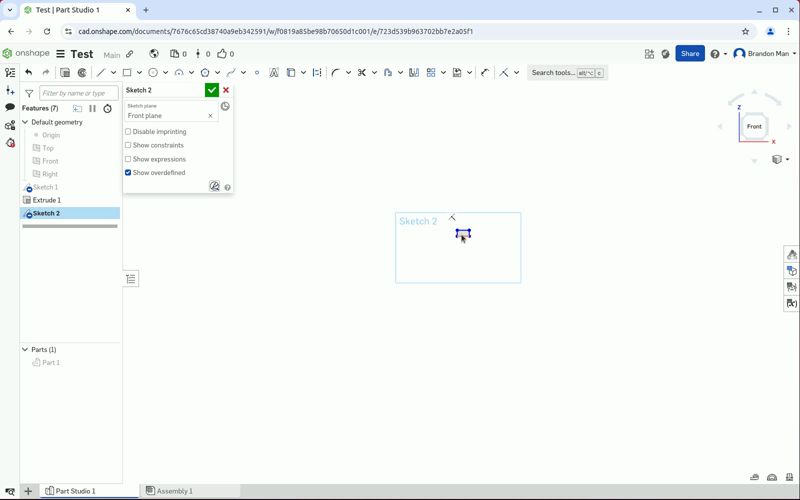
scroll(6)
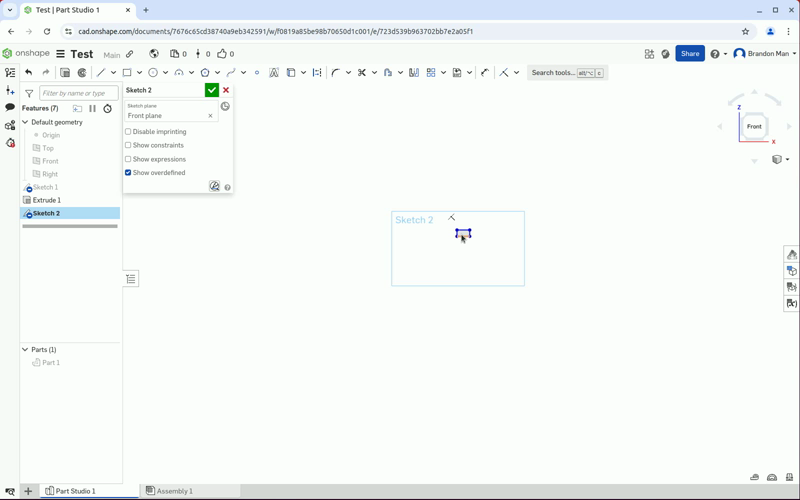
scroll(6)
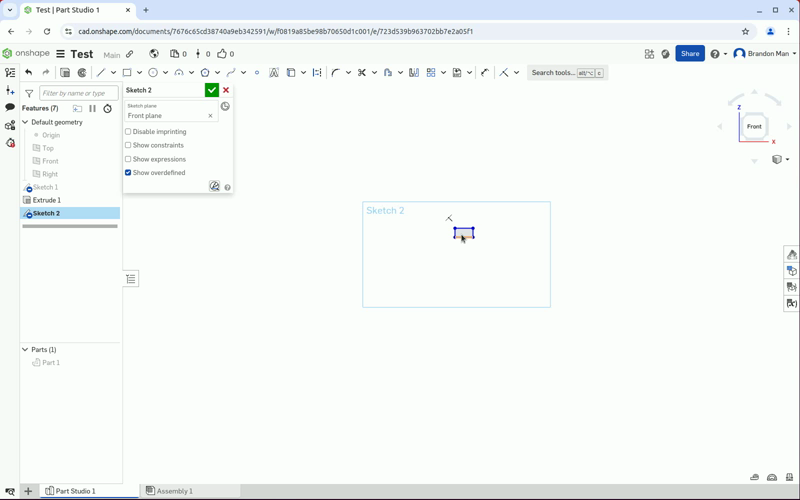
scroll(6)
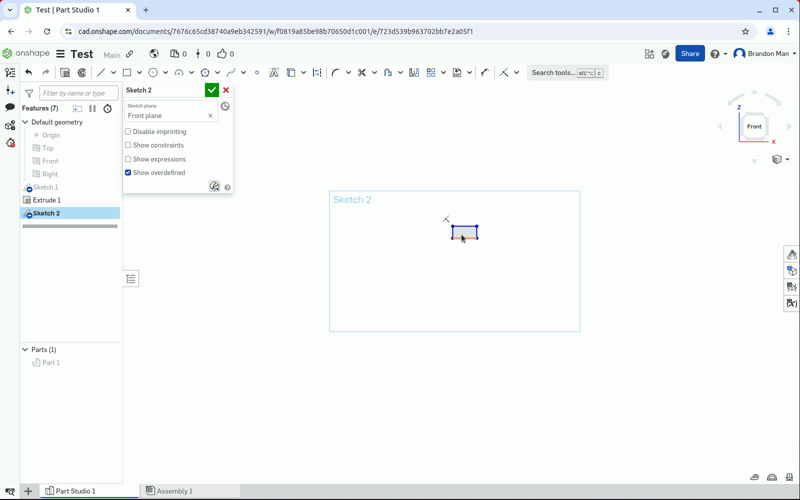
scroll(6)
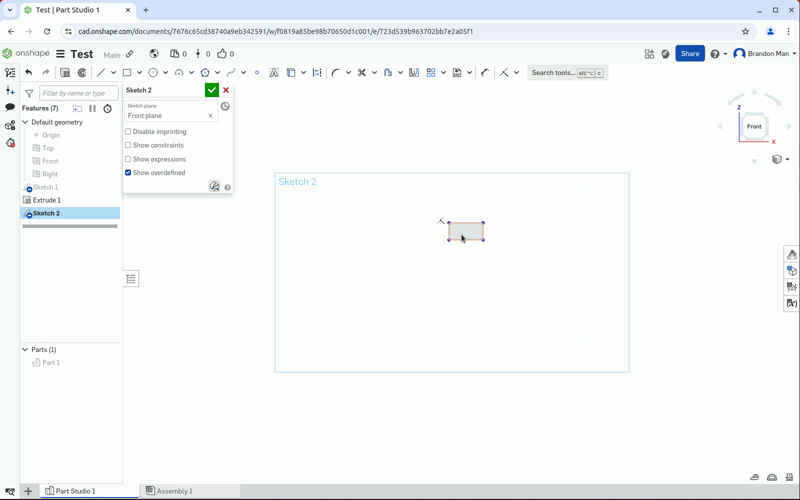
scroll(6)
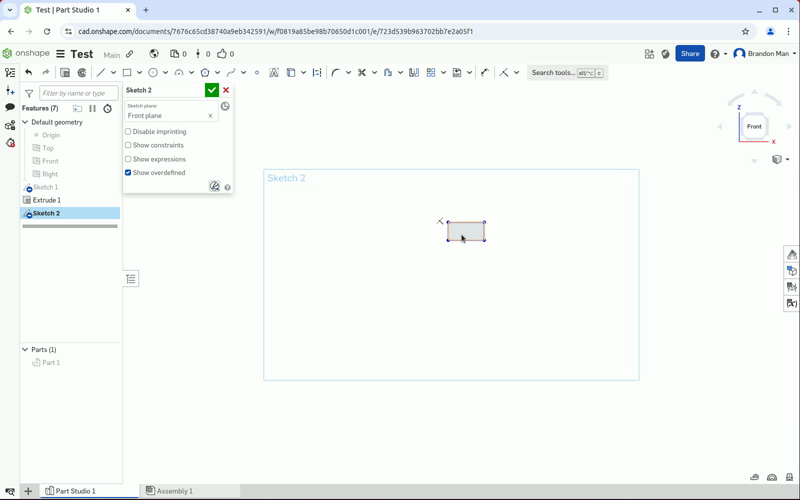
scroll(6)
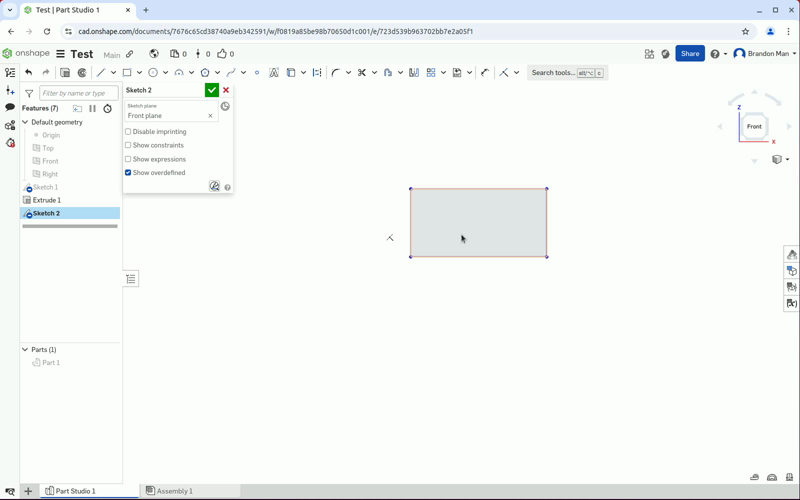
click(461, 234)
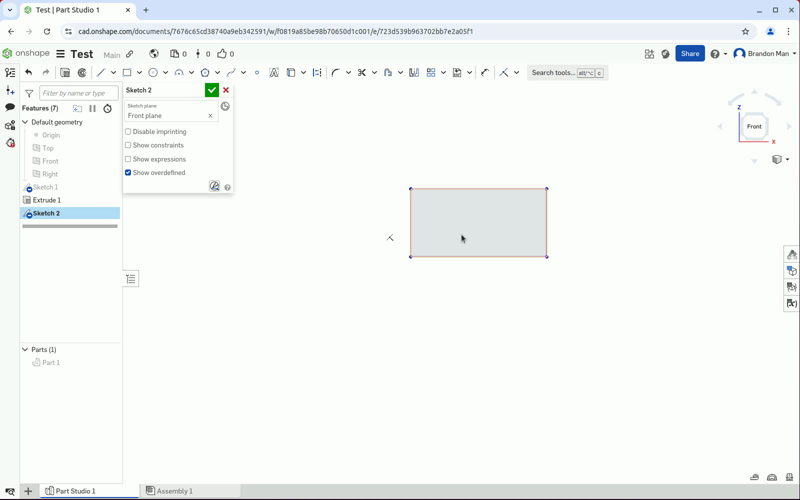
scroll(-6)
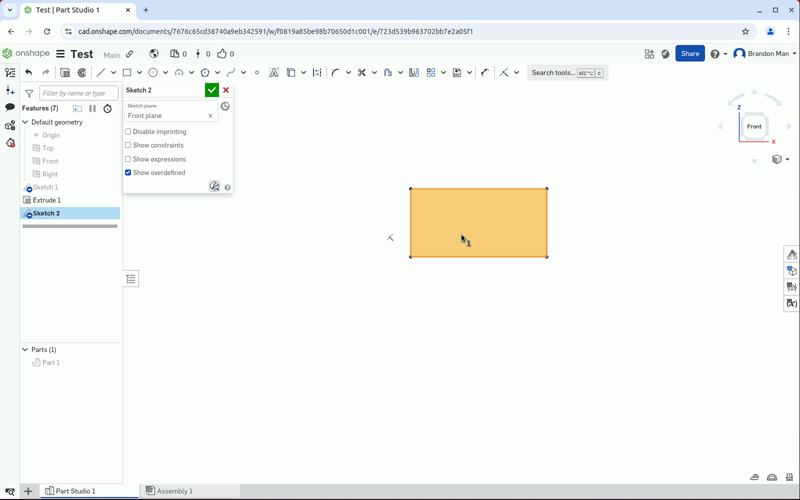
scroll(-6)
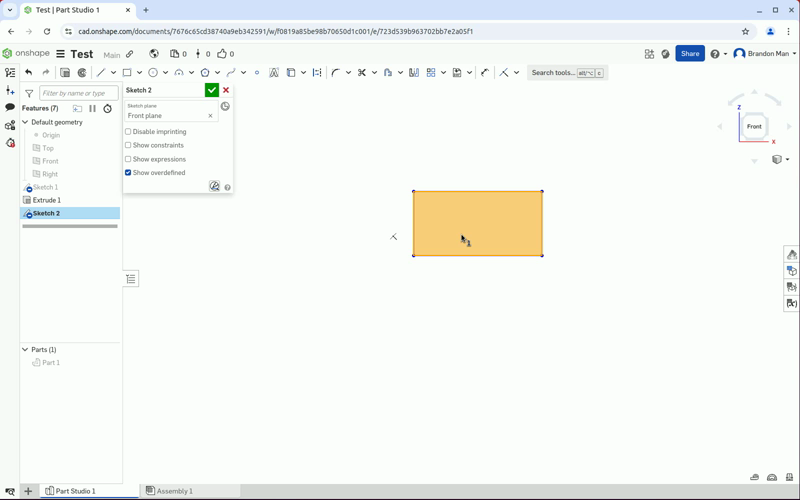
scroll(-6)
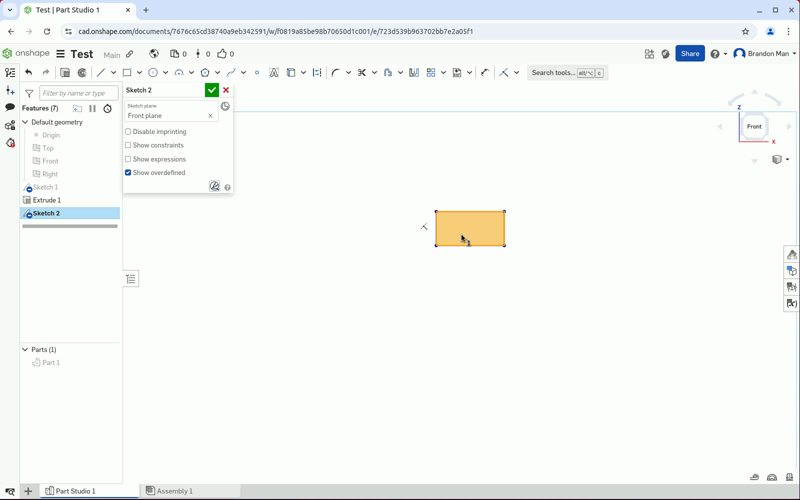
scroll(-6)
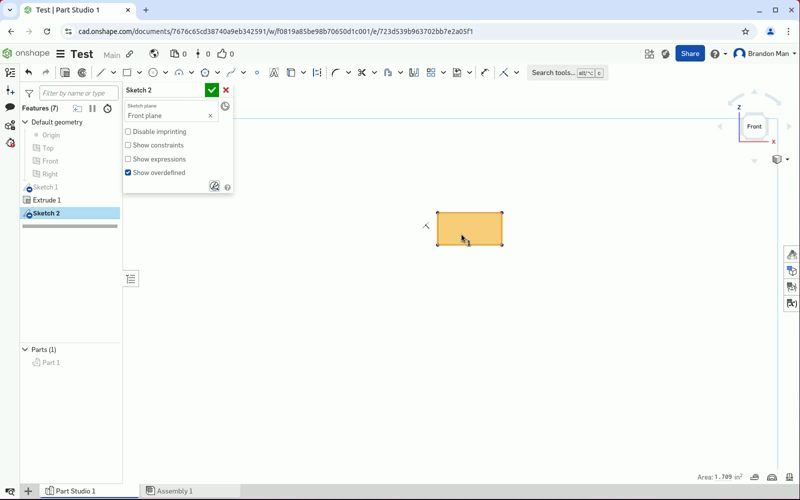
scroll(-6)
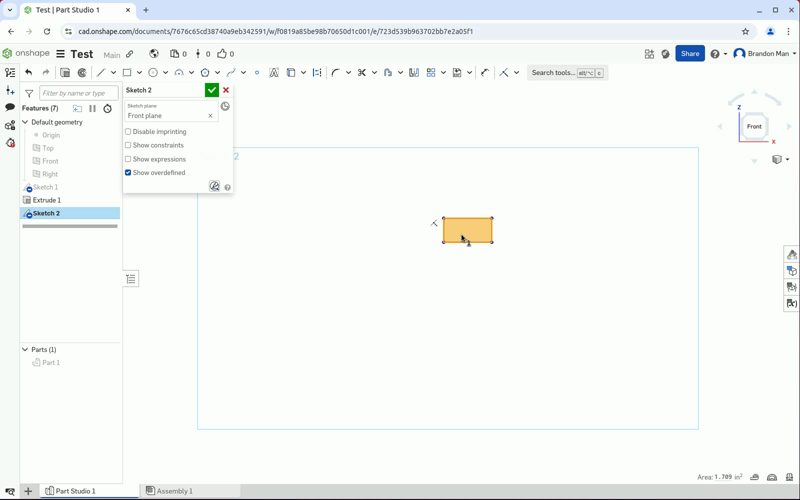
scroll(-6)
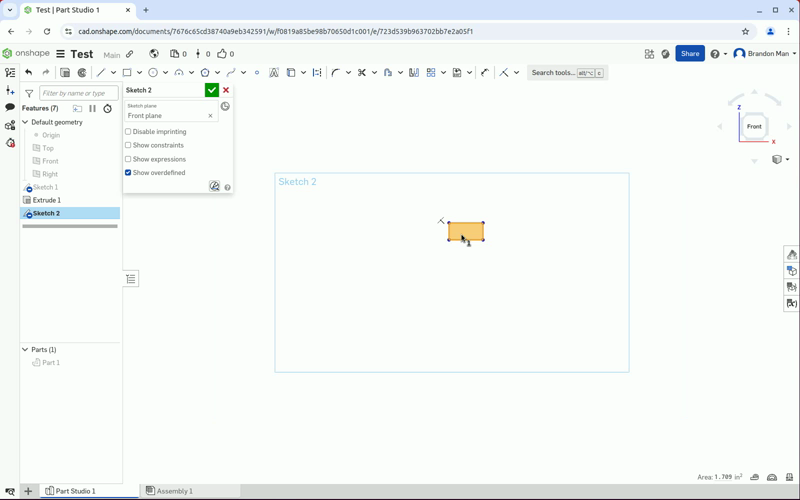
scroll(-6)
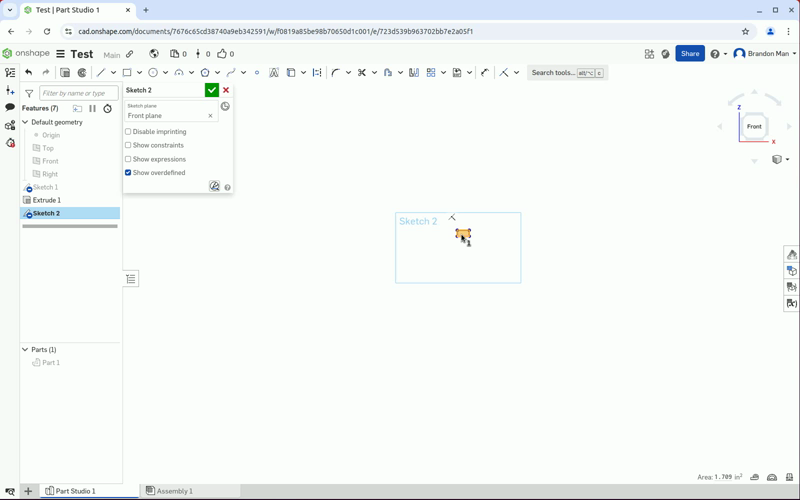
mouse_move(73, 352)
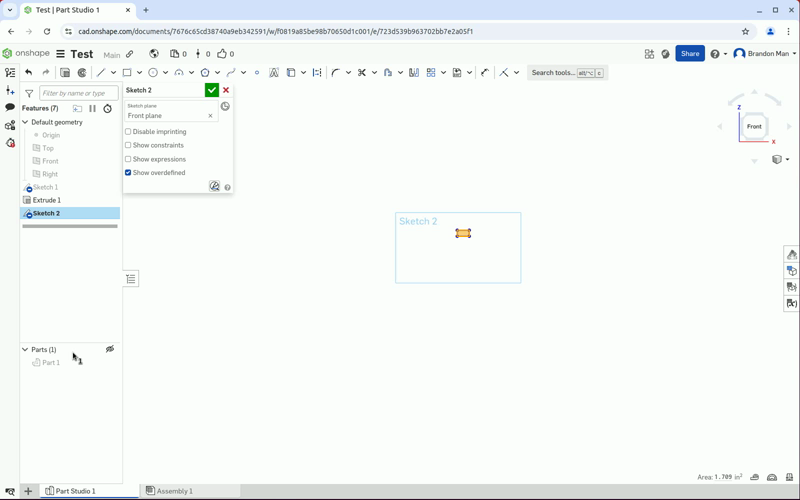
key(shift+y)
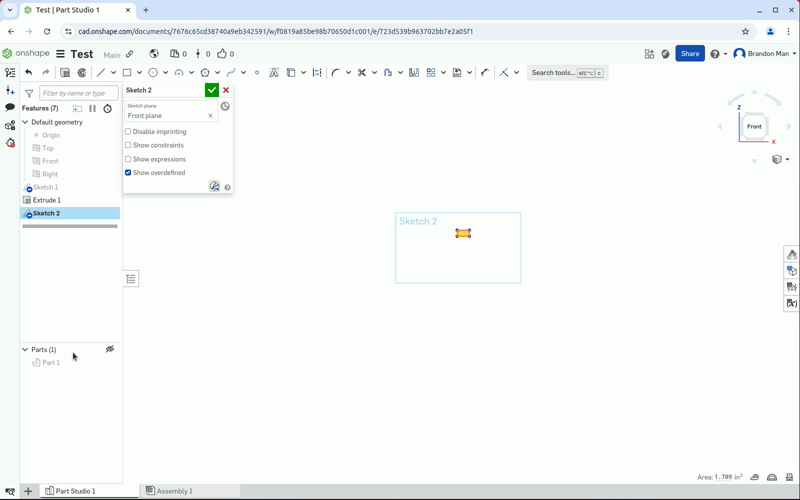
key(shift+e)
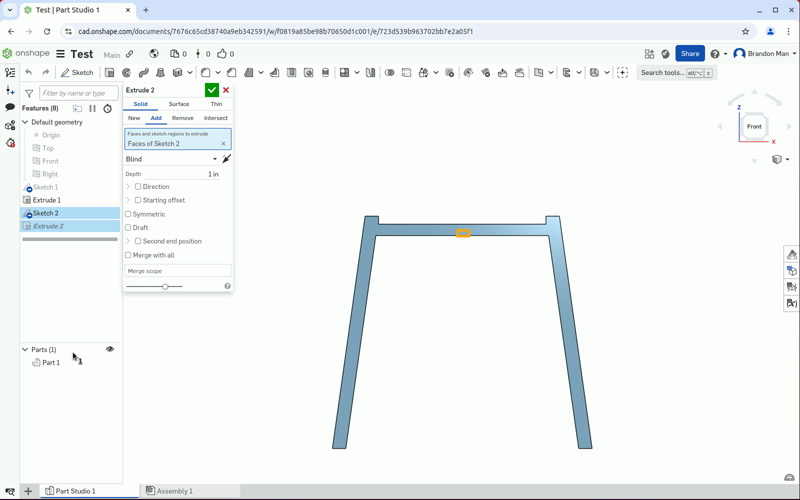
mouse_move(143, 106)
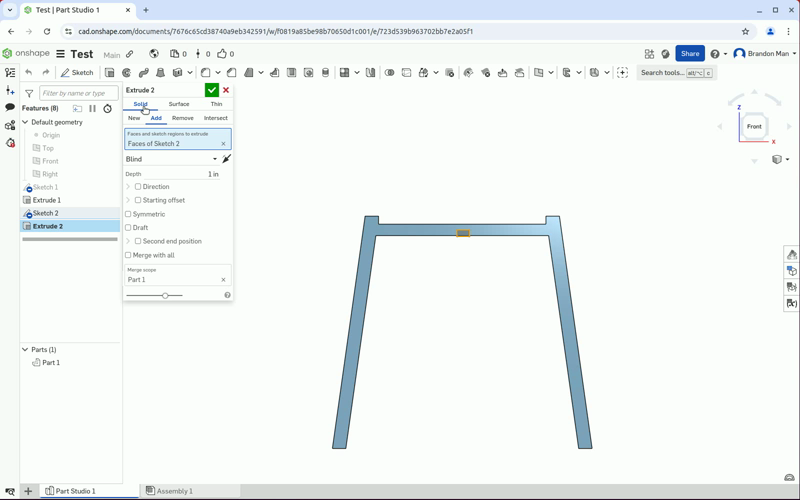
click(143, 106)
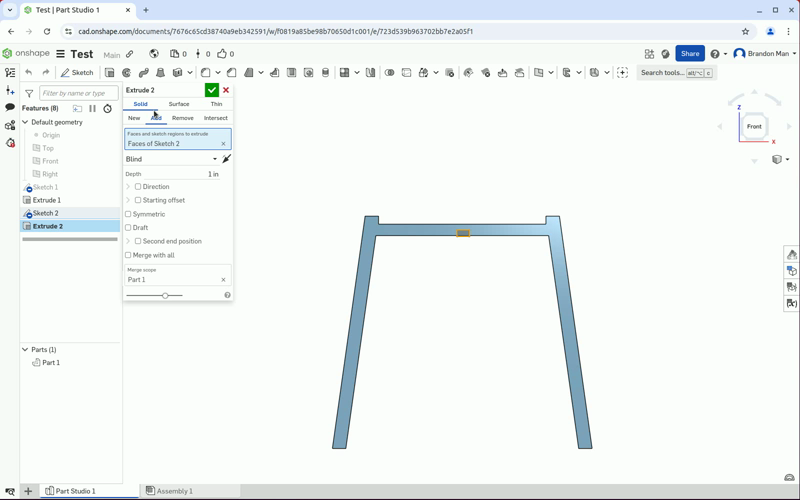
mouse_move(186, 120)
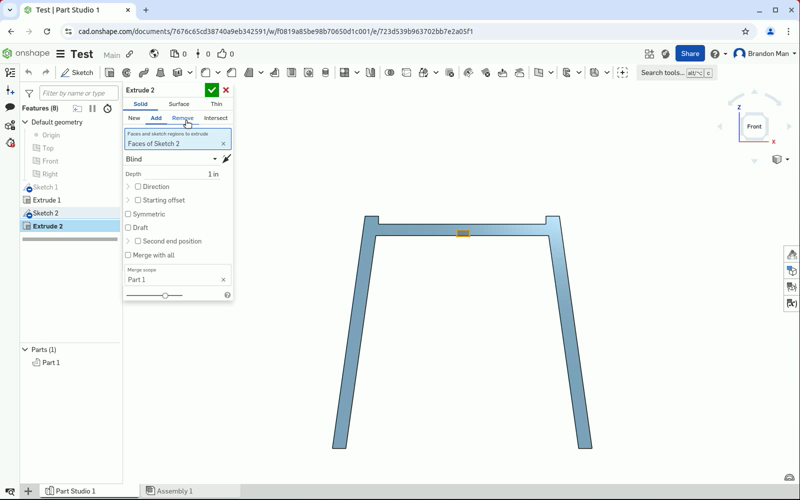
click(186, 120)
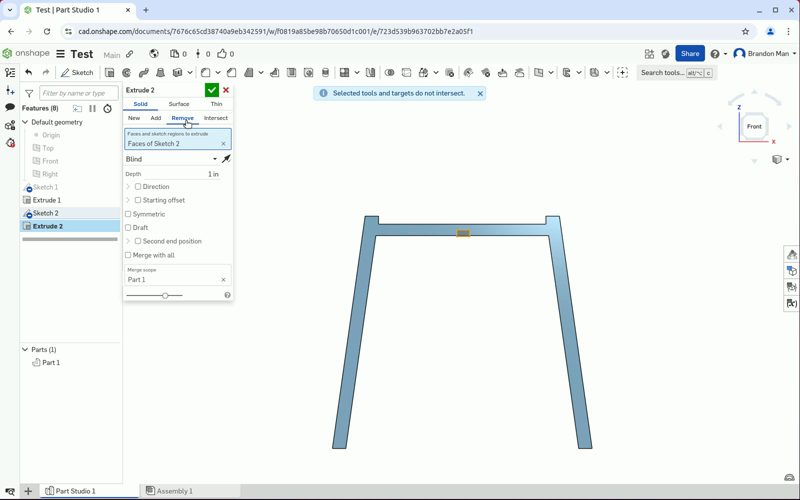
key(tab, 4)
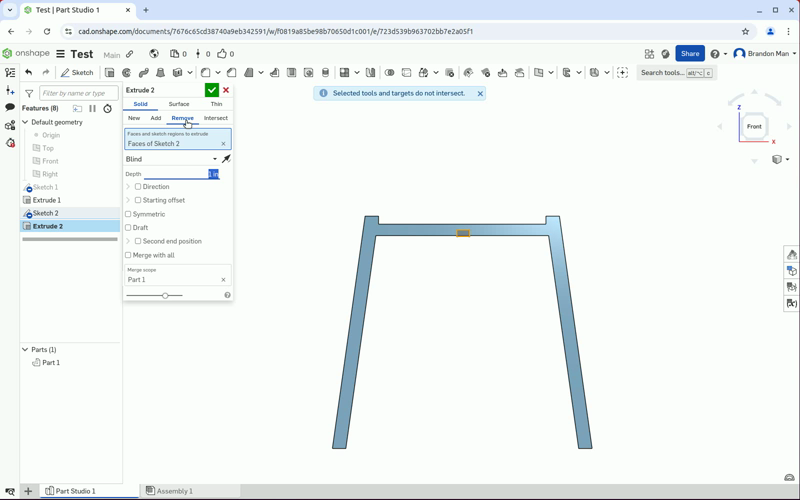
text(-9.147)
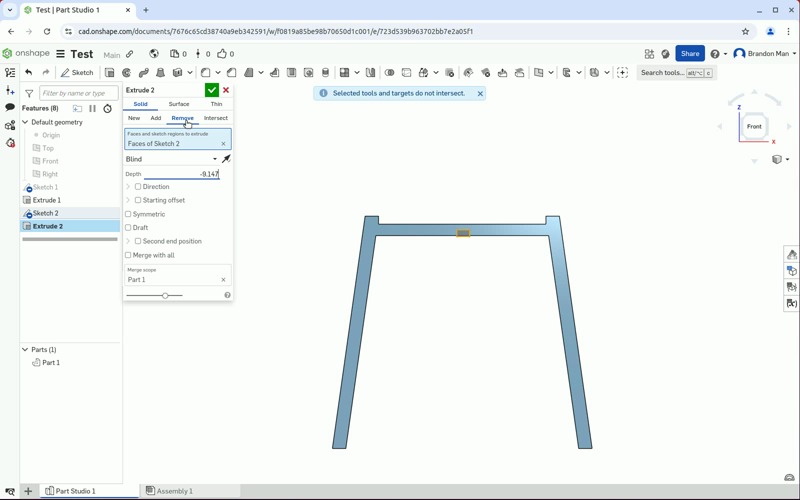
key(tab, 6)
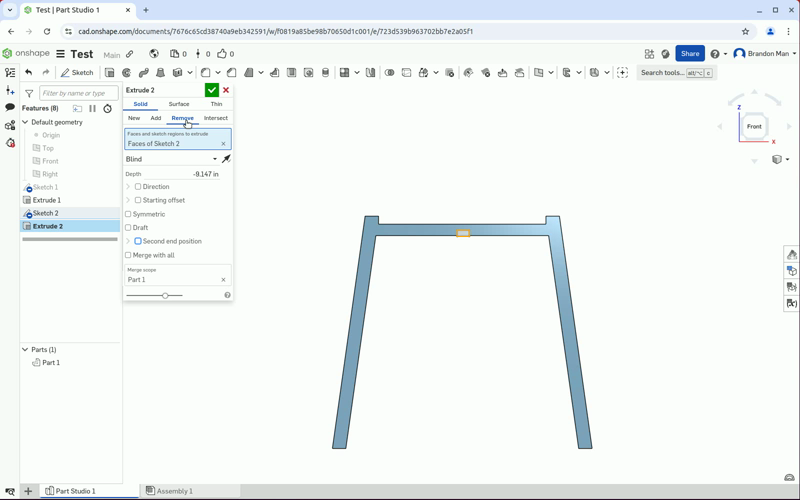
key(space)
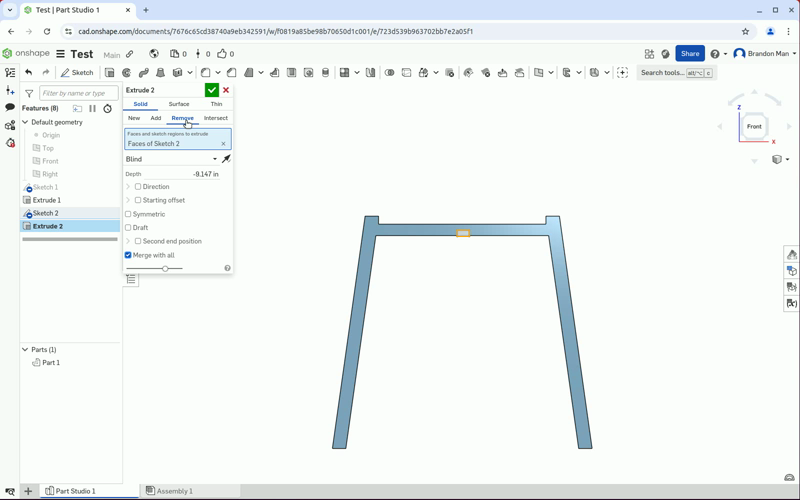
key(enter)
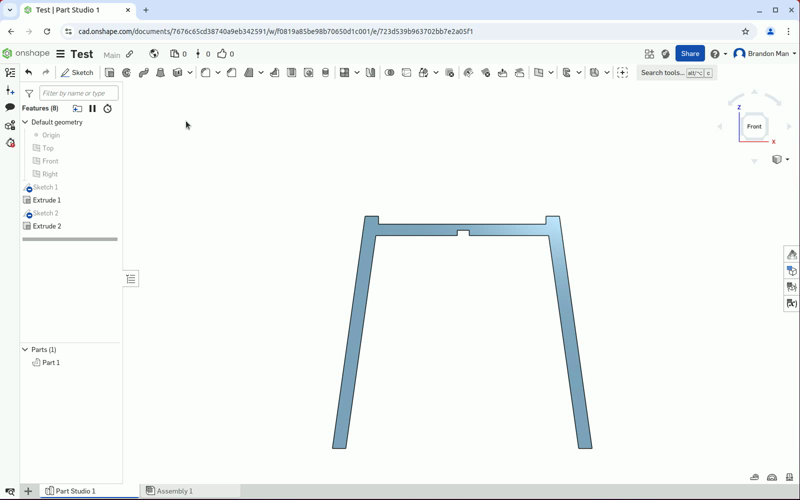
key(shift+h)
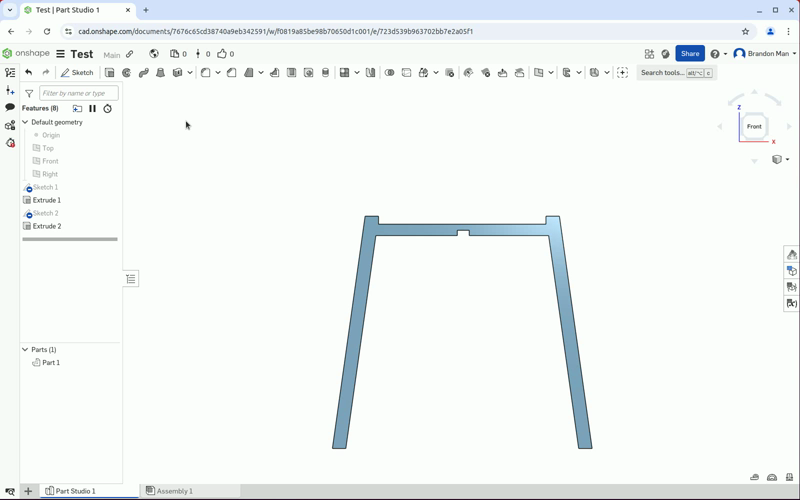
key(shift+h)
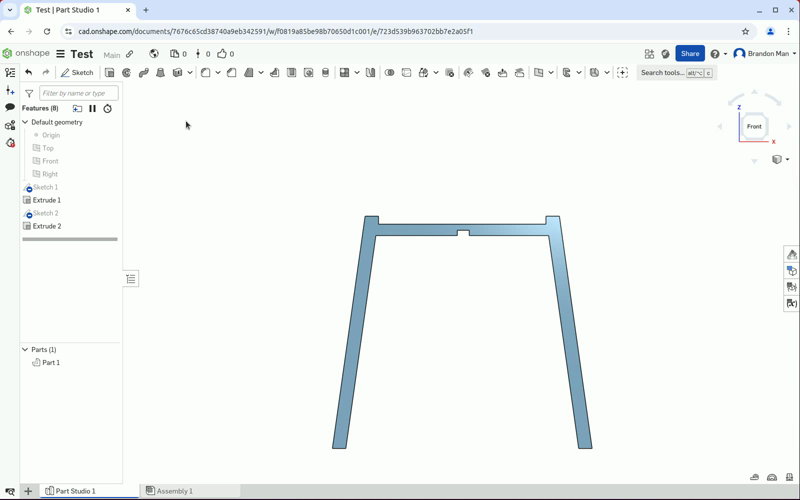
key(shift+7)
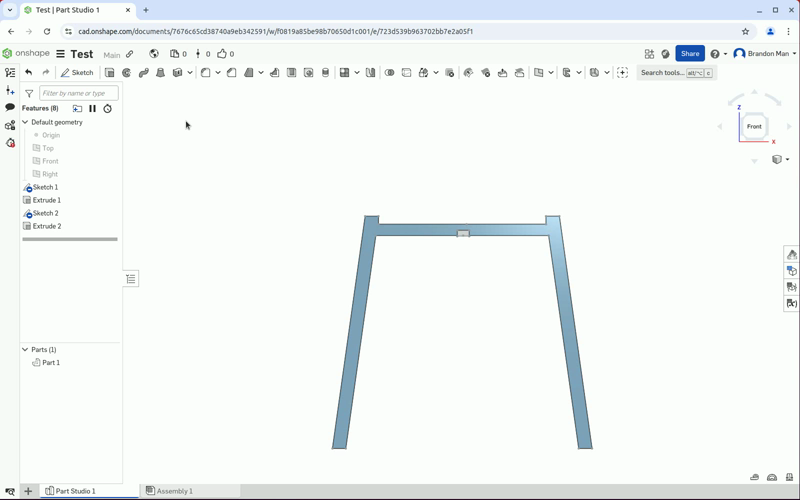
key(left, 2)
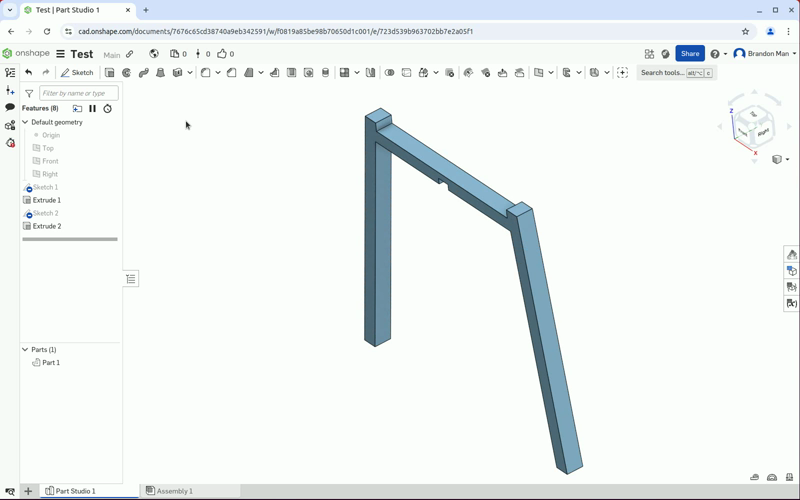
key(down, 2)
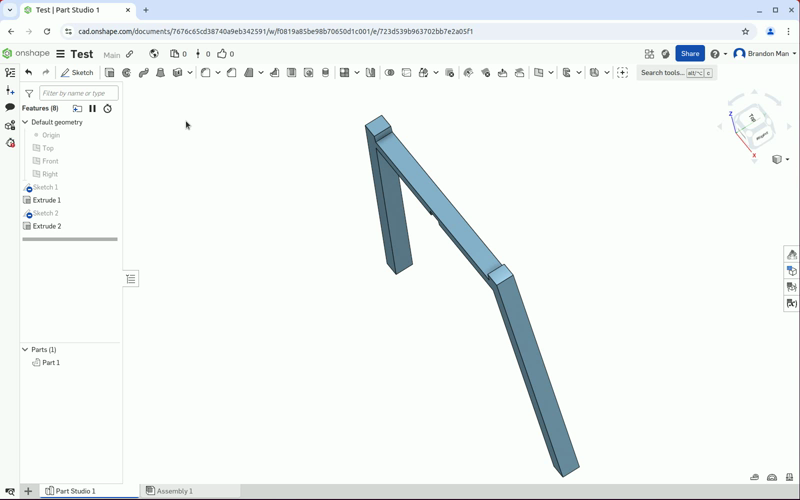
key(up, 2)
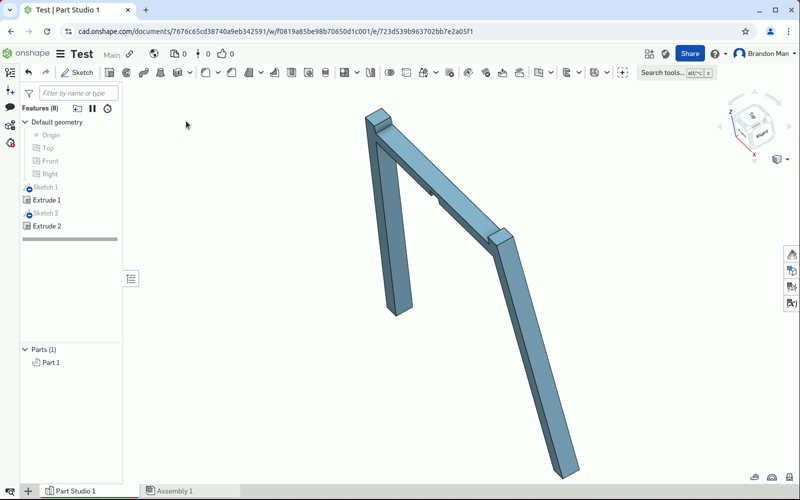
key(right, 2)
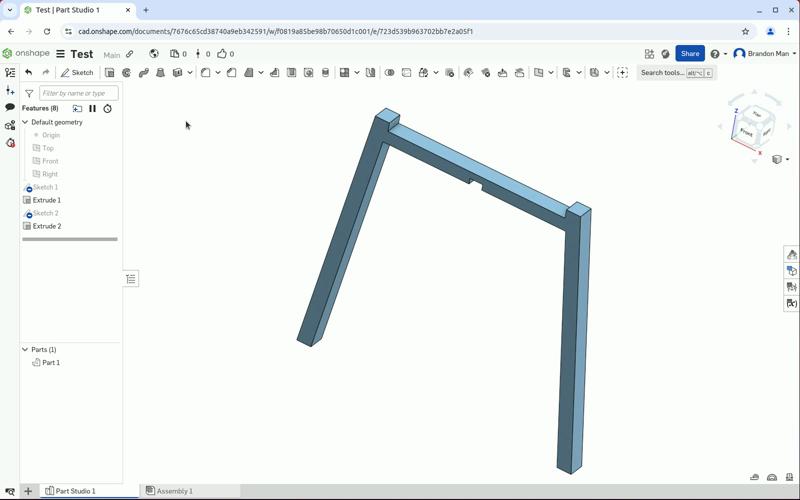
mouse_move(73, 189)
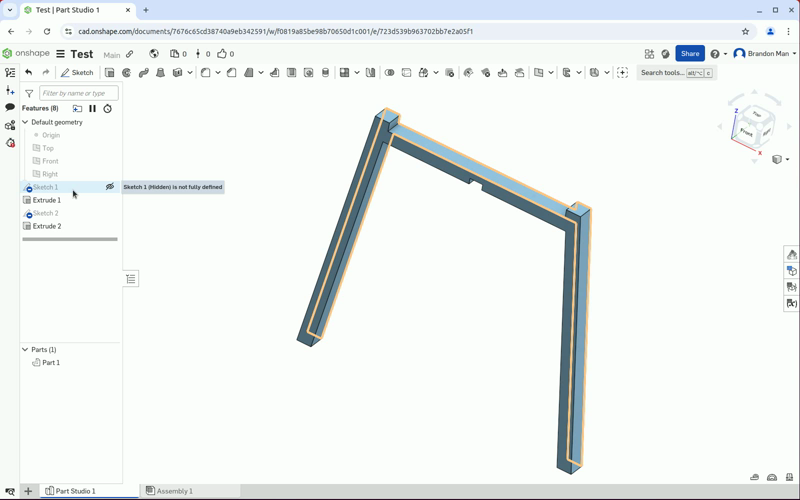
click(73, 189)